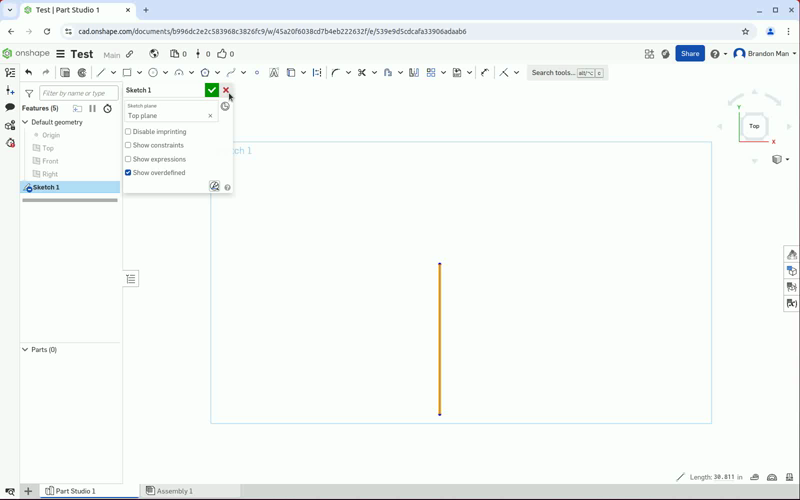
key(shift+h)
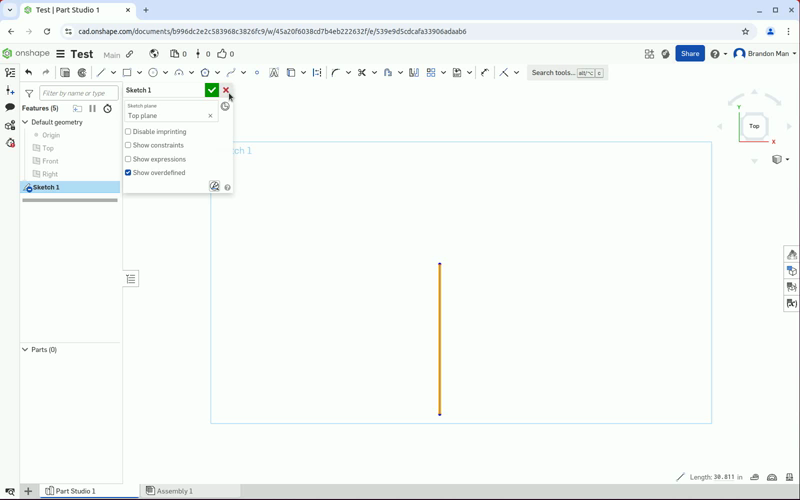
key(shift+s)
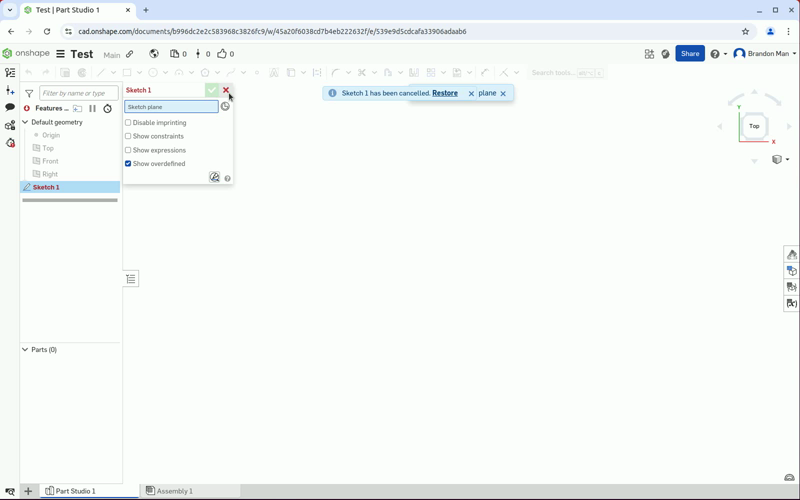
mouse_move(73, 150)
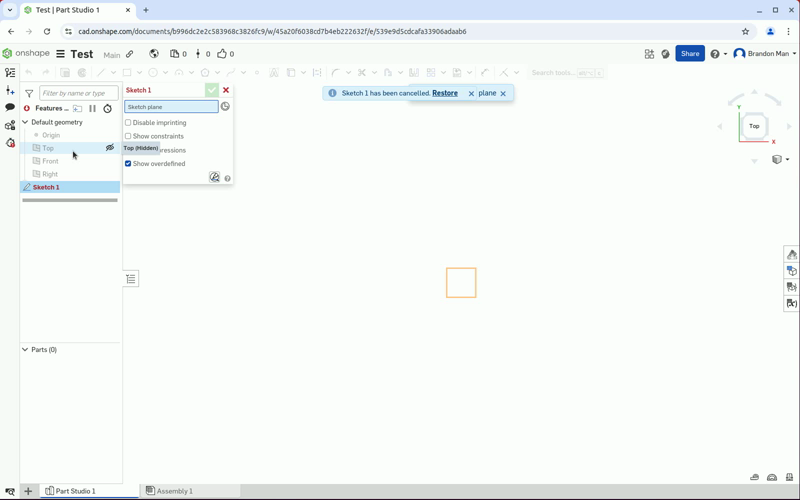
click(73, 150)
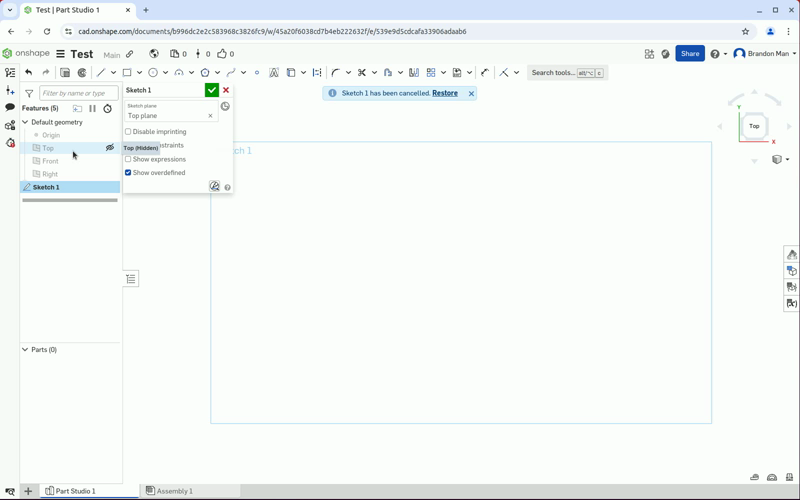
mouse_move(73, 352)
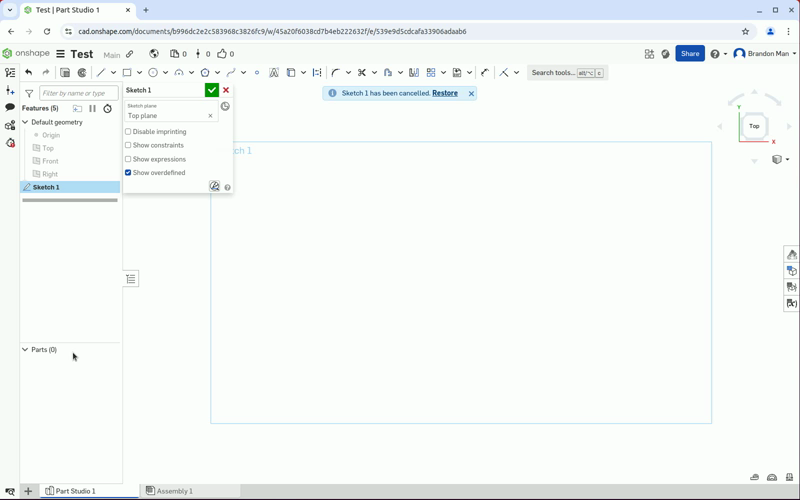
key(y)
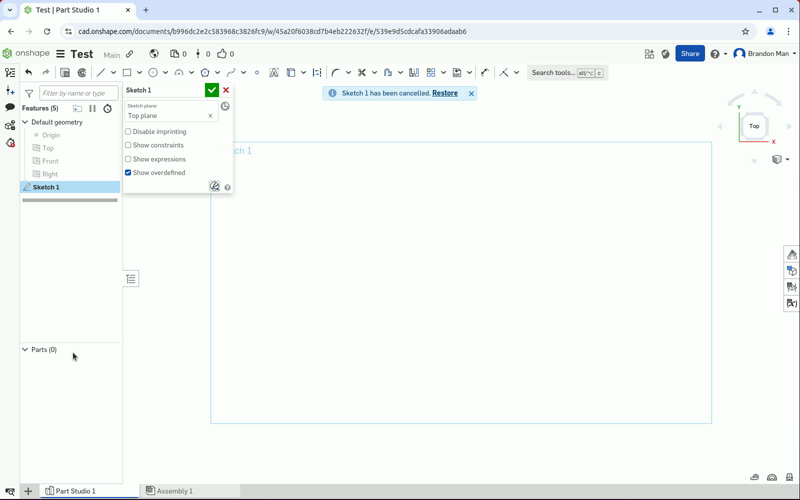
key(a)
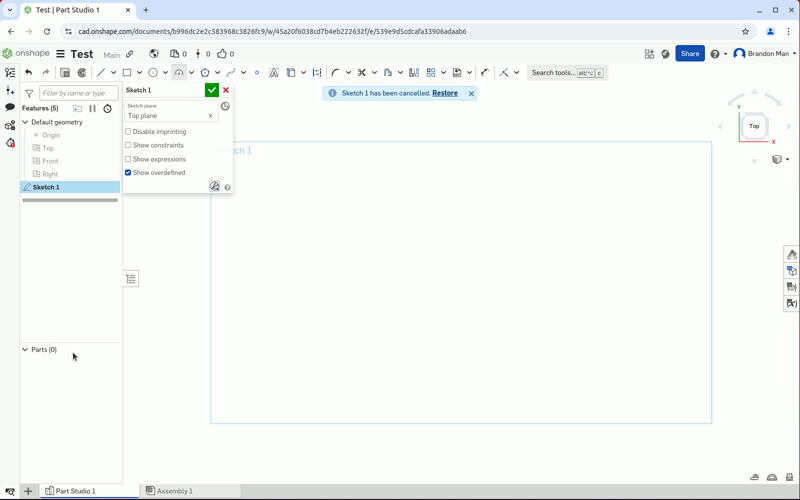
key_down(shift)
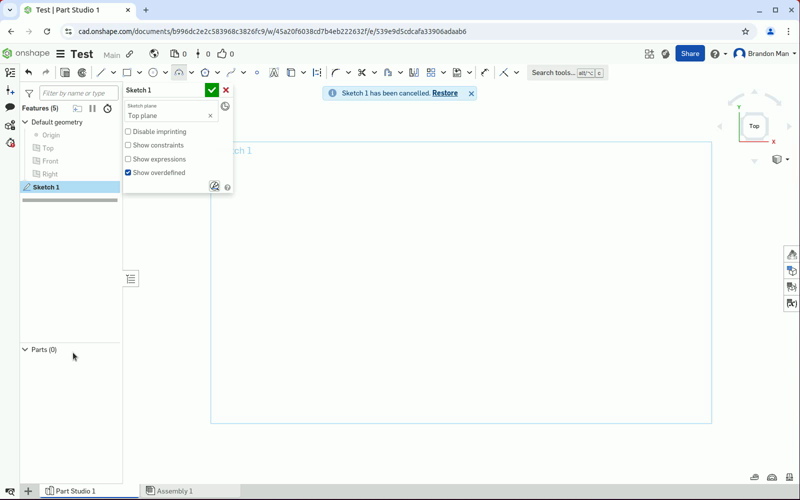
mouse_move(556, 170)
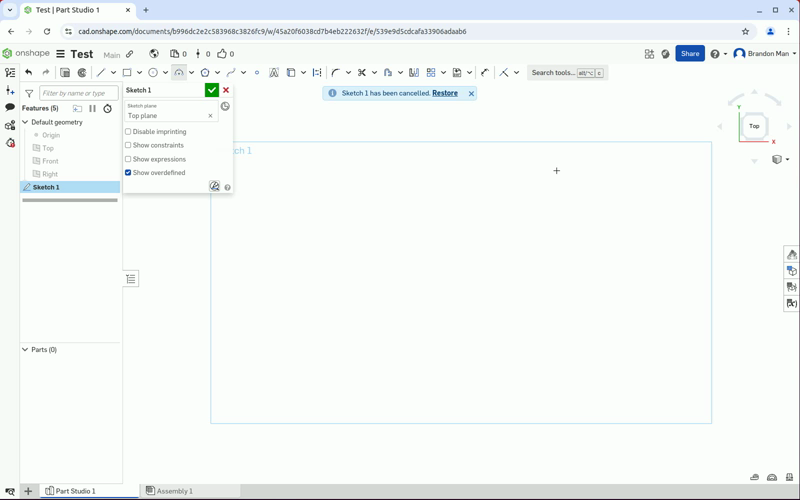
click(556, 170)
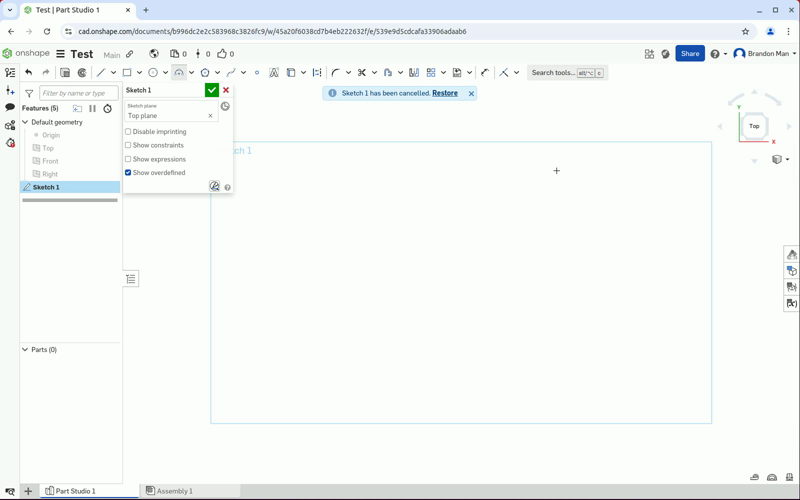
key_up(shift)
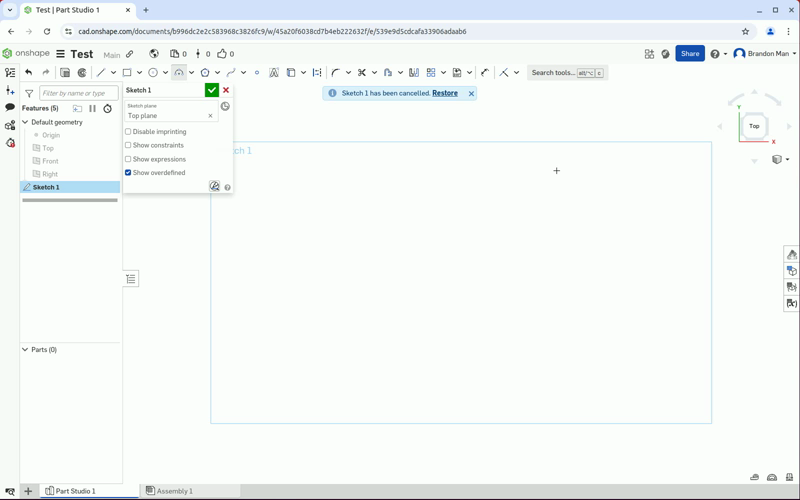
key_down(shift)
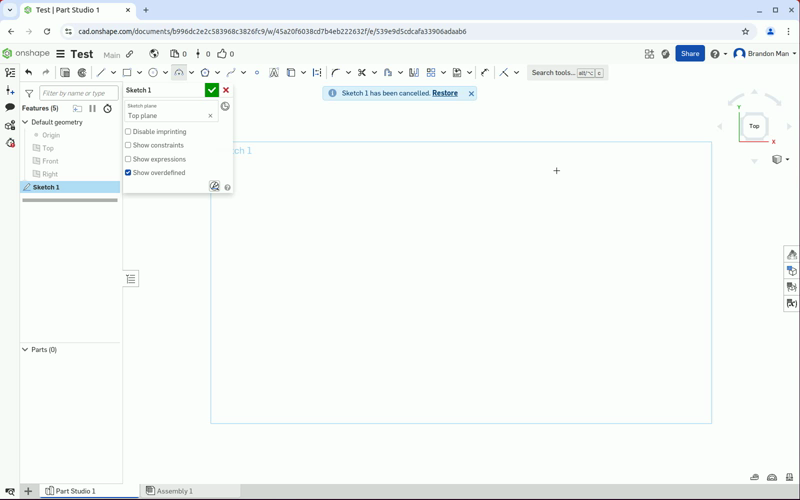
mouse_move(573, 186)
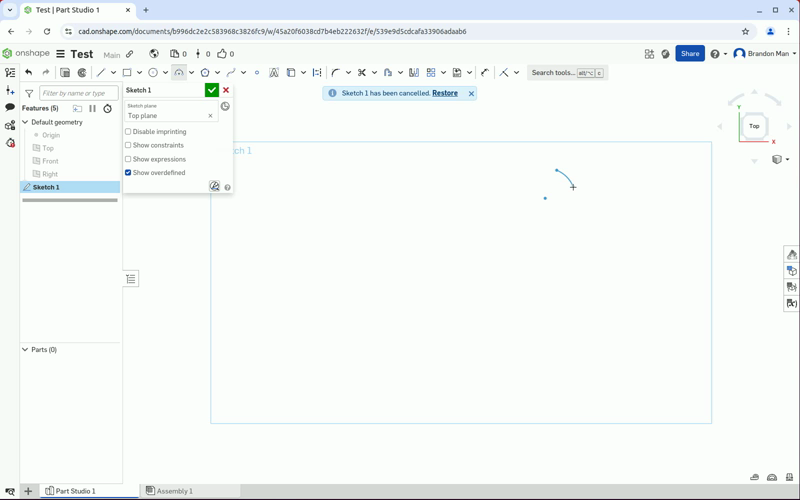
click(573, 186)
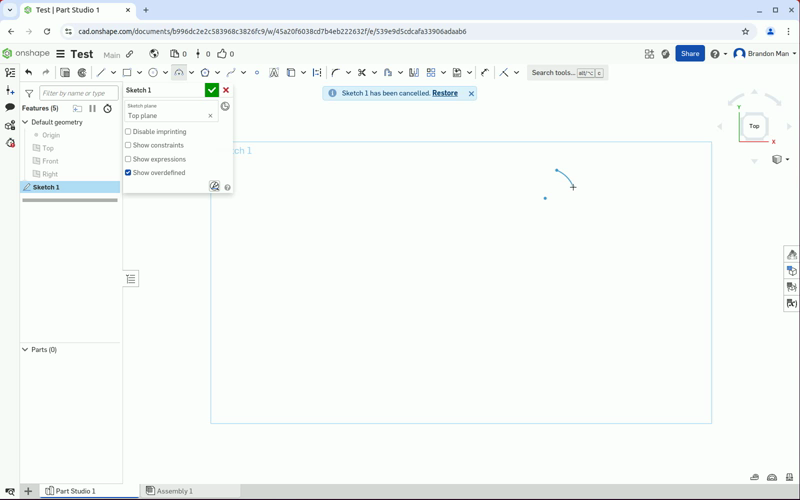
mouse_move(561, 181)
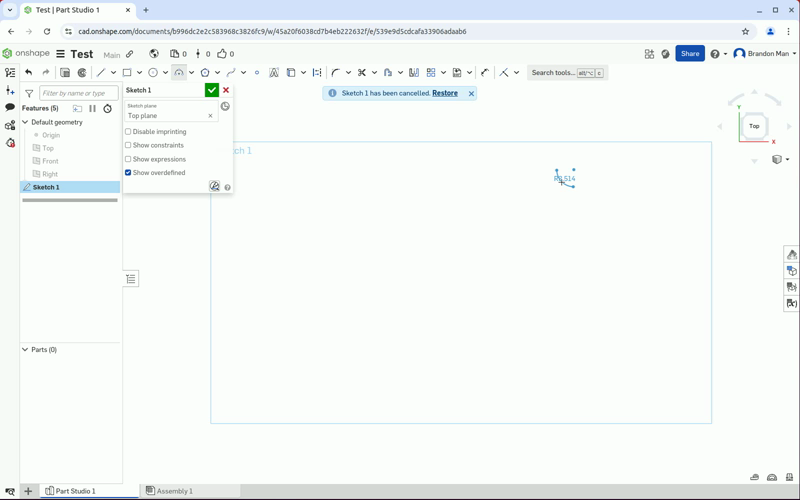
click(561, 181)
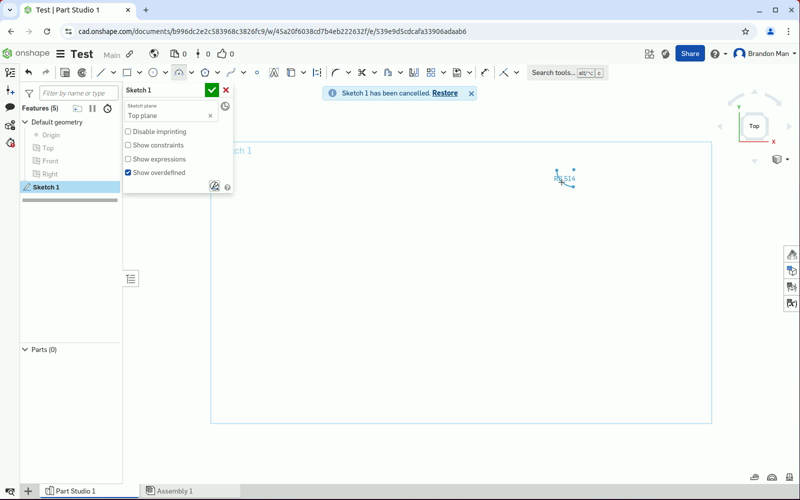
key_up(shift)
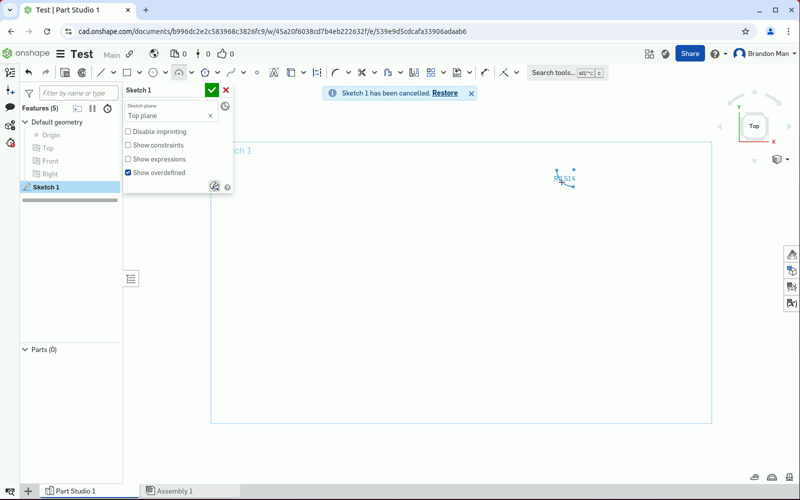
key(esc)
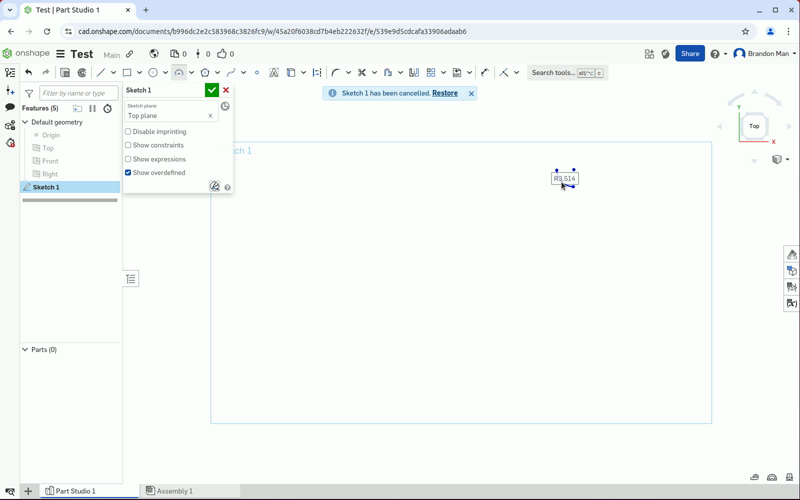
key(l)
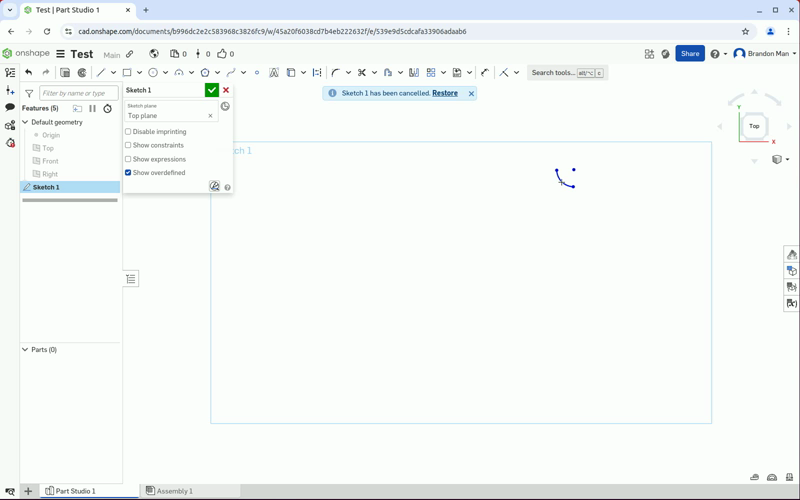
mouse_move(573, 186)
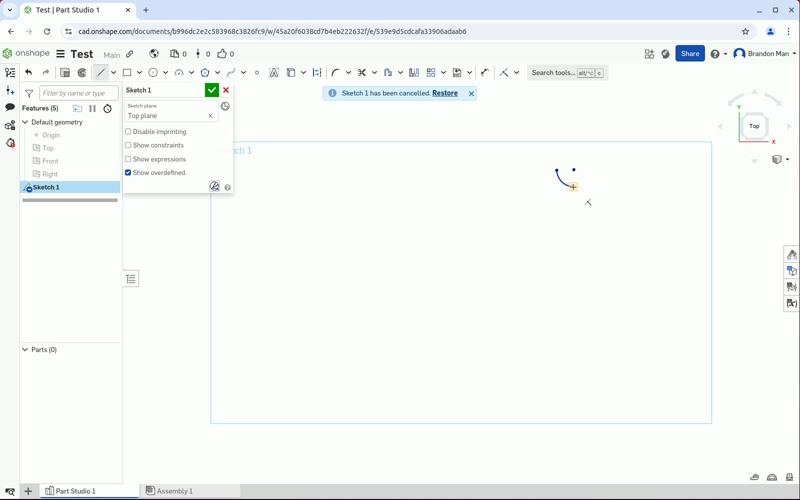
click(573, 186)
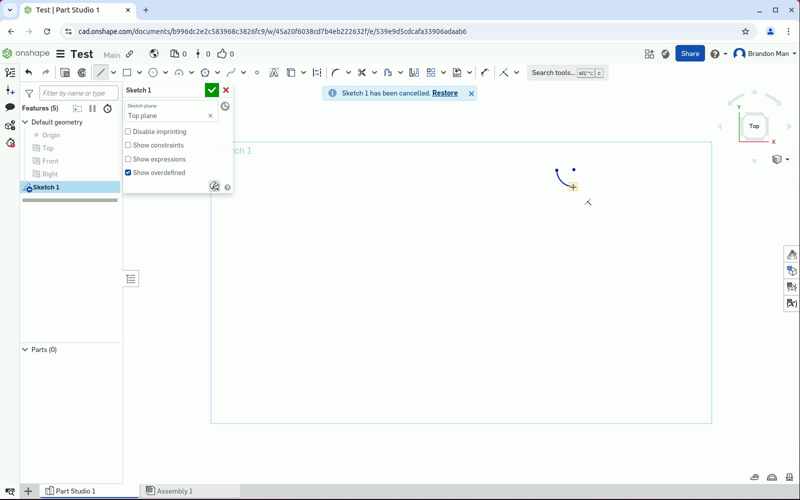
key_down(shift)
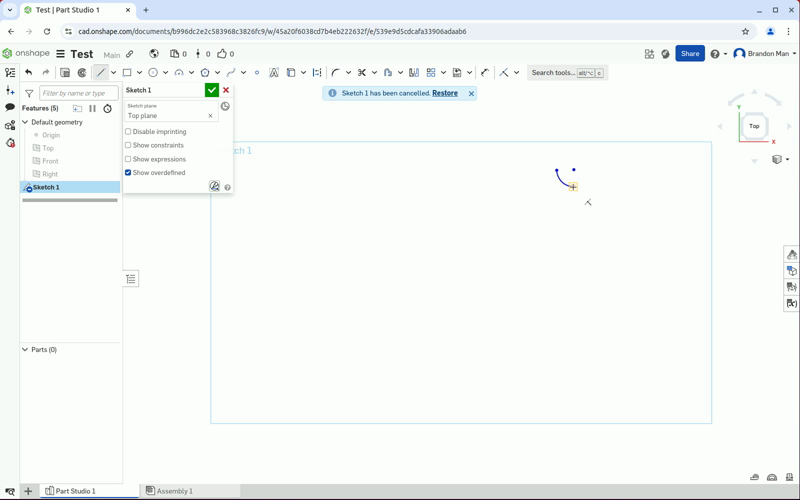
mouse_move(589, 186)
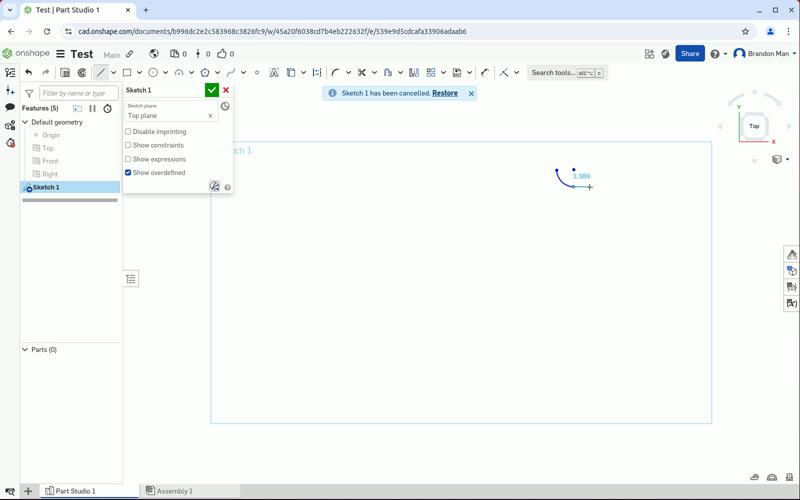
mouse_move(573, 170)
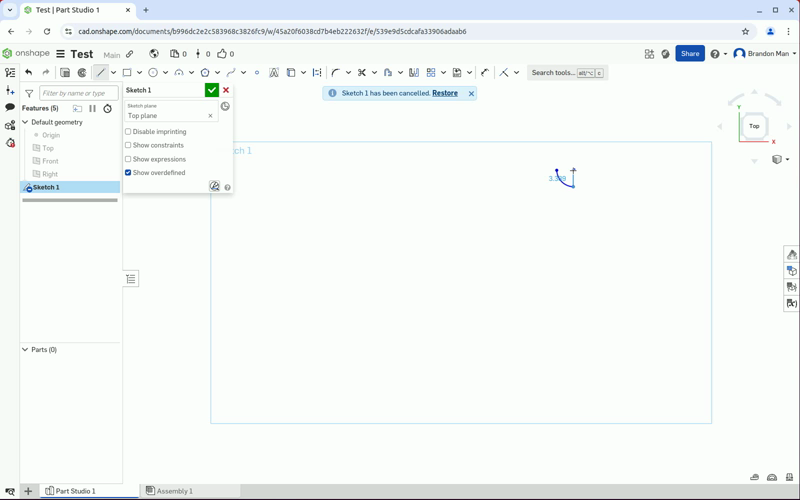
click(573, 170)
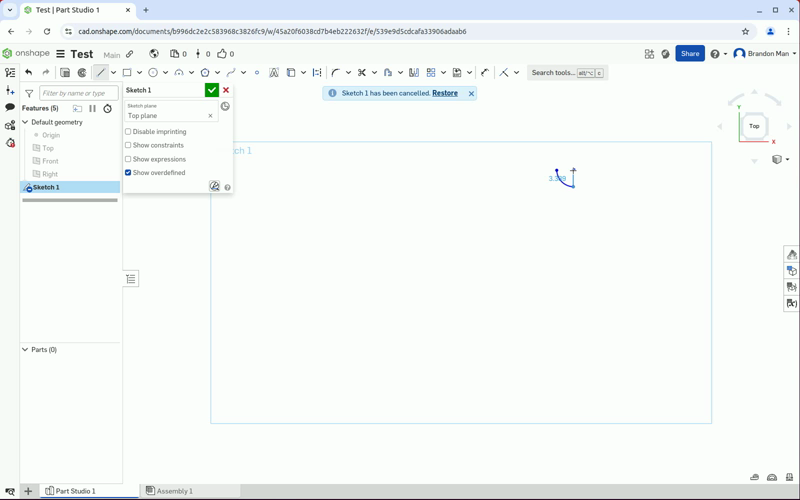
key_up(shift)
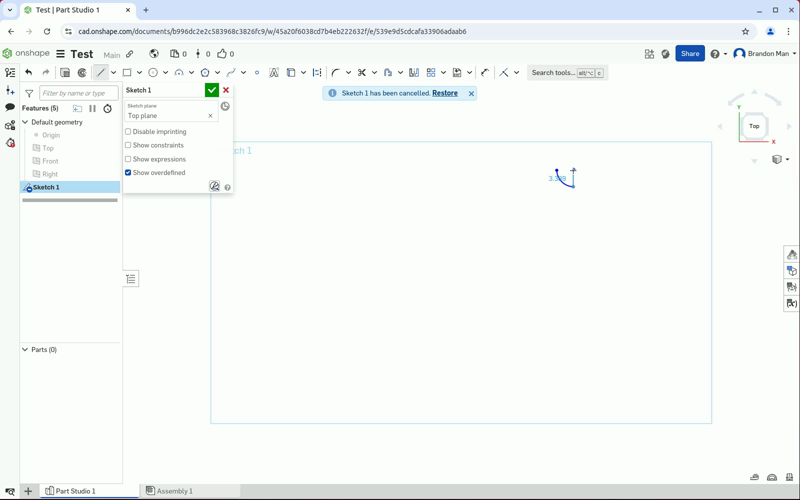
mouse_move(589, 170)
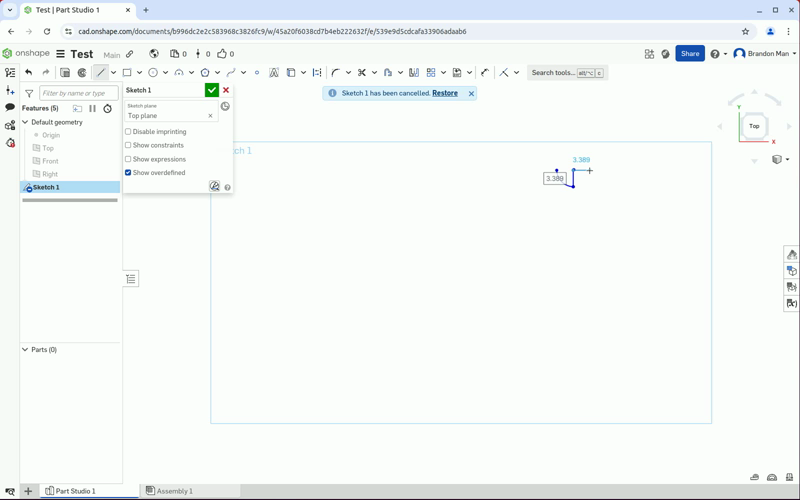
key_down(shift)
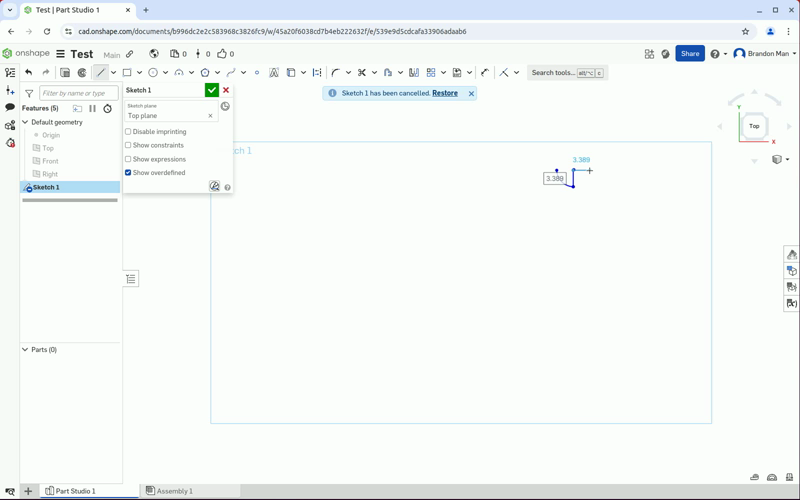
mouse_move(556, 170)
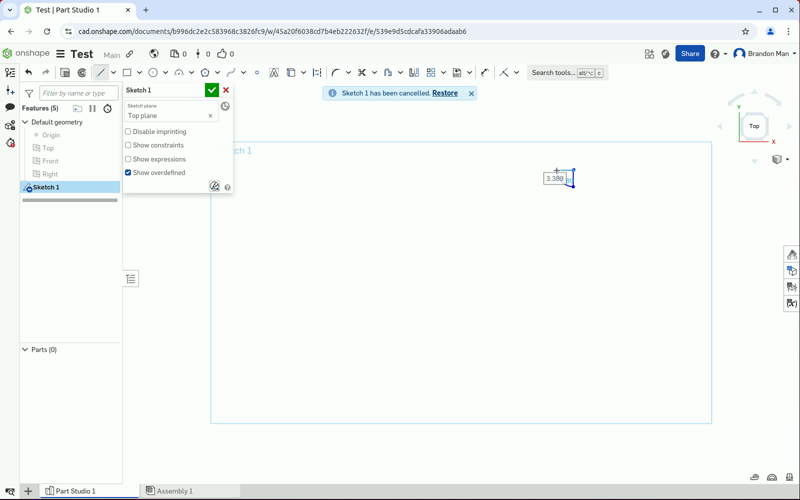
key_up(shift)
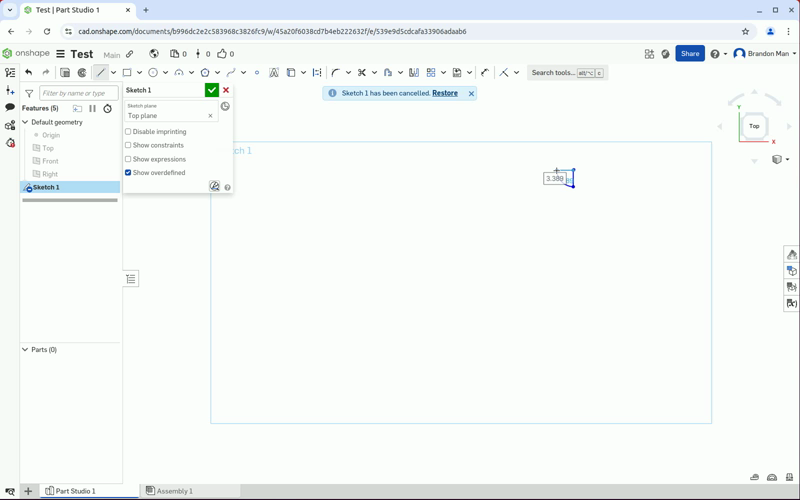
click(556, 170)
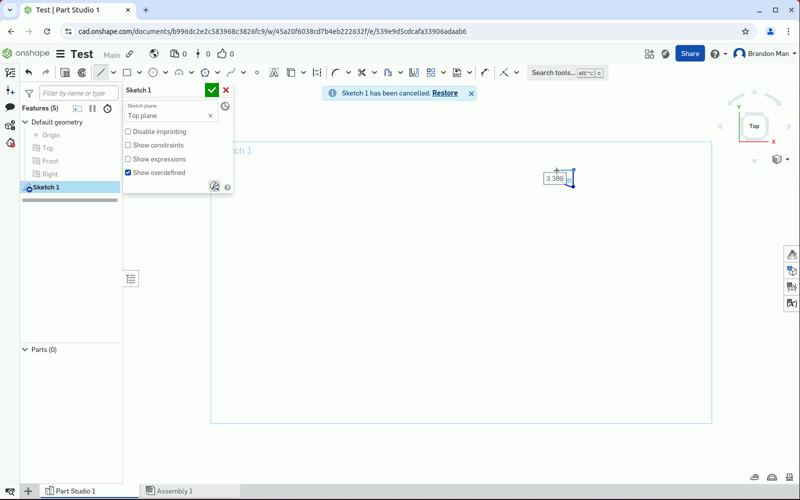
key(esc)
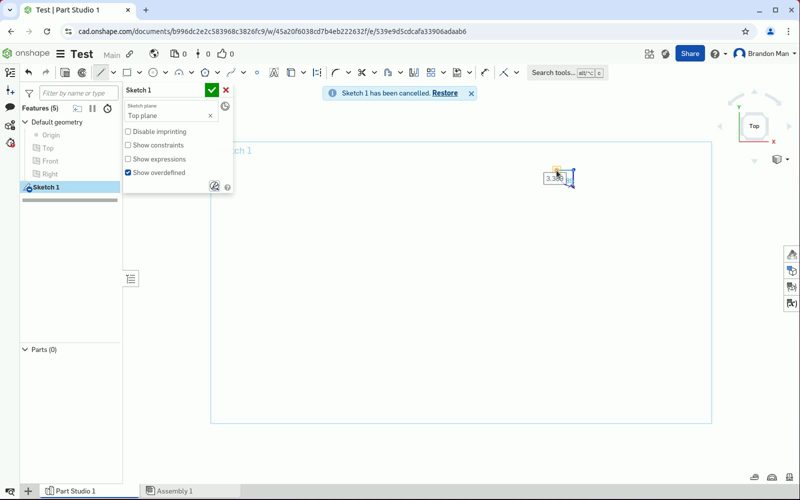
mouse_move(570, 179)
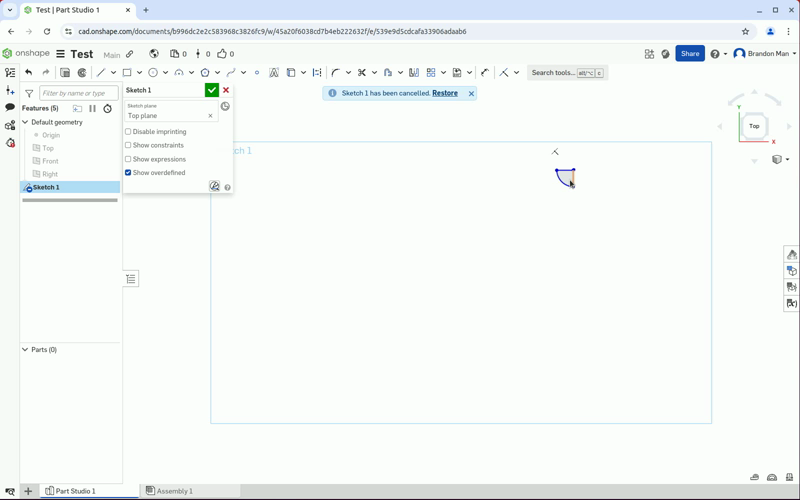
scroll(6)
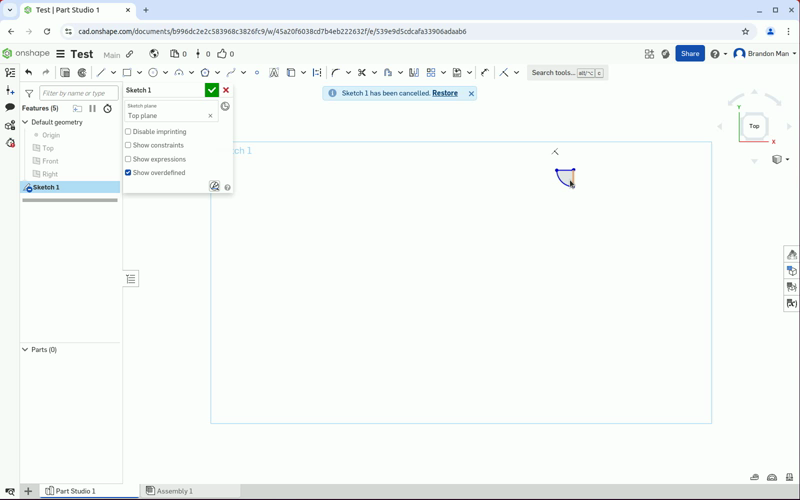
scroll(6)
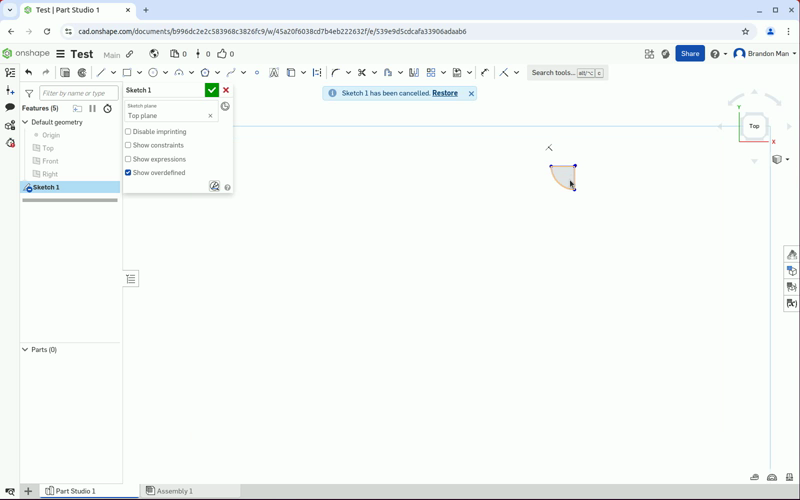
scroll(6)
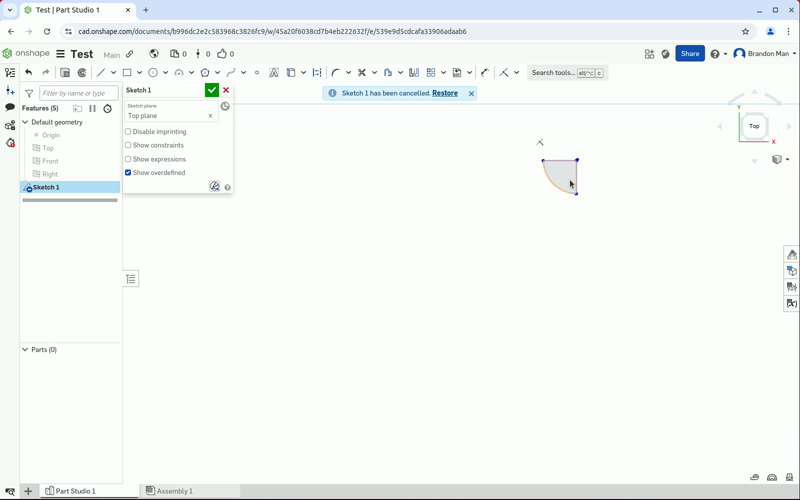
scroll(6)
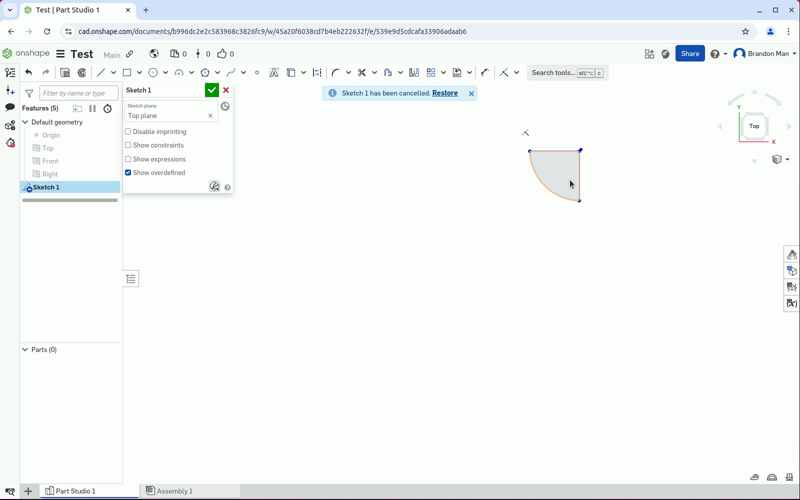
scroll(6)
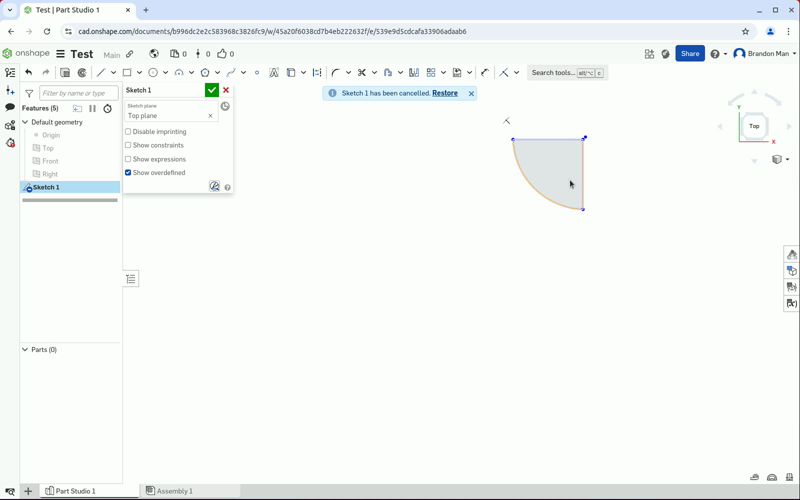
scroll(6)
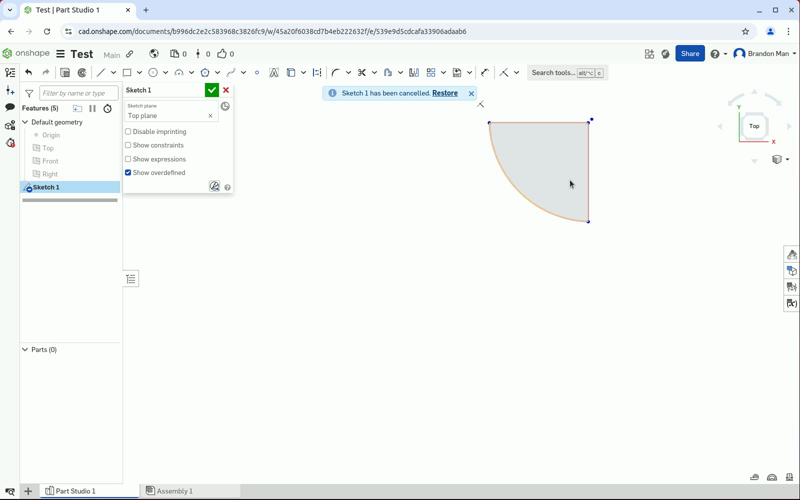
scroll(6)
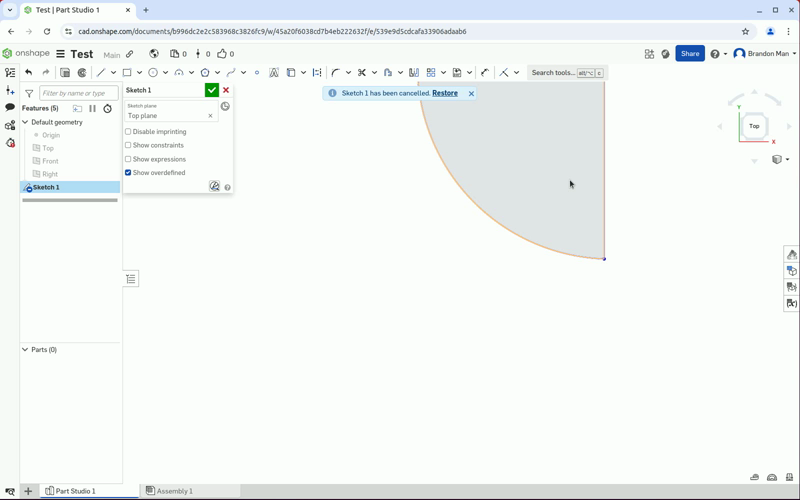
click(570, 179)
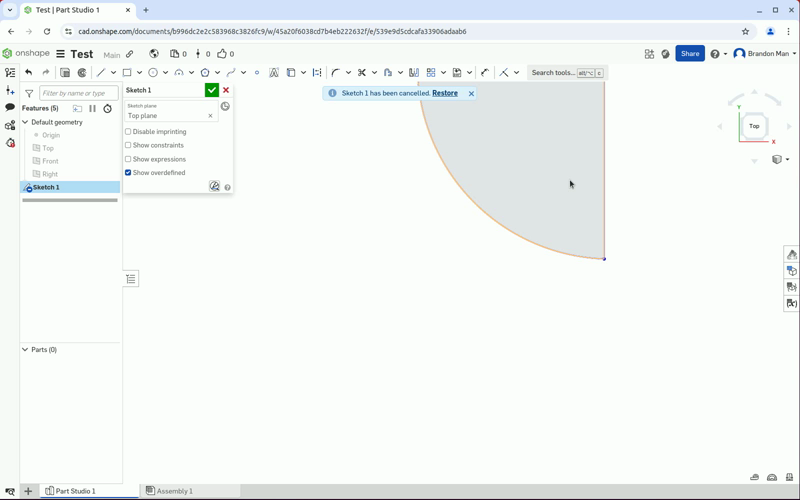
scroll(-6)
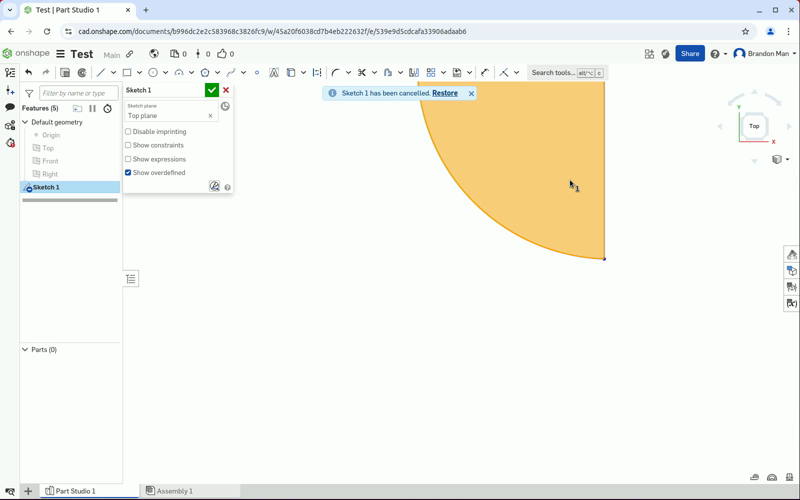
scroll(-6)
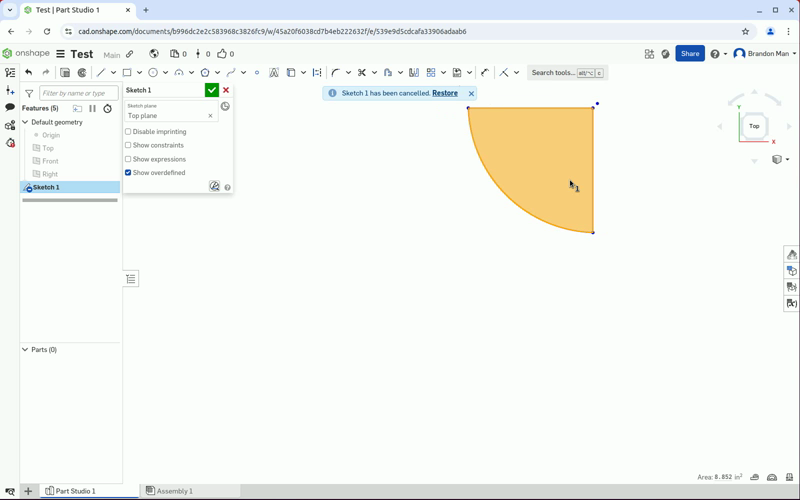
scroll(-6)
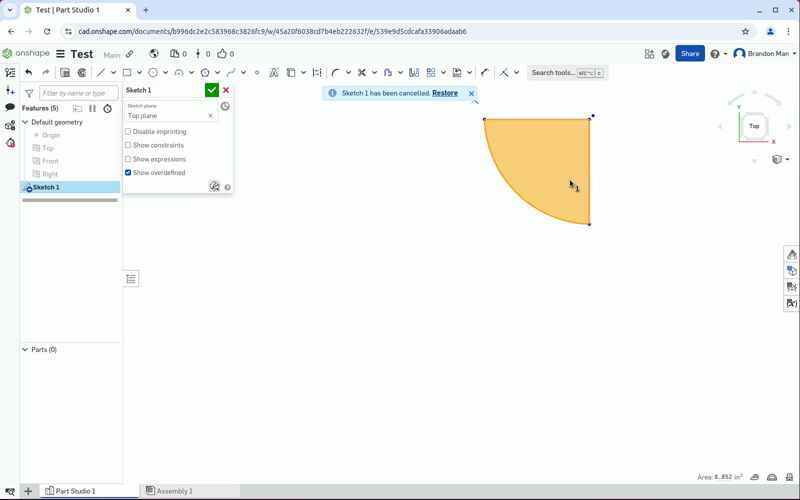
scroll(-6)
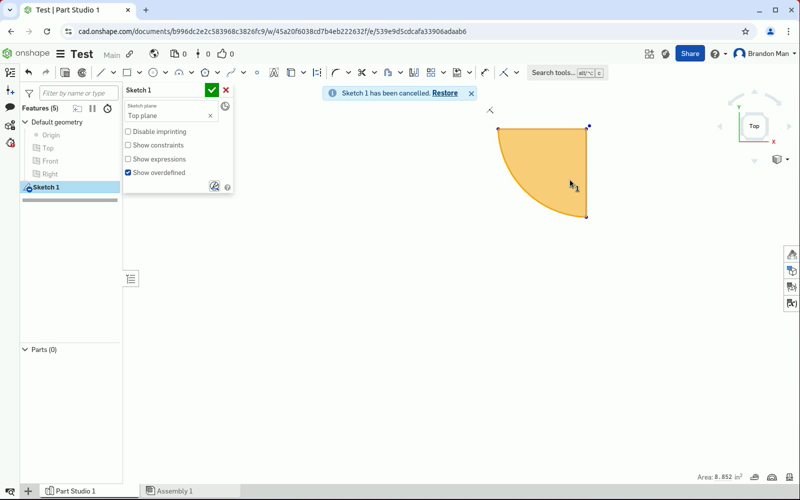
scroll(-6)
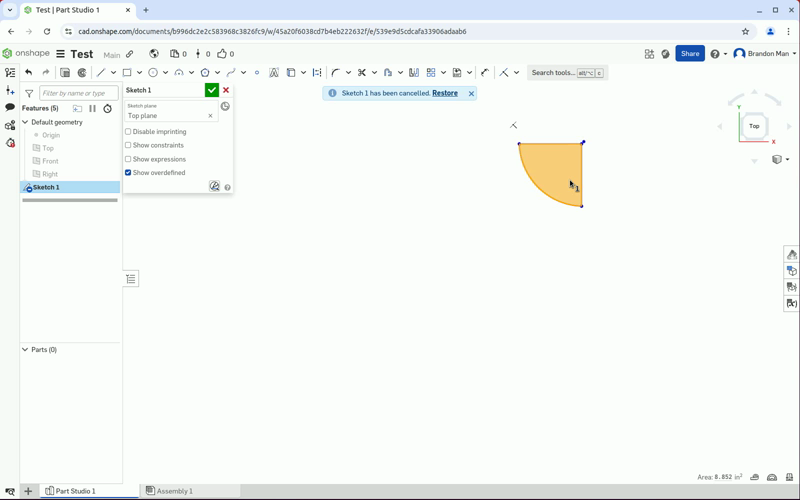
scroll(-6)
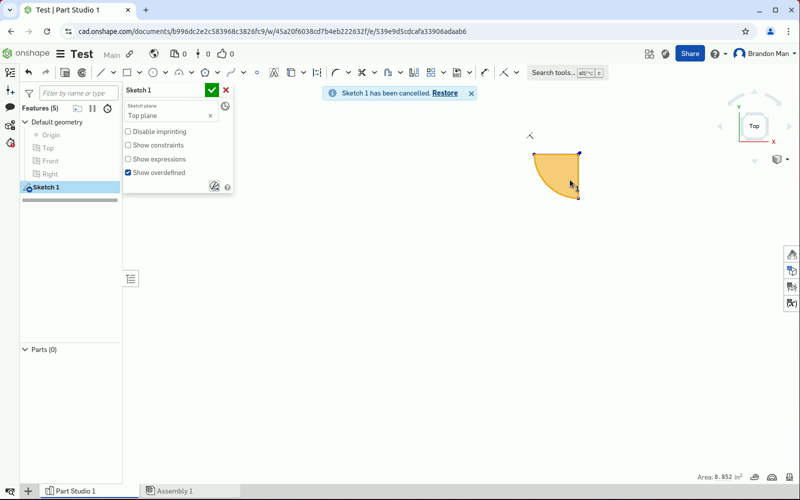
scroll(-6)
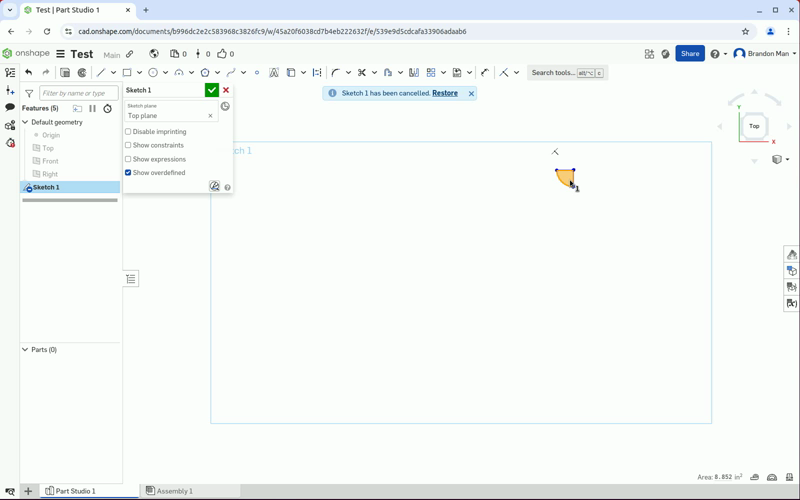
mouse_move(73, 352)
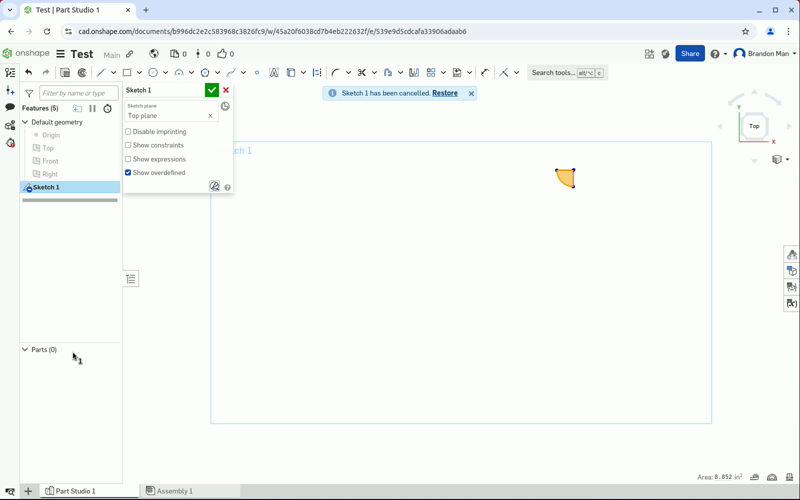
key(shift+y)
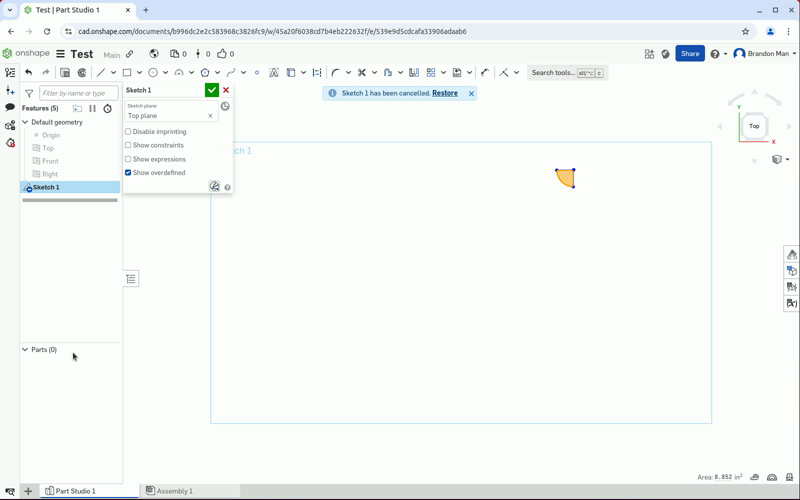
key(shift+e)
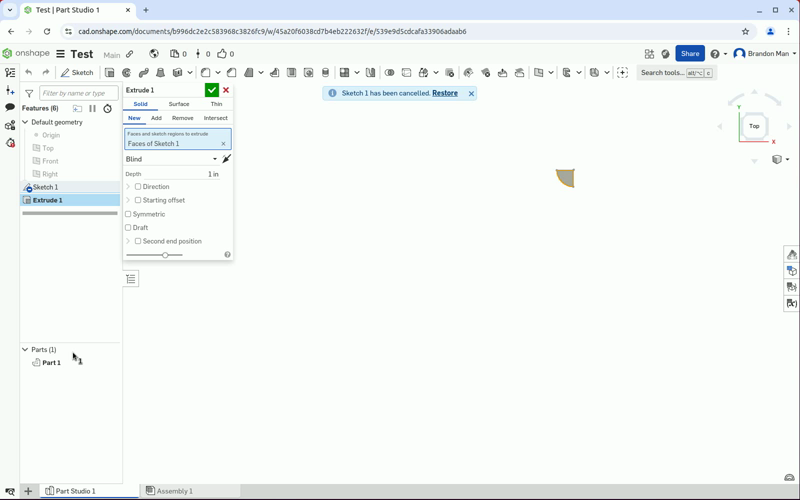
mouse_move(143, 106)
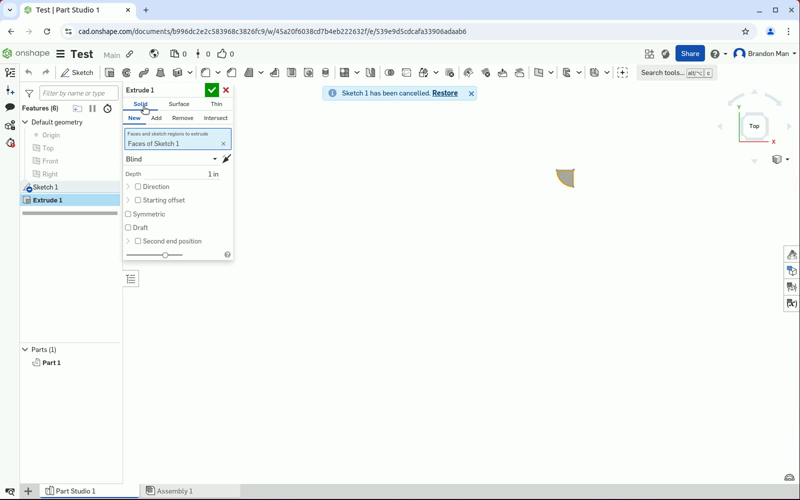
click(143, 106)
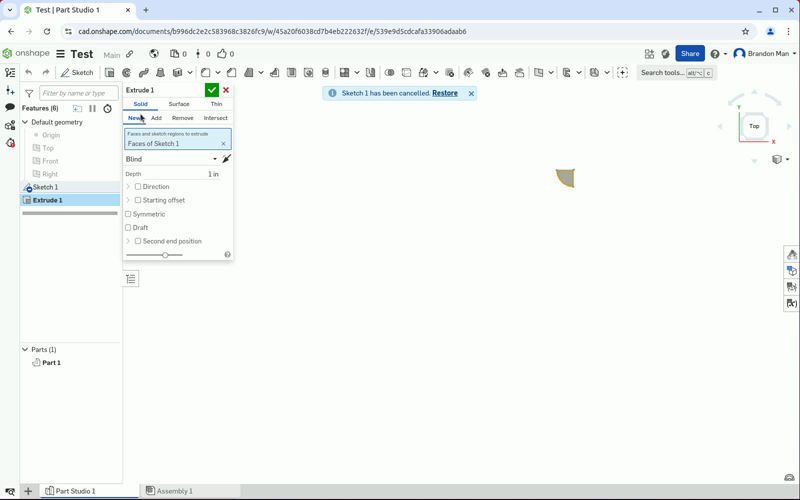
mouse_move(137, 120)
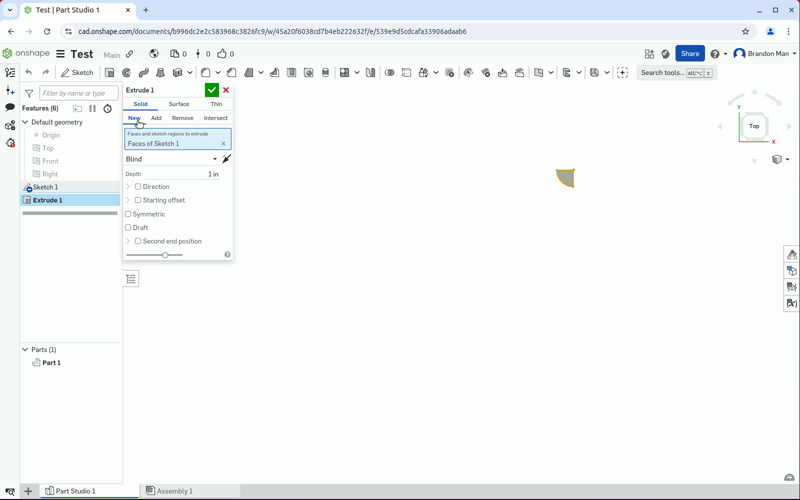
click(137, 120)
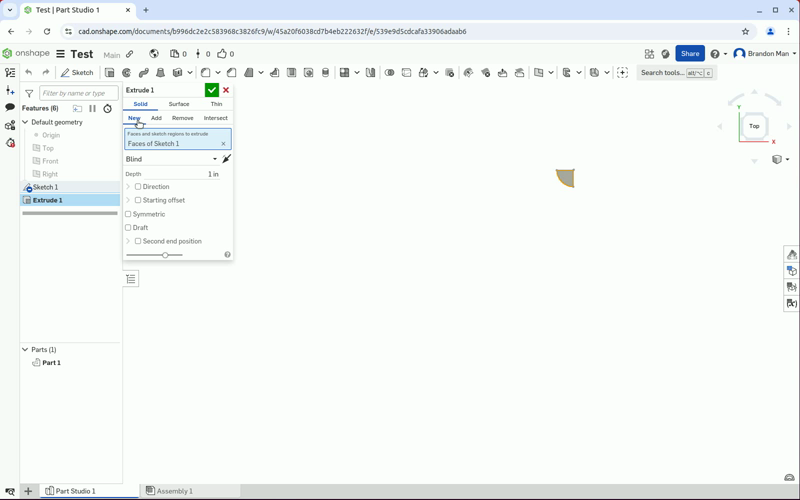
key(tab, 4)
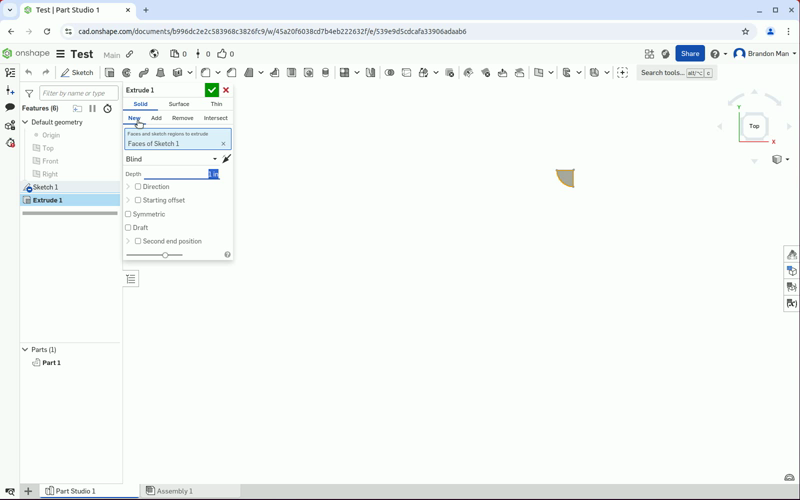
text(6.258)
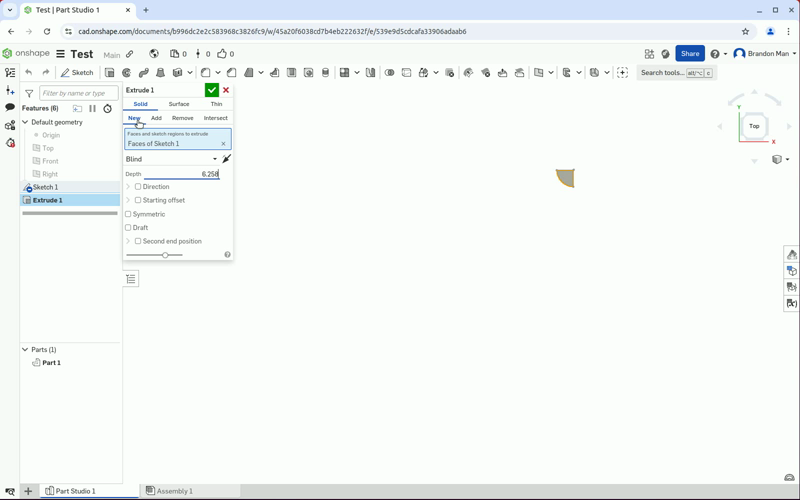
key(tab, 3)
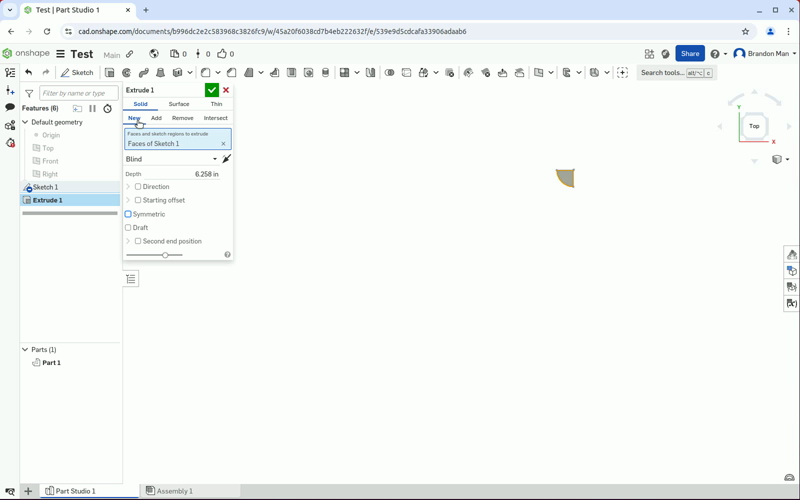
key(space)
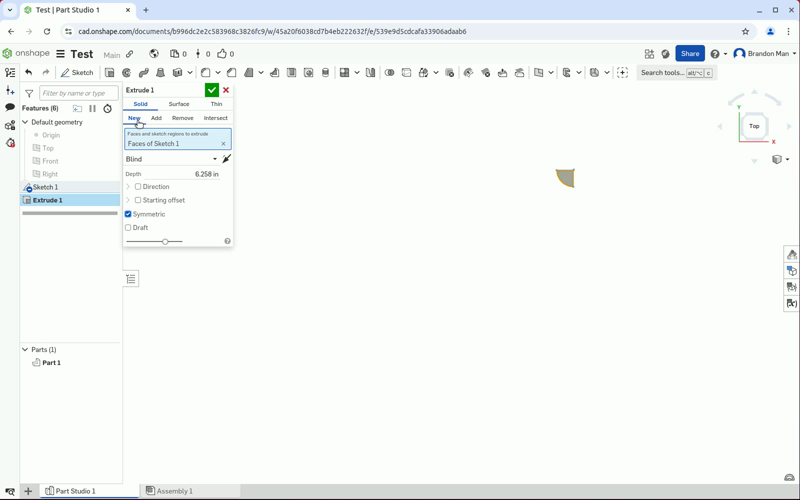
key(enter)
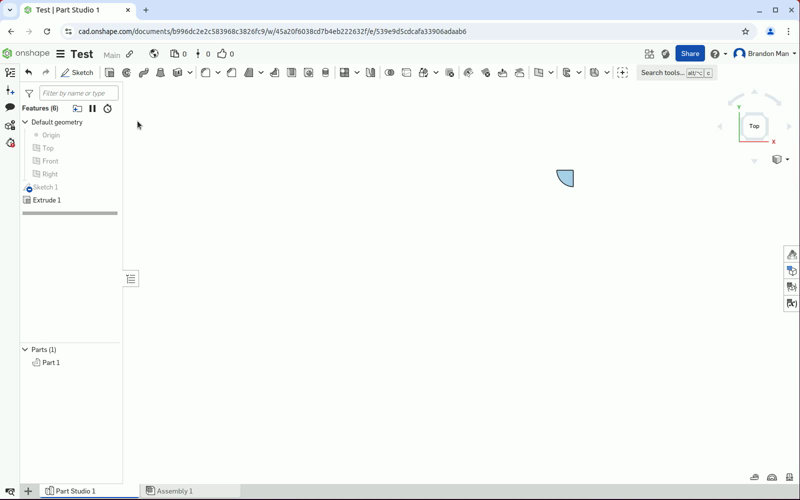
key(shift+h)
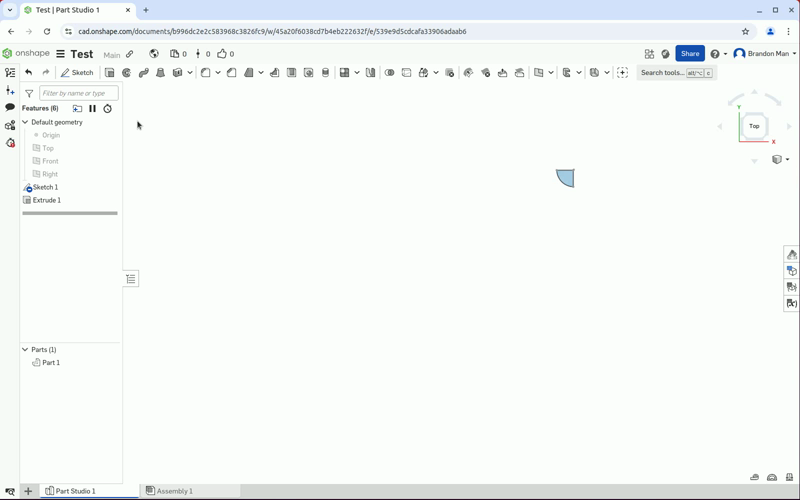
key(shift+h)
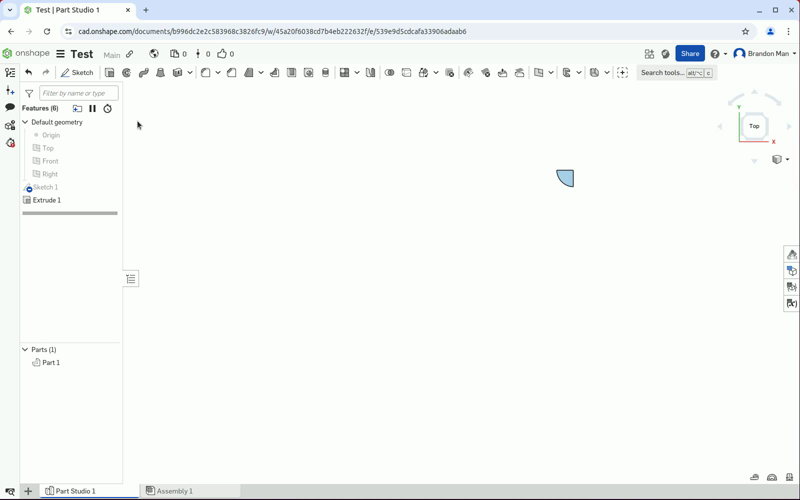
mouse_move(73, 189)
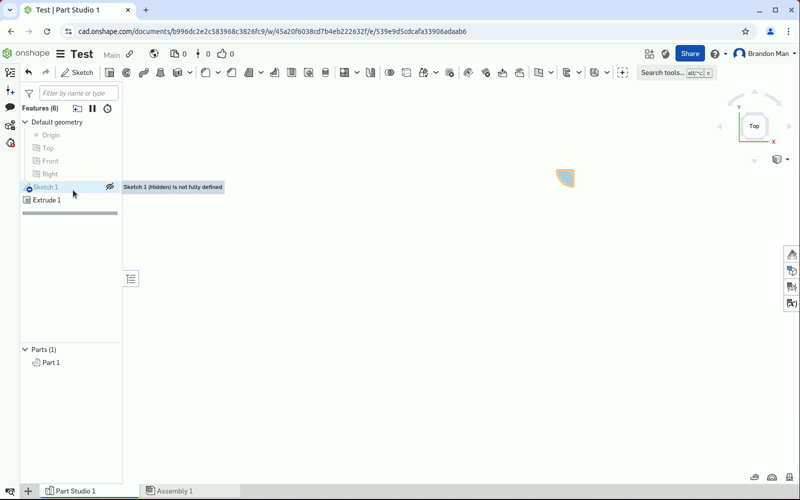
click(73, 189)
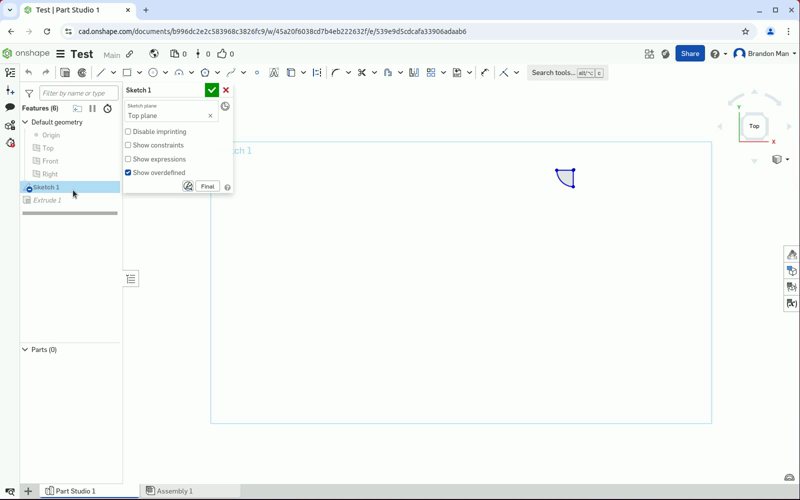
mouse_move(229, 92)
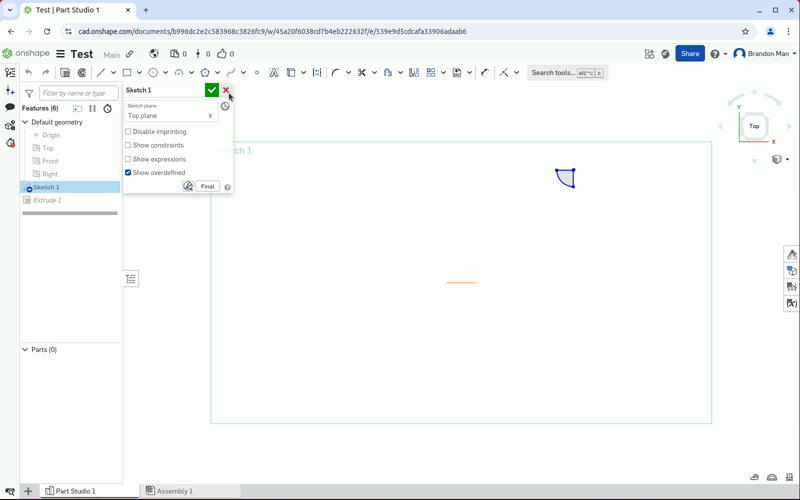
click(229, 92)
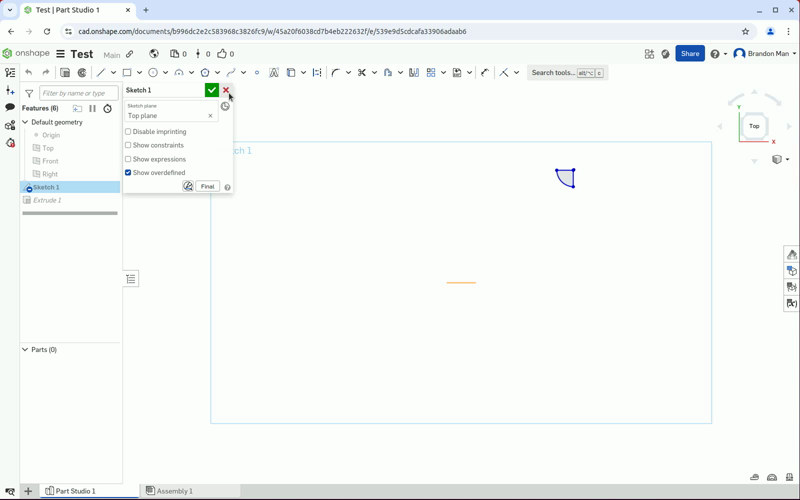
key(shift+s)
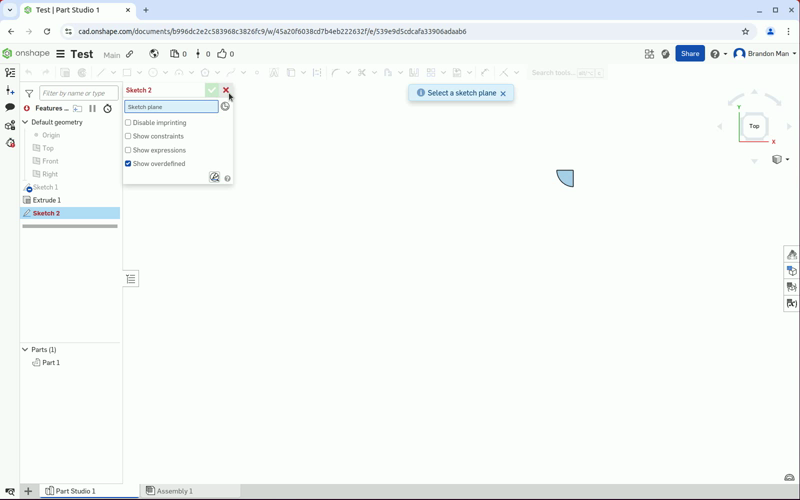
mouse_move(73, 150)
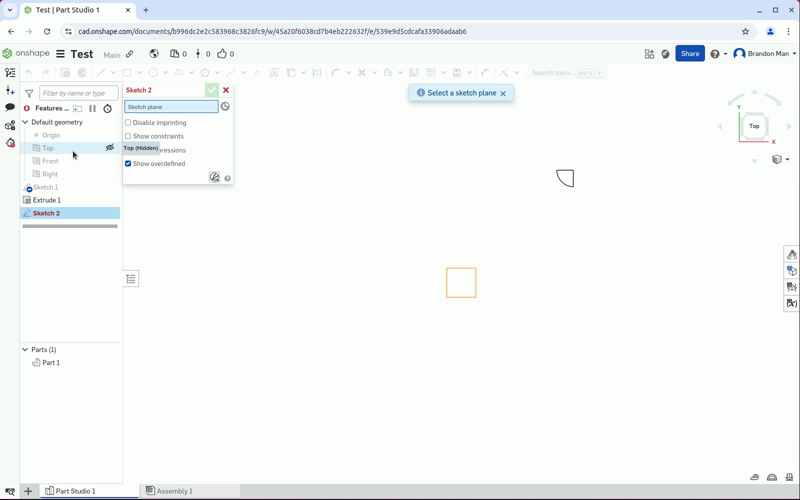
click(73, 150)
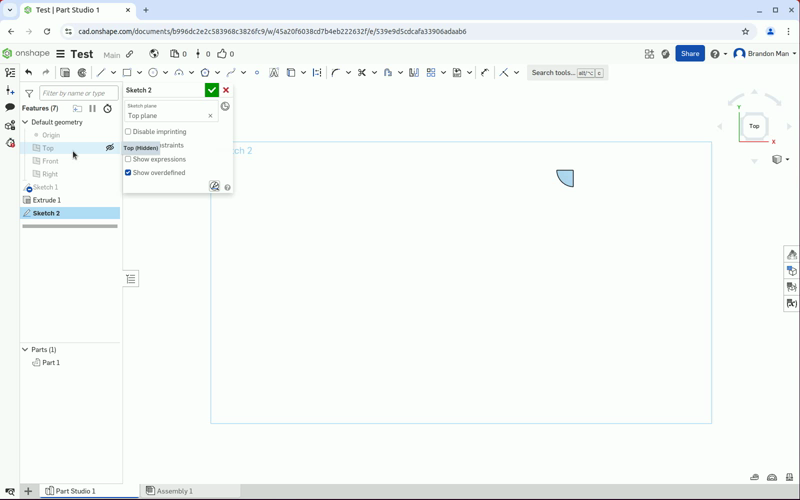
mouse_move(73, 352)
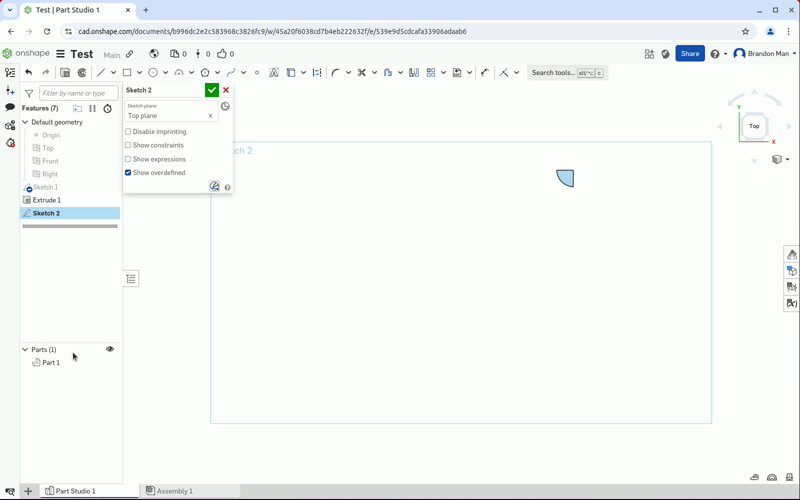
key(y)
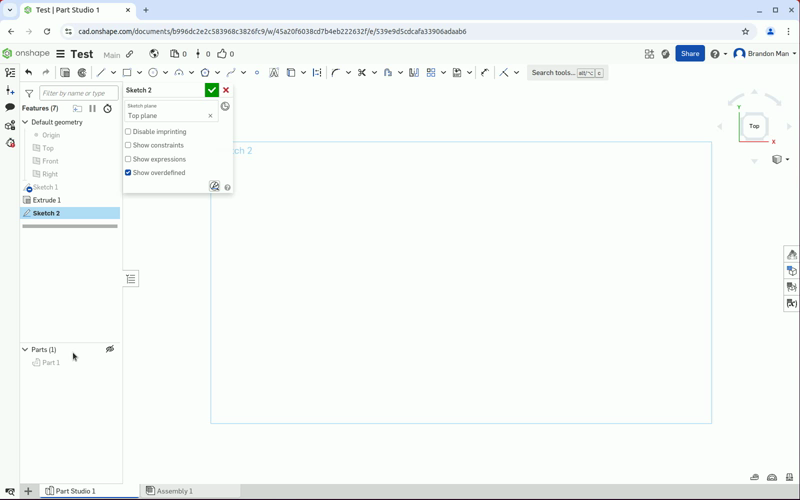
key(l)
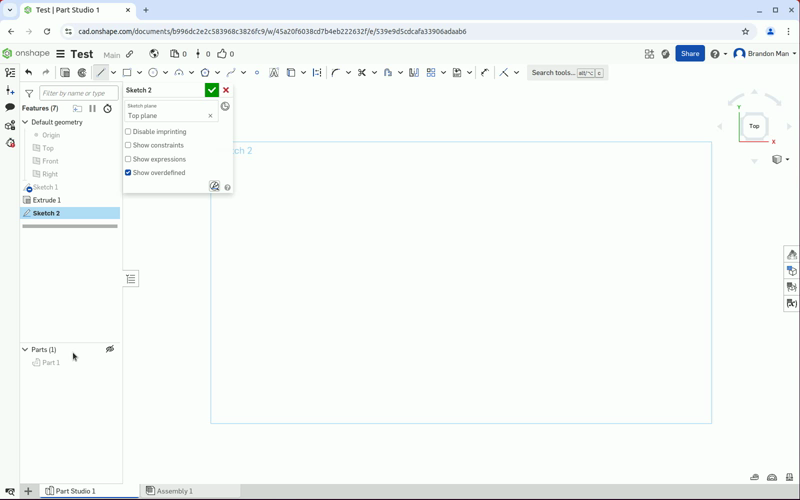
key_down(shift)
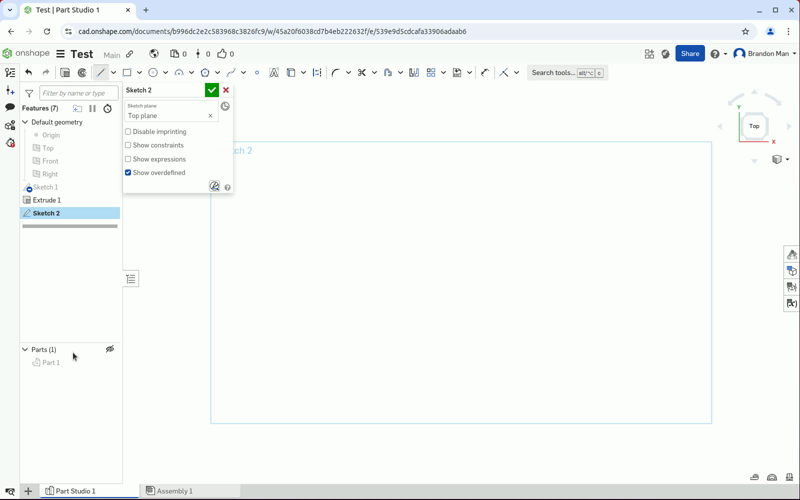
mouse_move(556, 395)
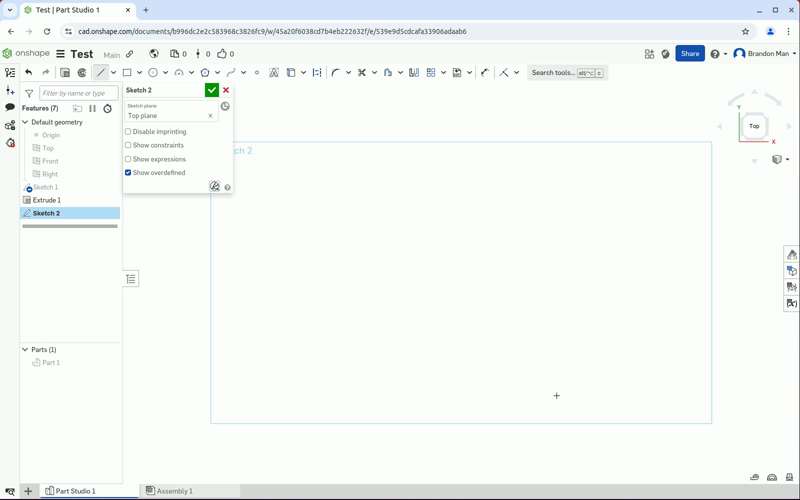
click(556, 395)
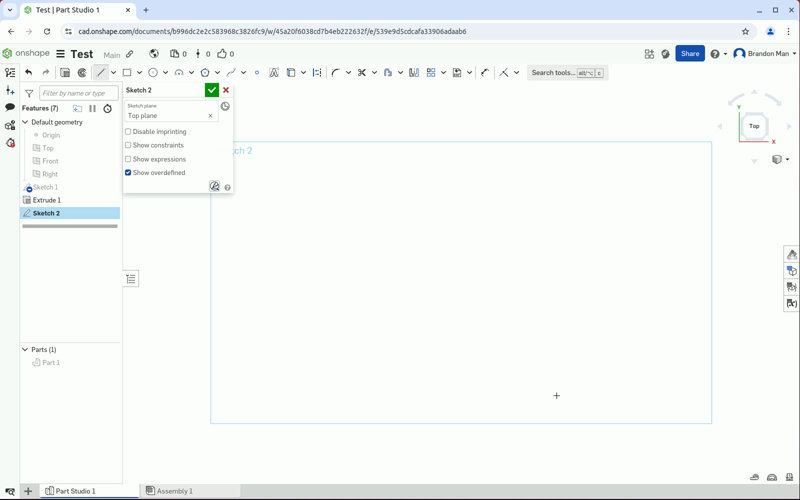
key_up(shift)
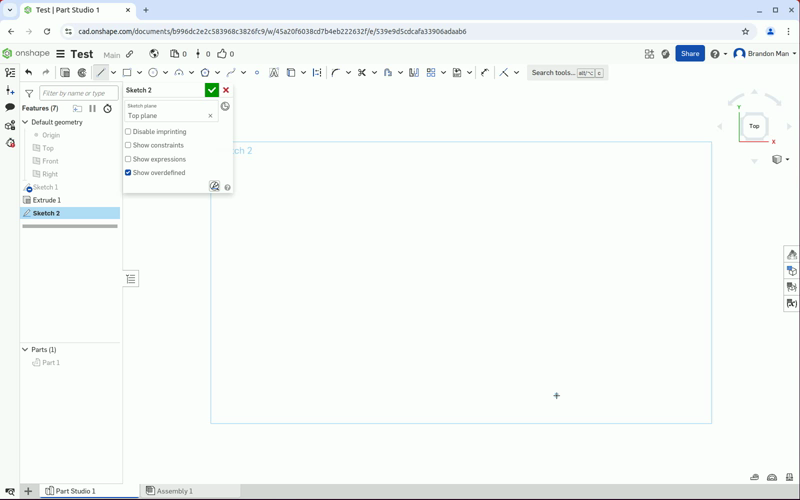
key_down(shift)
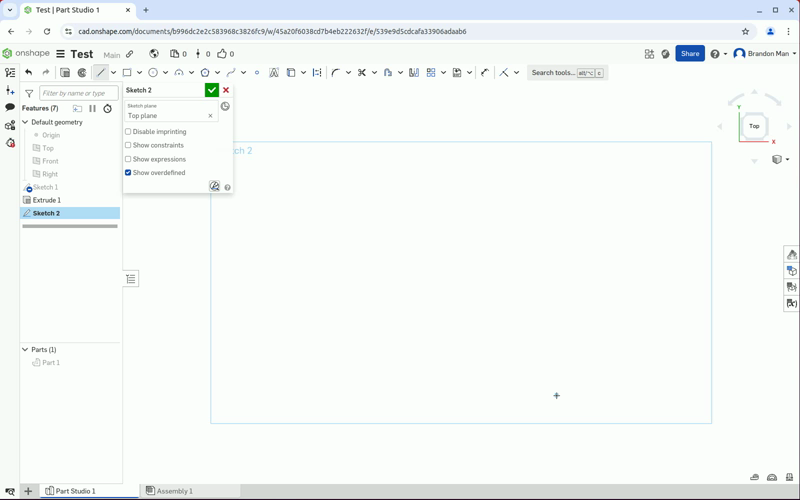
mouse_move(586, 395)
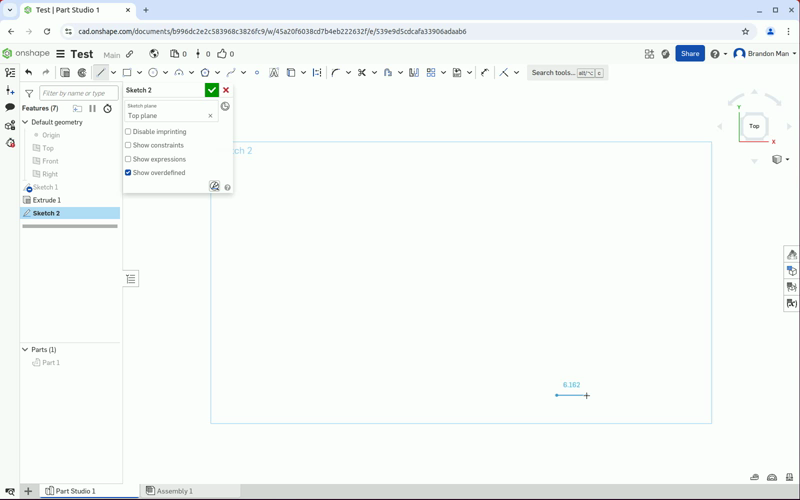
mouse_move(573, 395)
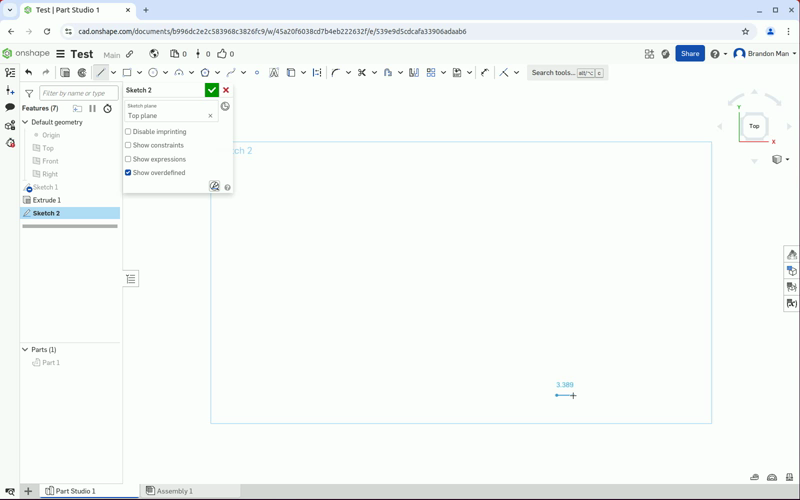
click(573, 395)
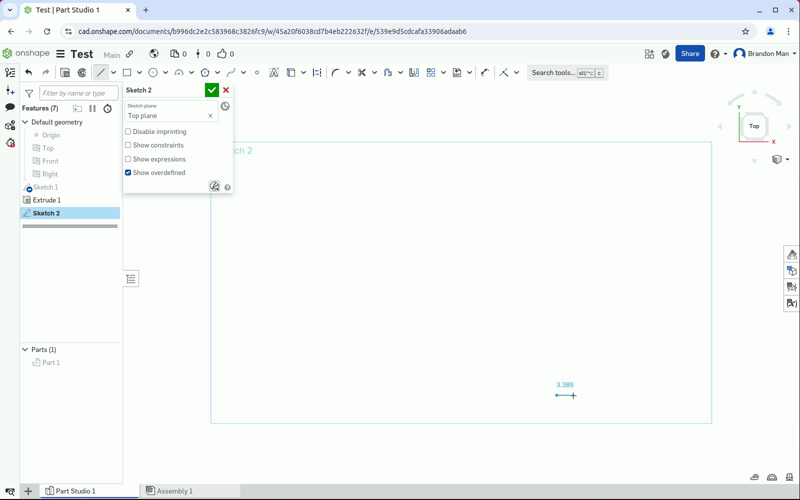
key_up(shift)
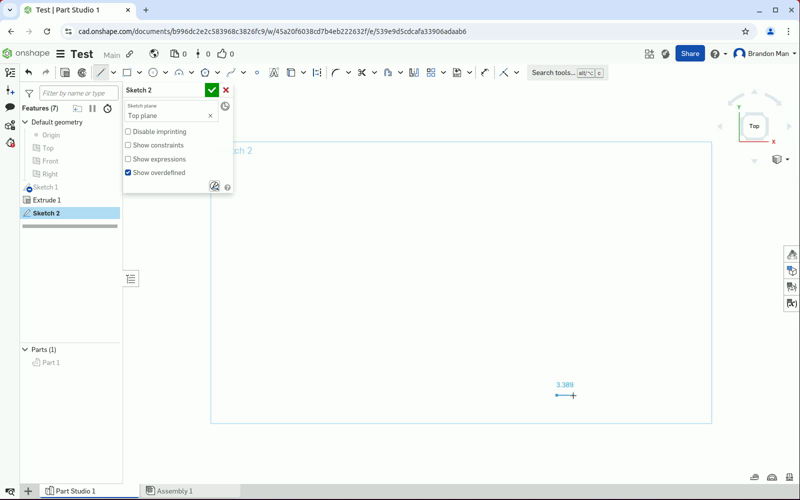
key_down(shift)
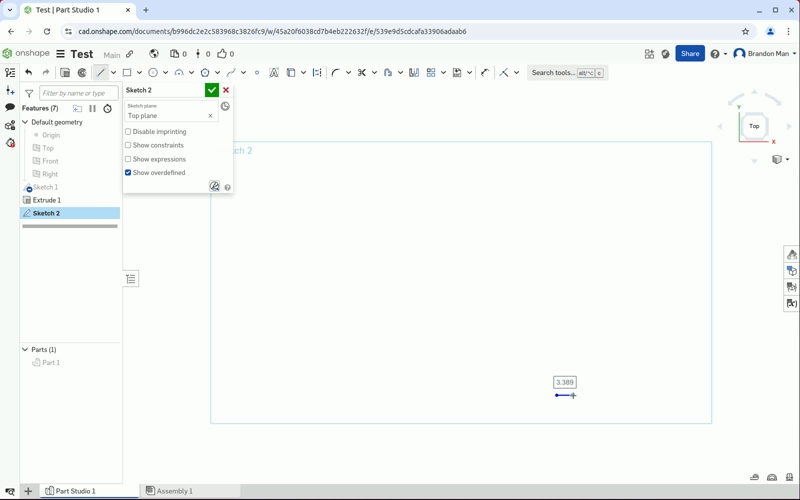
mouse_move(589, 395)
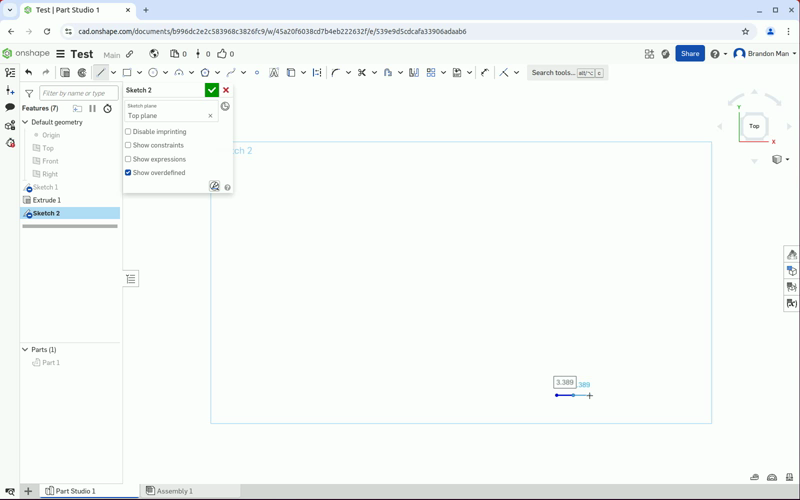
mouse_move(573, 379)
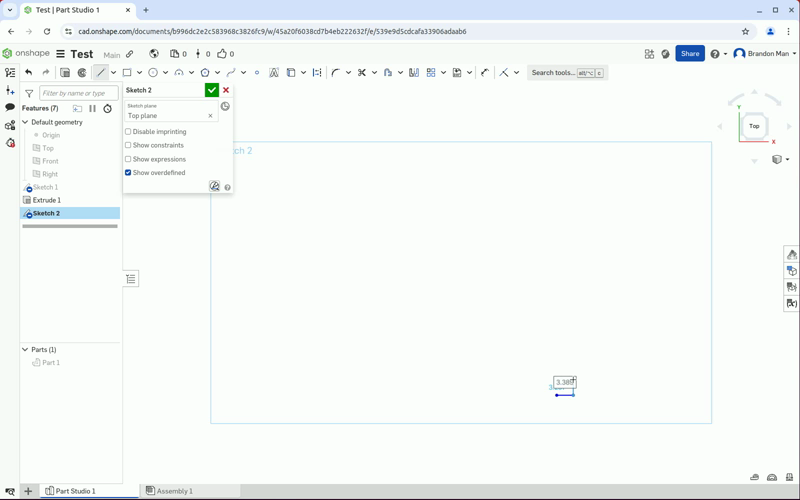
click(573, 379)
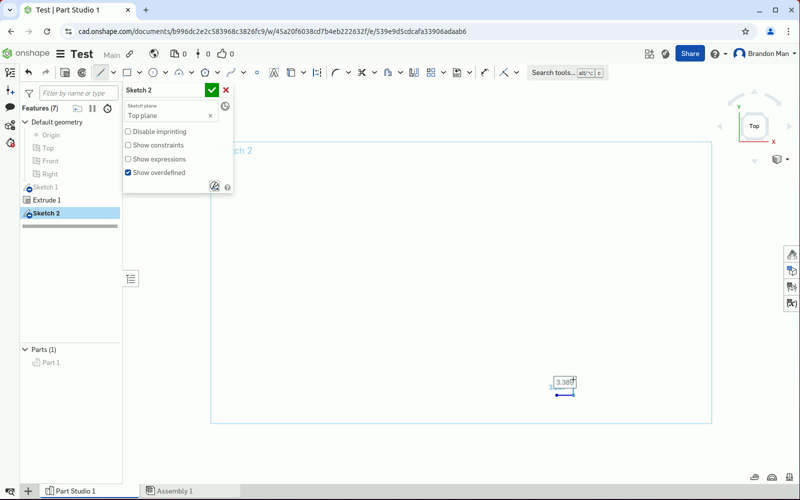
key_up(shift)
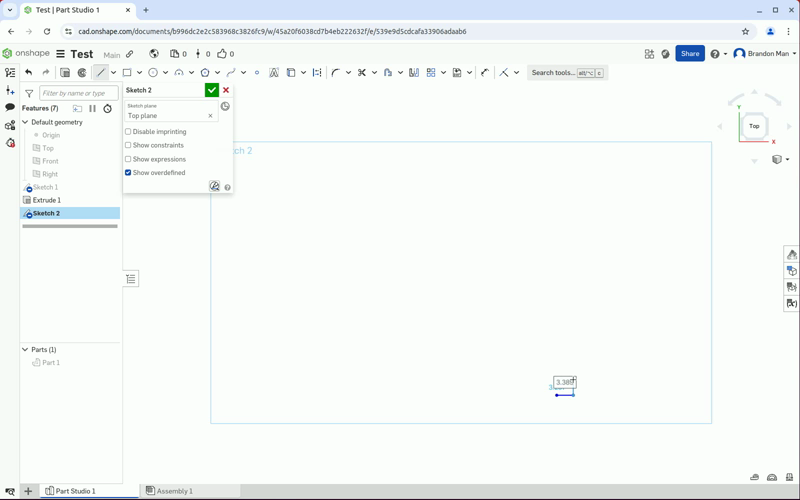
key(esc)
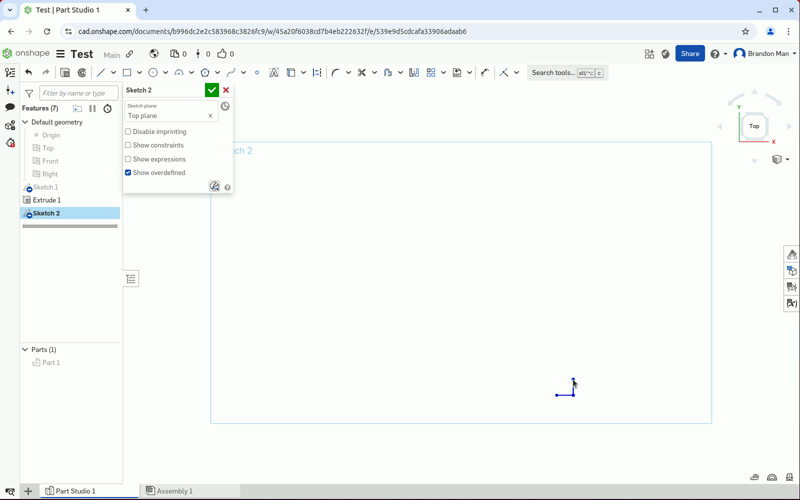
key(a)
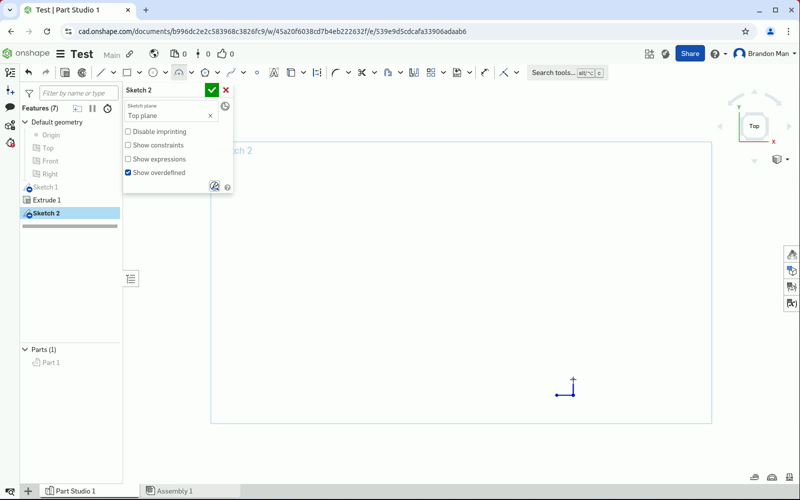
mouse_move(573, 379)
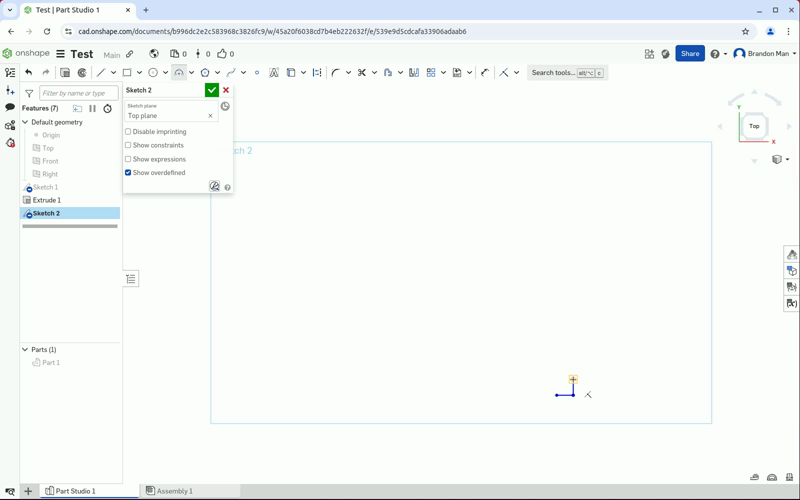
click(573, 379)
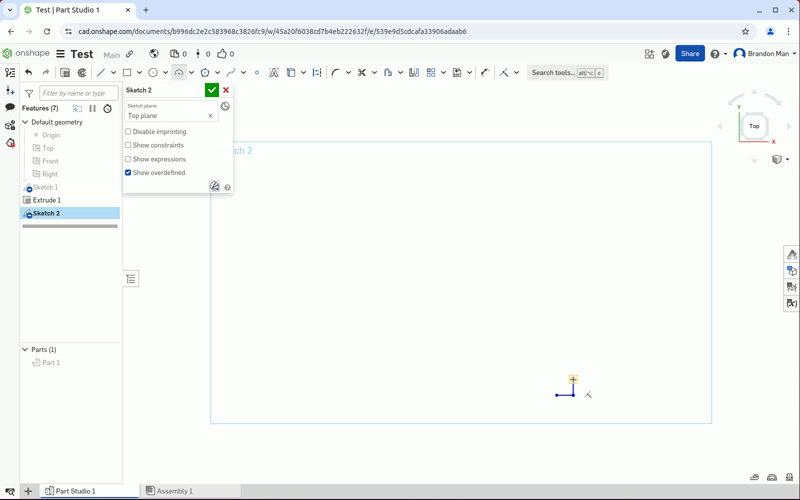
mouse_move(556, 395)
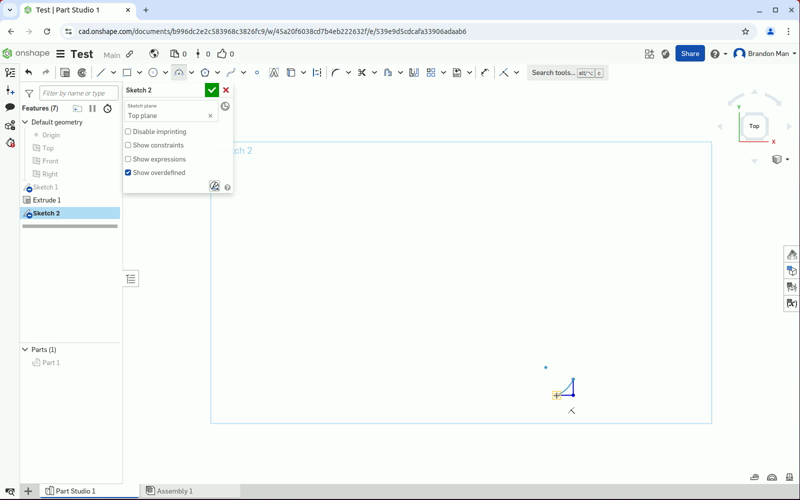
click(556, 395)
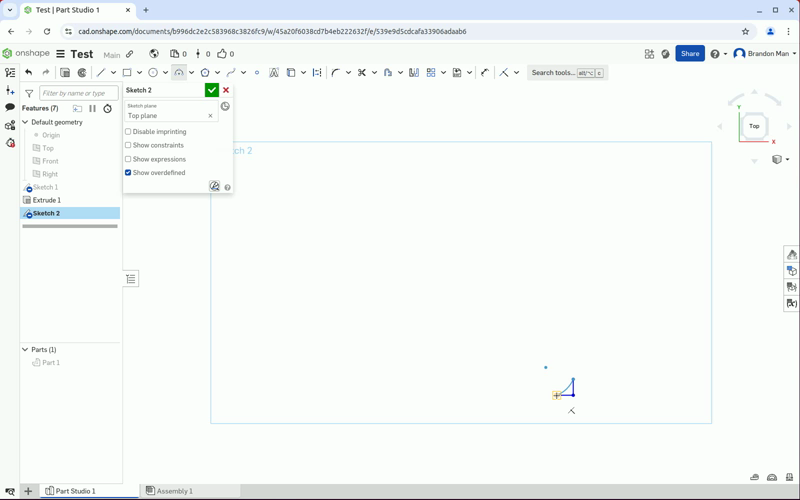
key_down(shift)
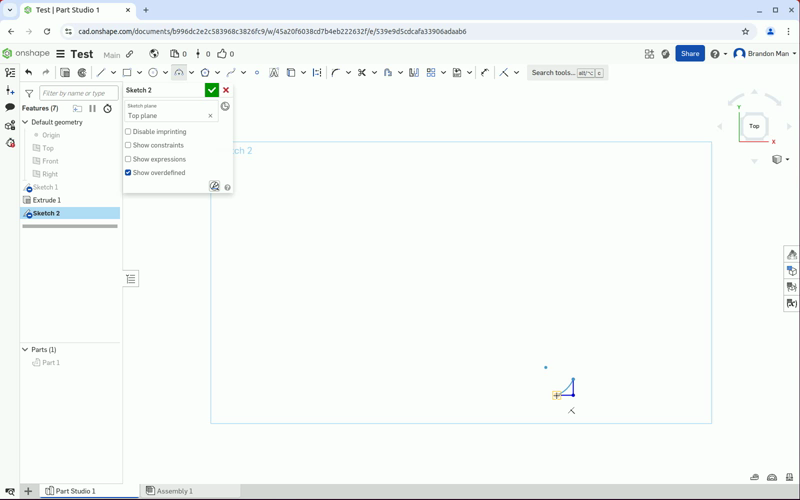
mouse_move(561, 384)
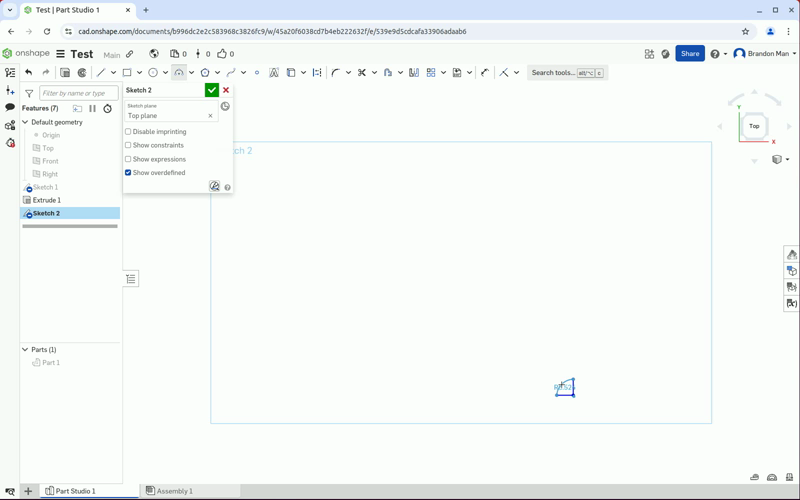
click(561, 384)
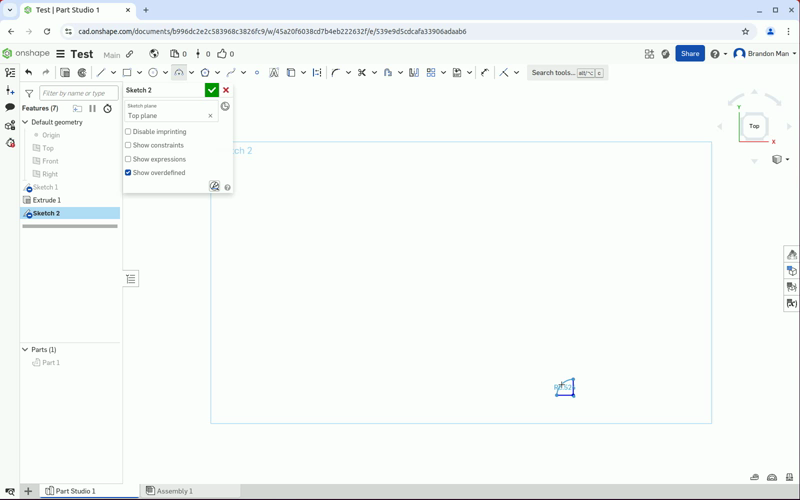
key_up(shift)
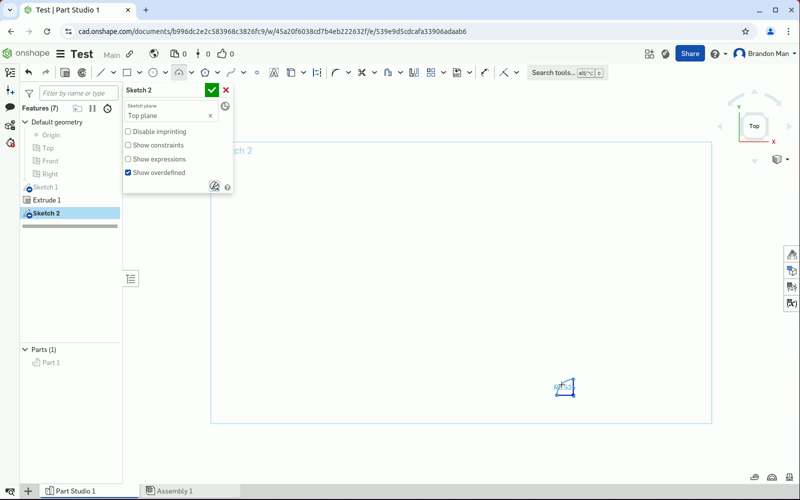
key(esc)
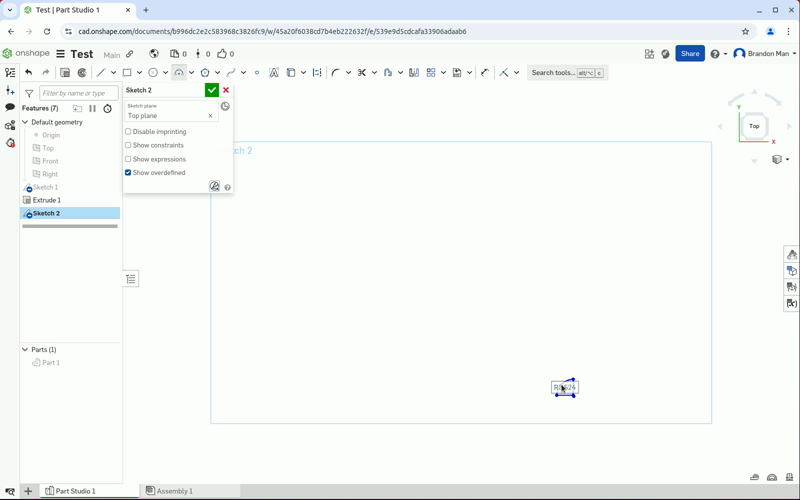
mouse_move(566, 389)
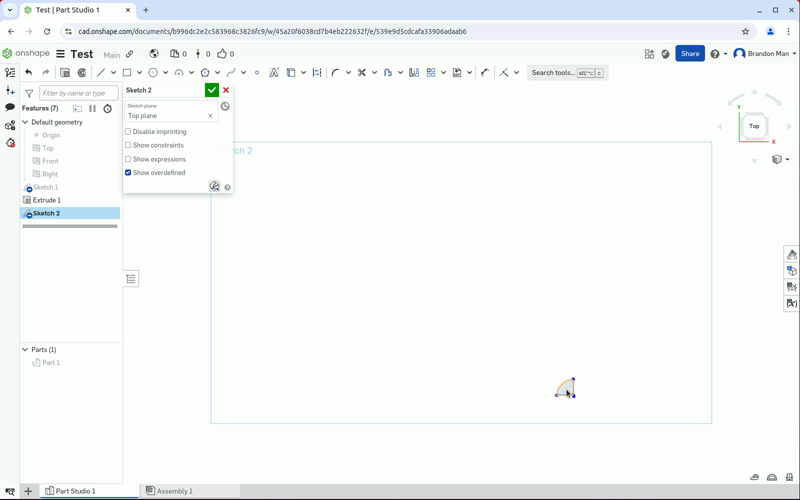
scroll(6)
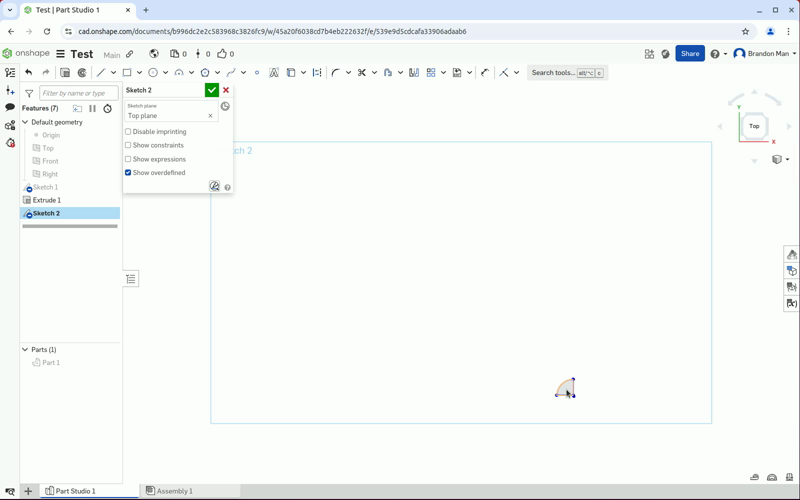
scroll(6)
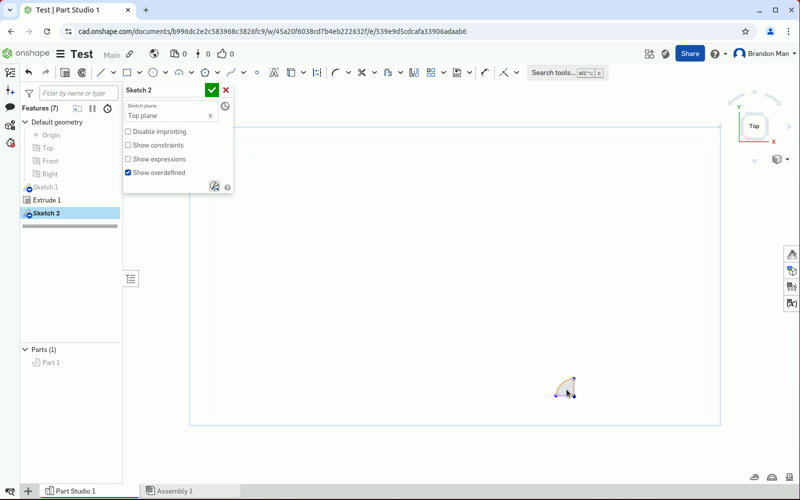
scroll(6)
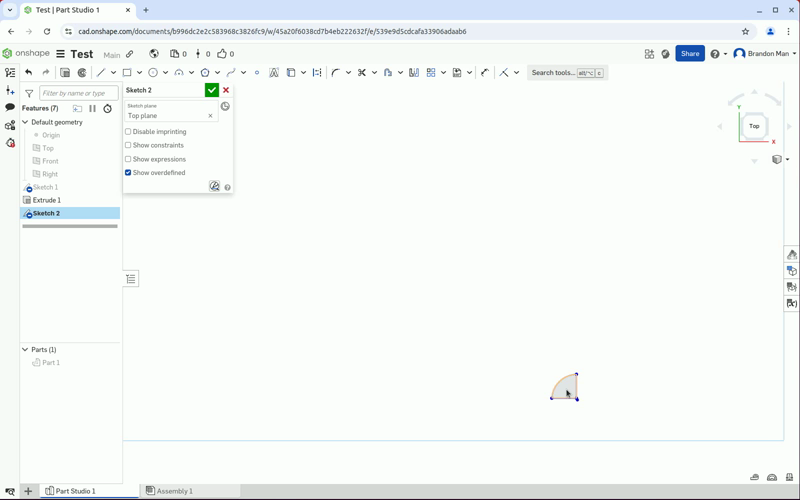
scroll(6)
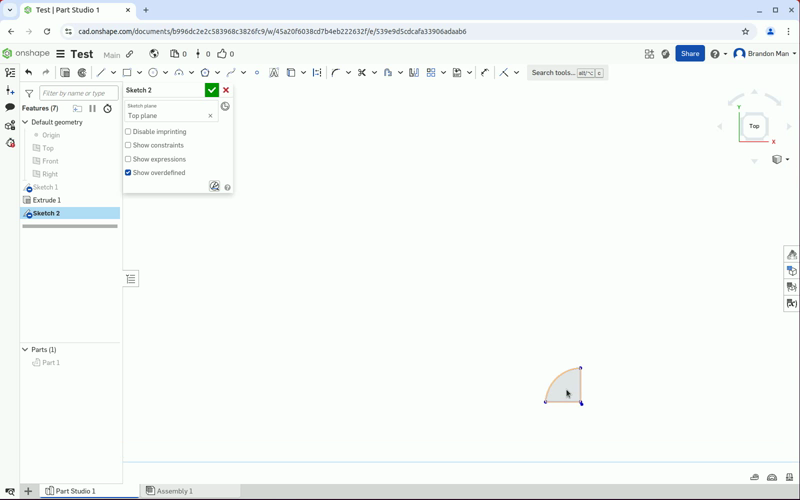
scroll(6)
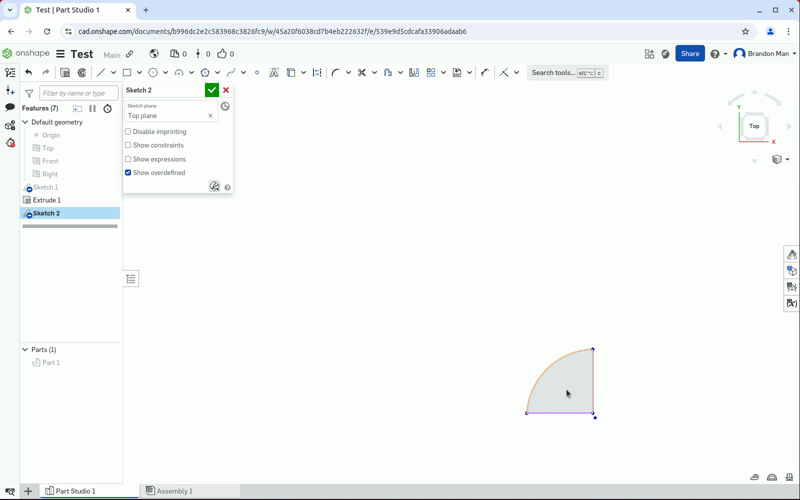
scroll(6)
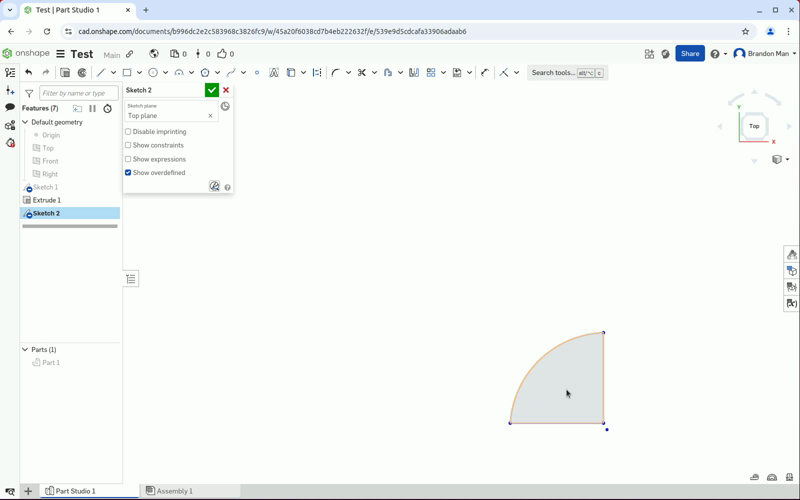
scroll(6)
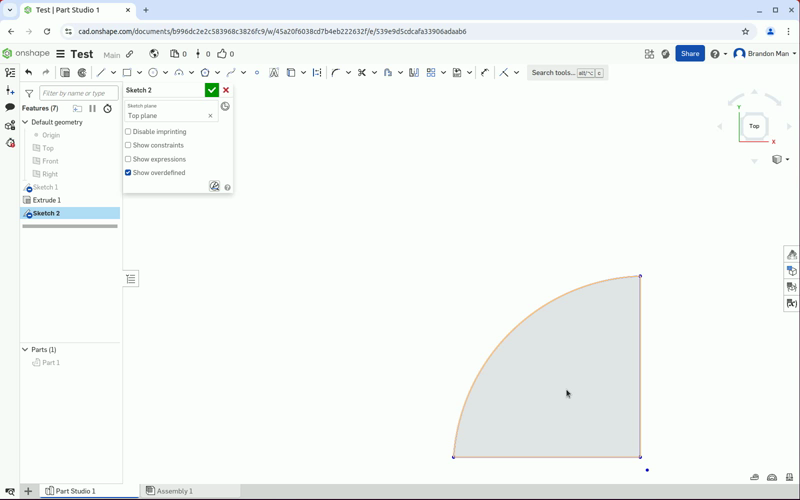
click(566, 389)
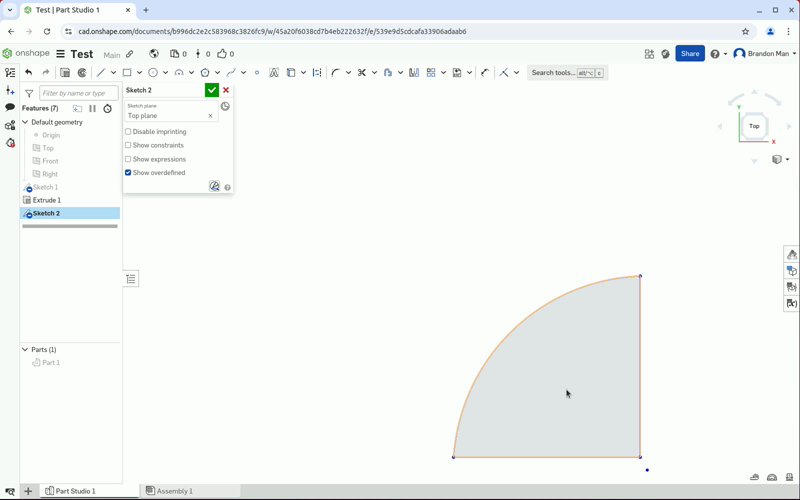
scroll(-6)
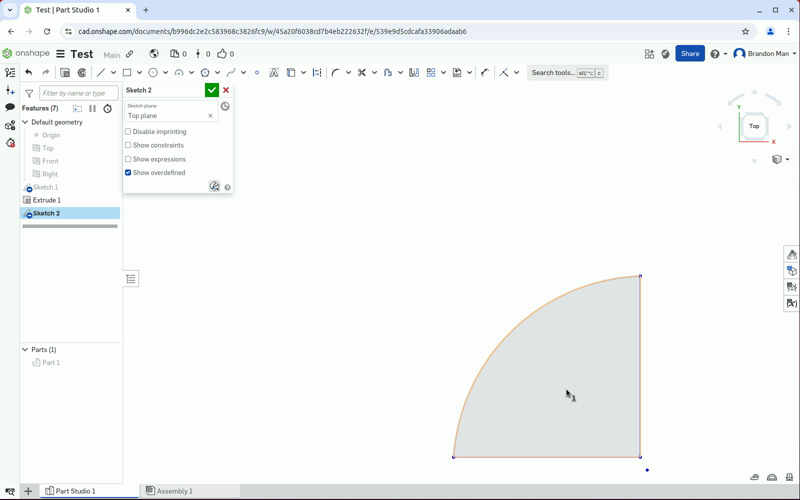
scroll(-6)
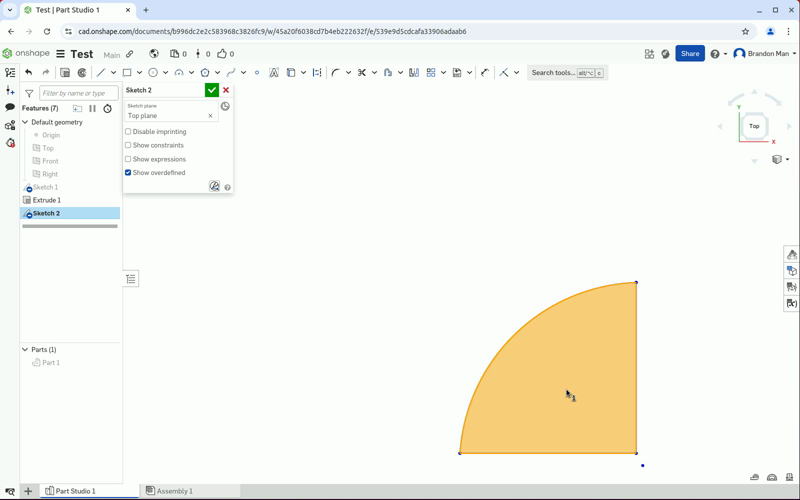
scroll(-6)
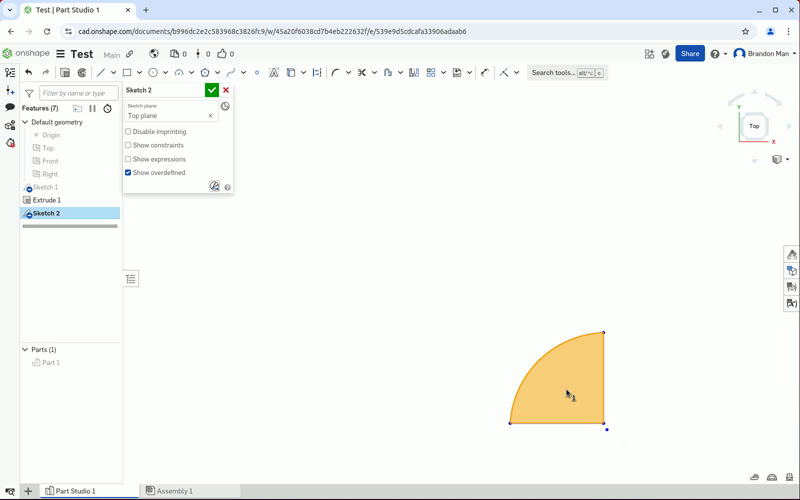
scroll(-6)
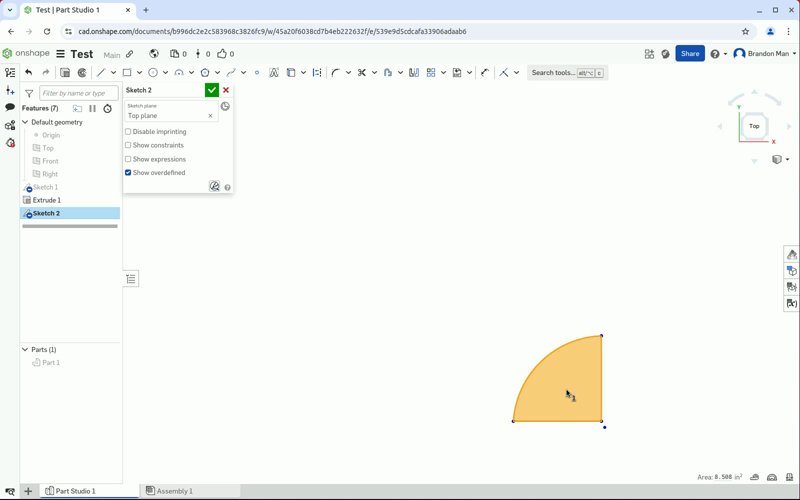
scroll(-6)
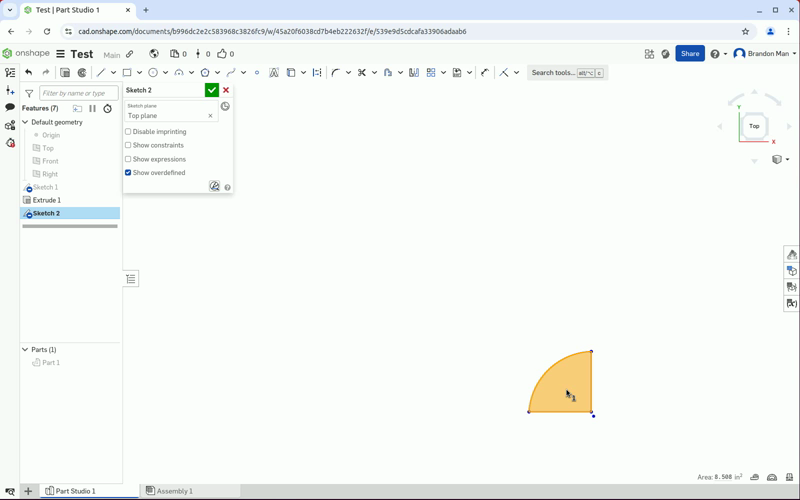
scroll(-6)
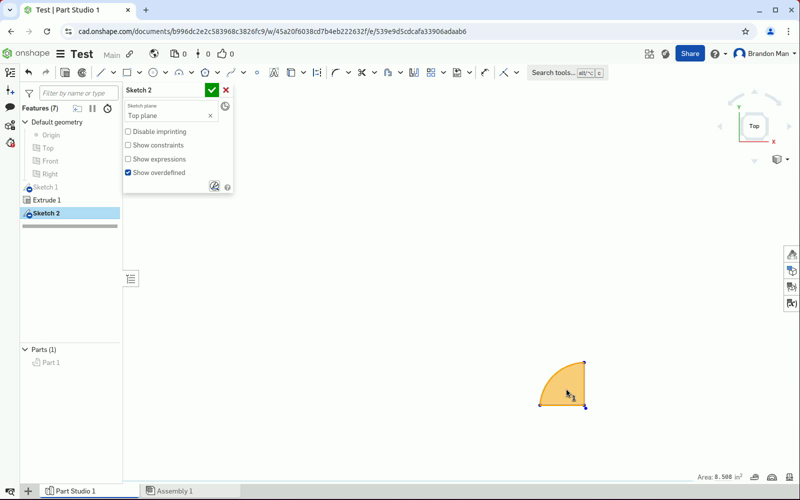
scroll(-6)
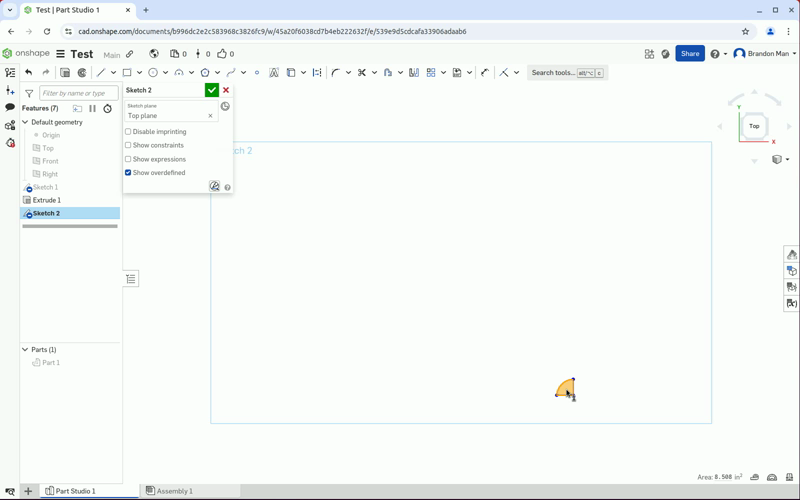
mouse_move(73, 352)
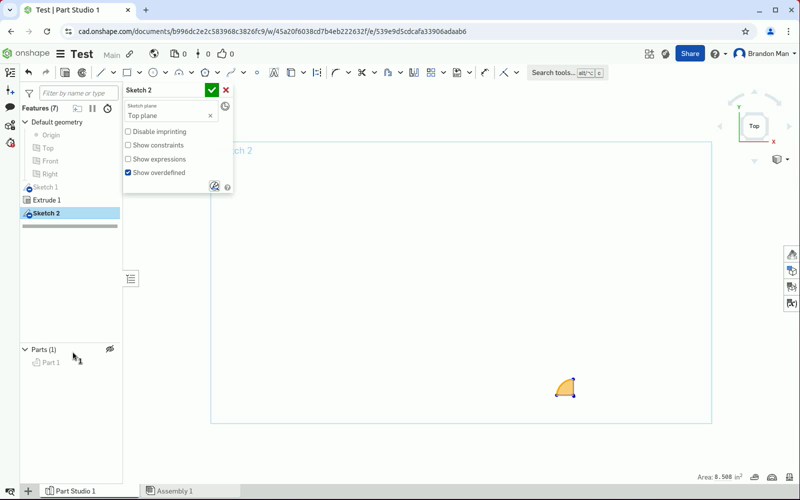
key(shift+y)
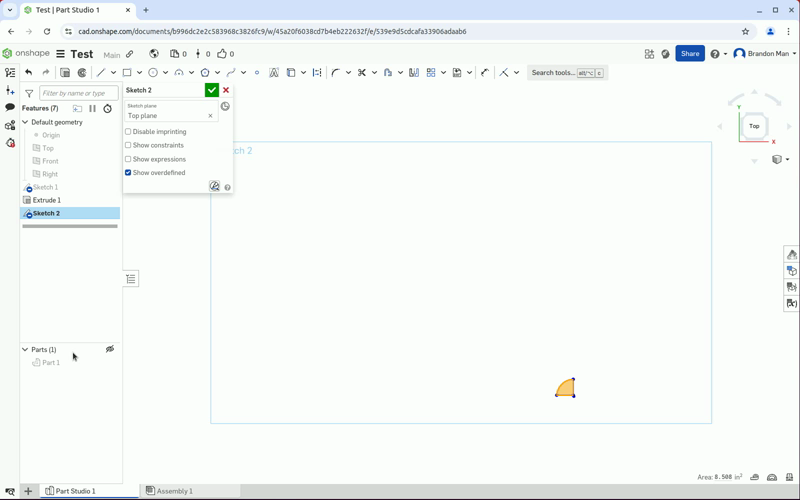
key(shift+e)
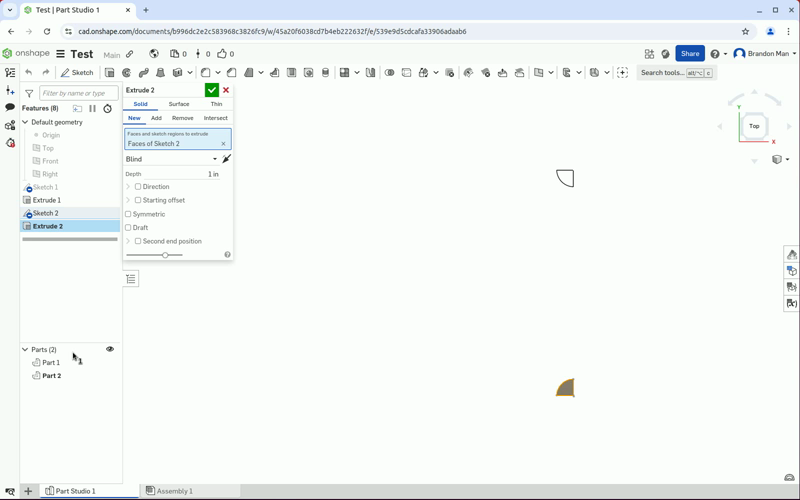
mouse_move(143, 106)
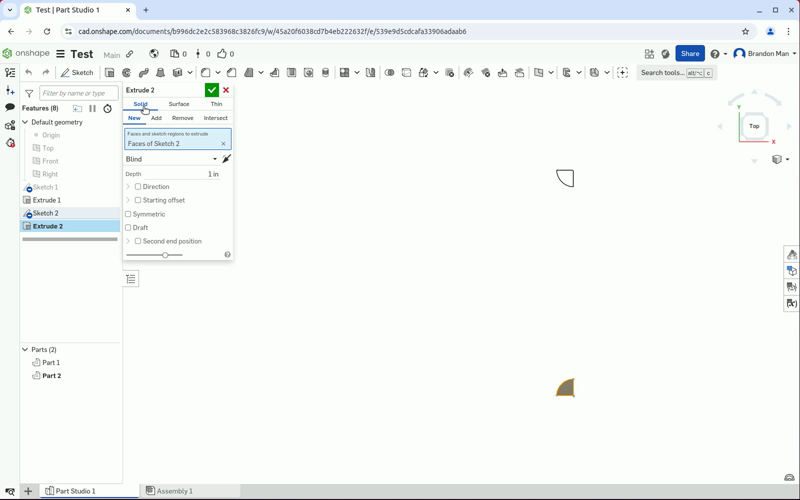
click(143, 106)
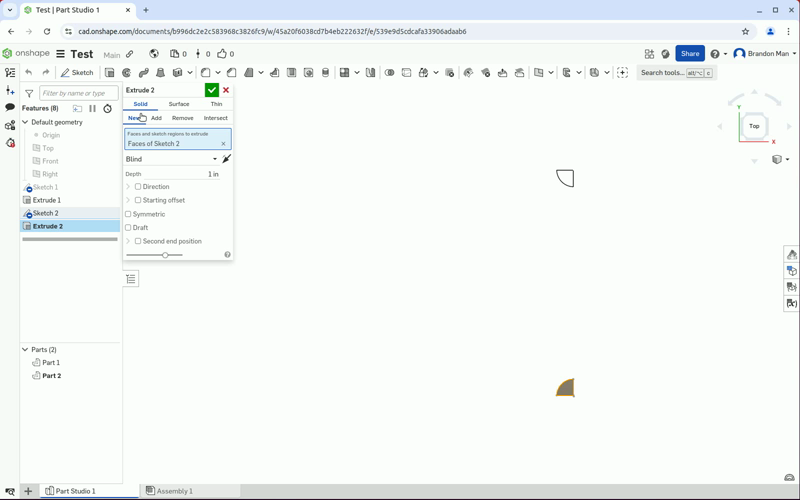
mouse_move(137, 120)
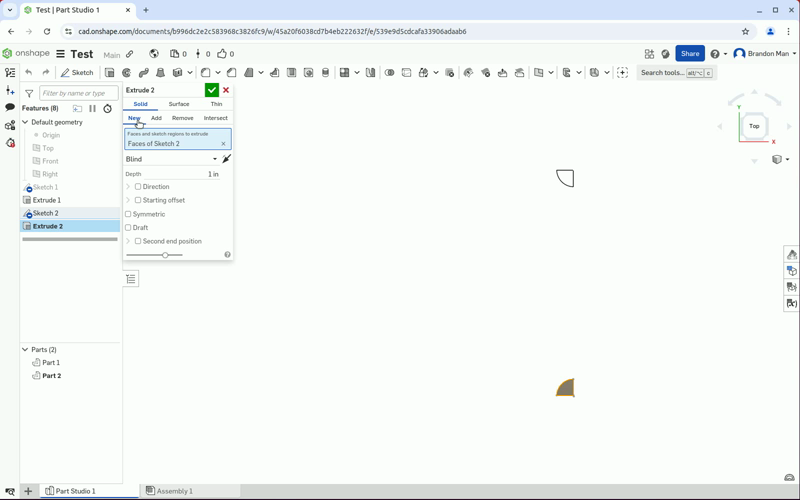
click(137, 120)
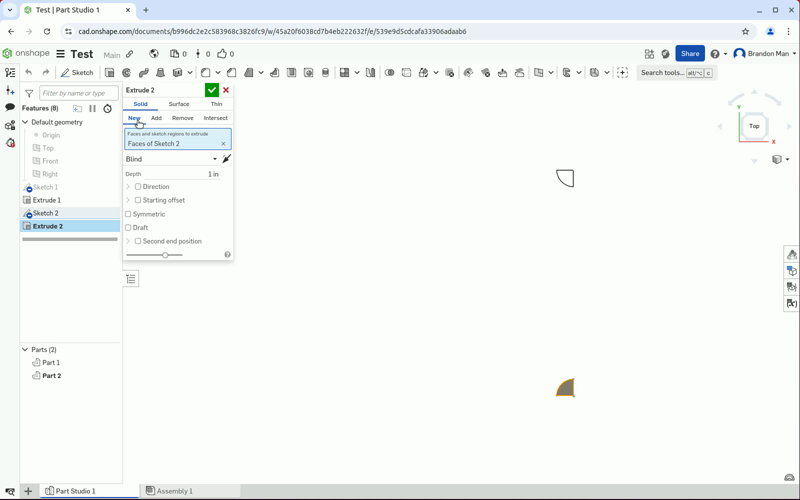
key(tab, 4)
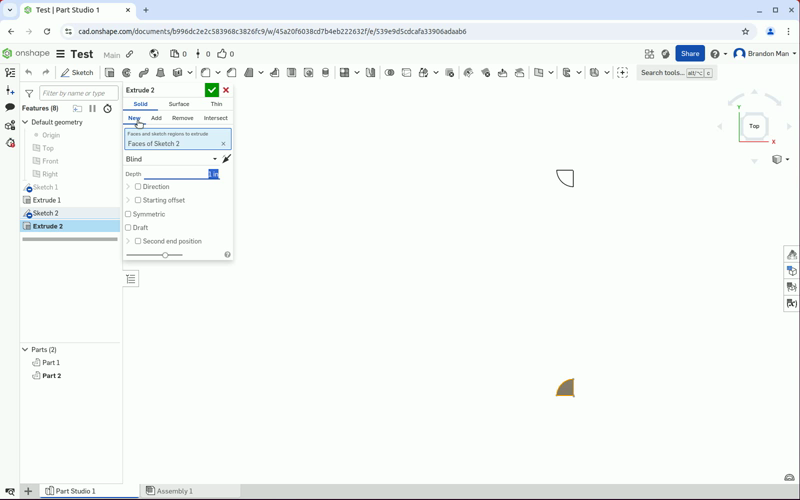
text(6.258)
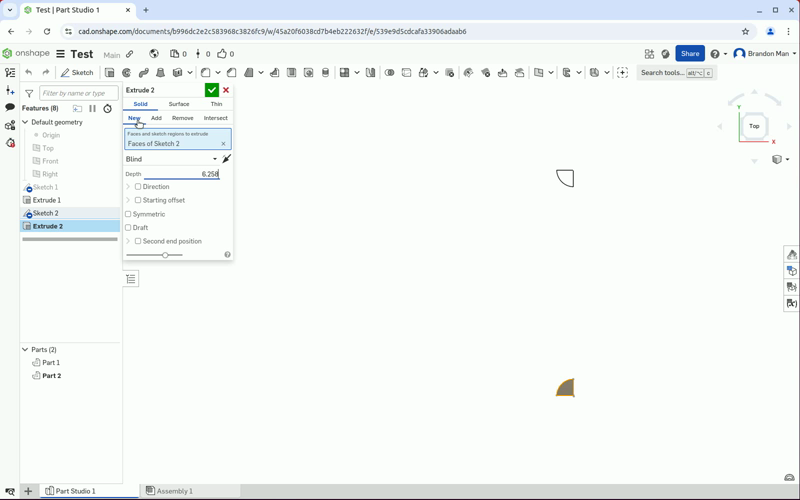
key(tab, 3)
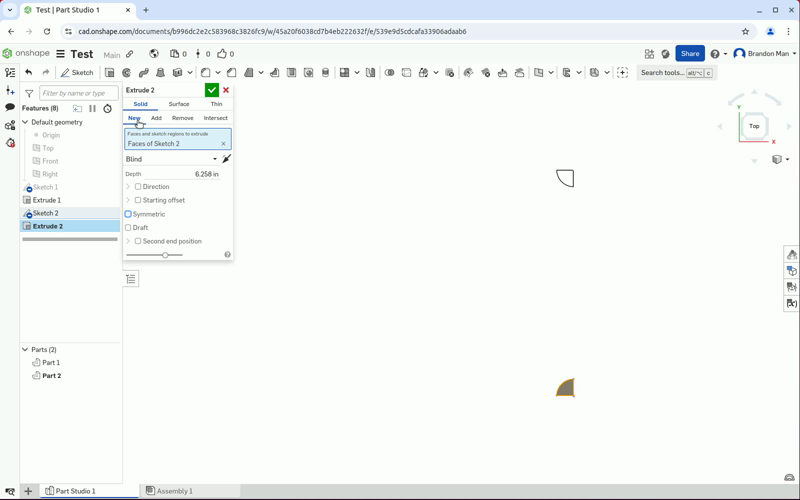
key(space)
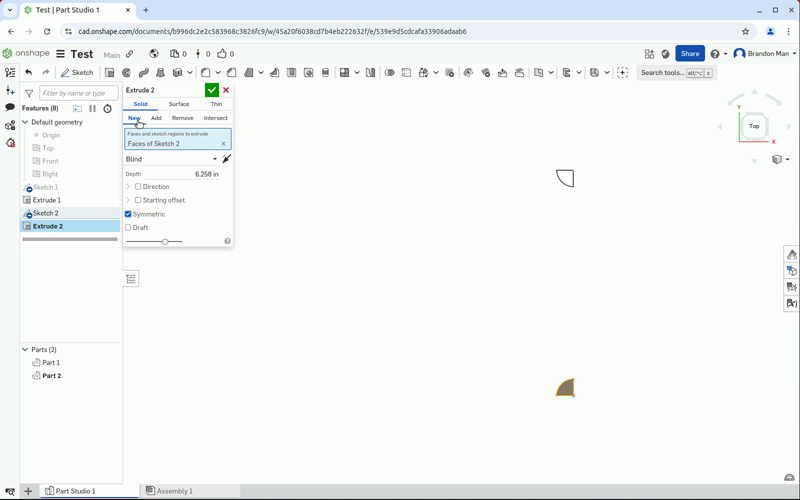
key(enter)
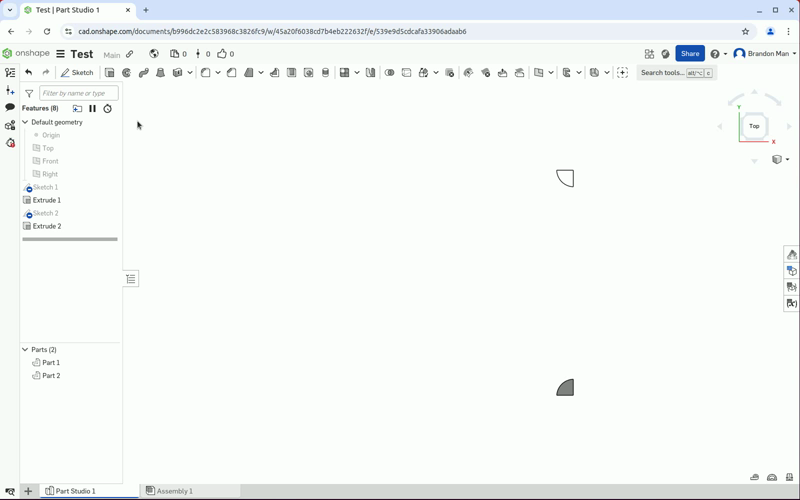
key(shift+h)
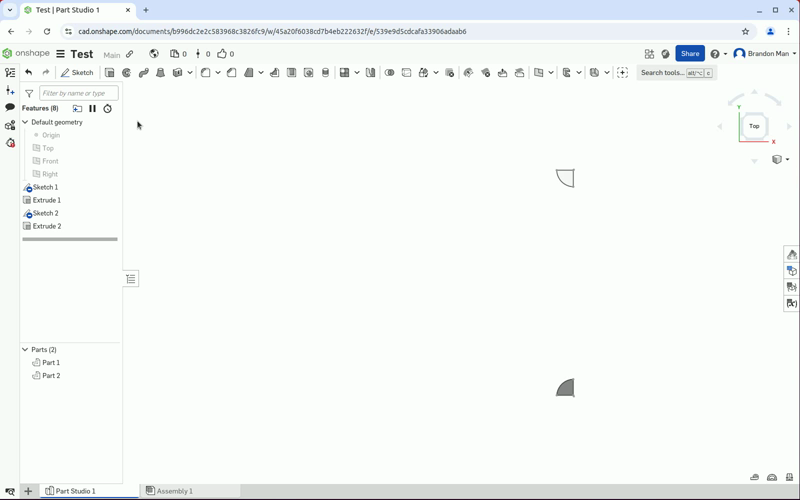
key(shift+h)
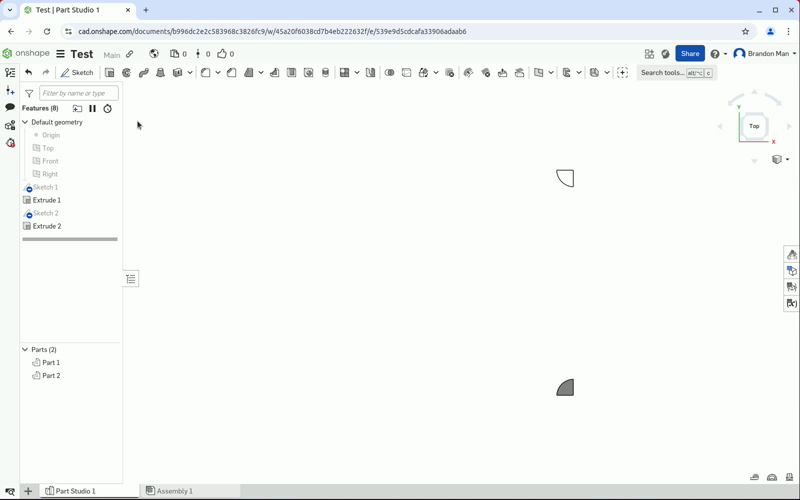
mouse_move(73, 189)
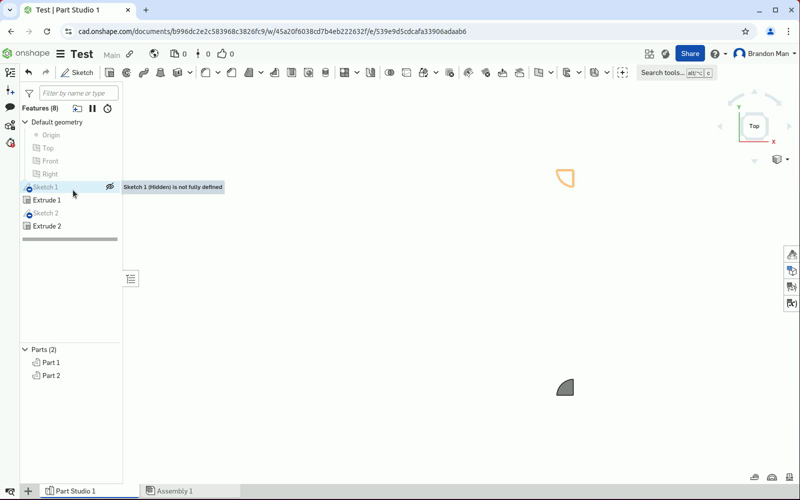
click(73, 189)
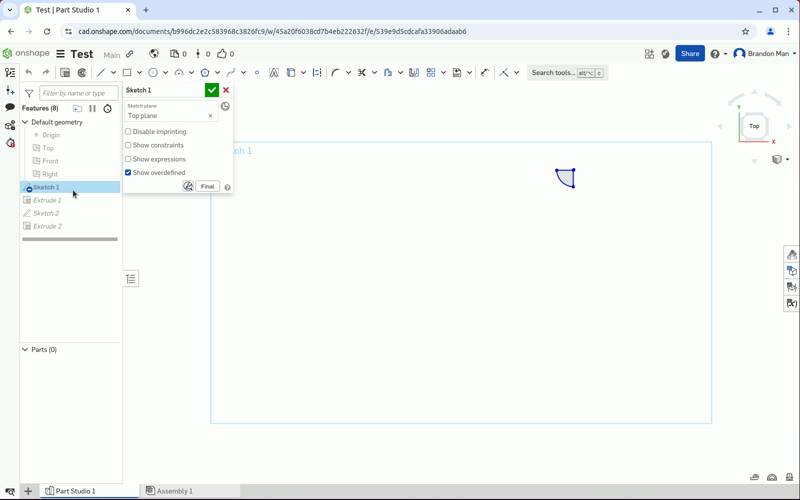
mouse_move(229, 92)
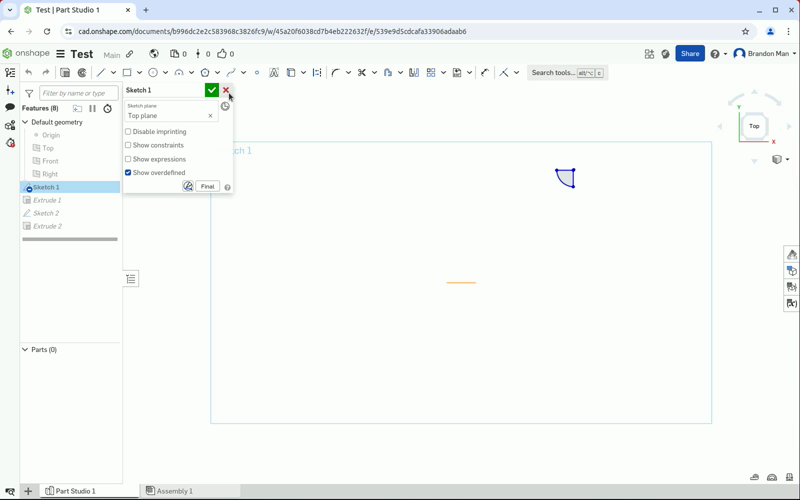
click(229, 92)
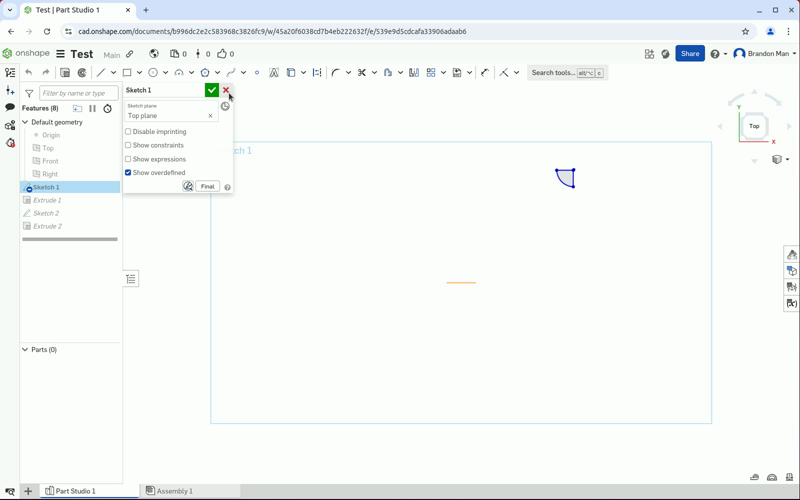
key(shift+s)
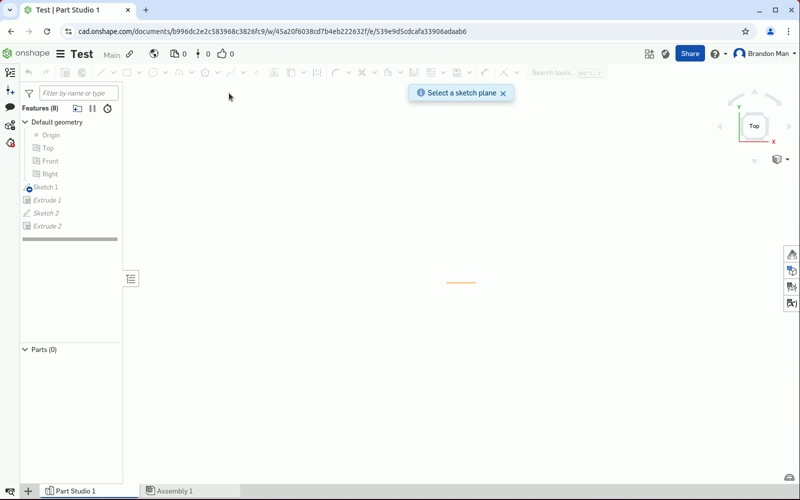
mouse_move(73, 150)
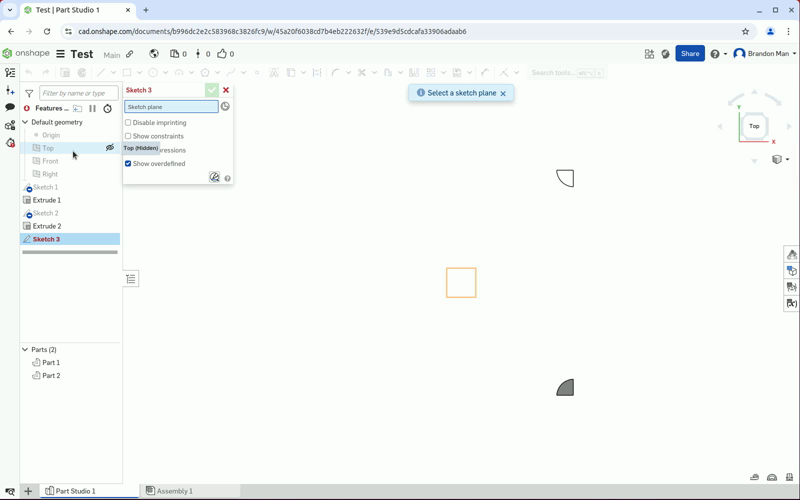
click(73, 150)
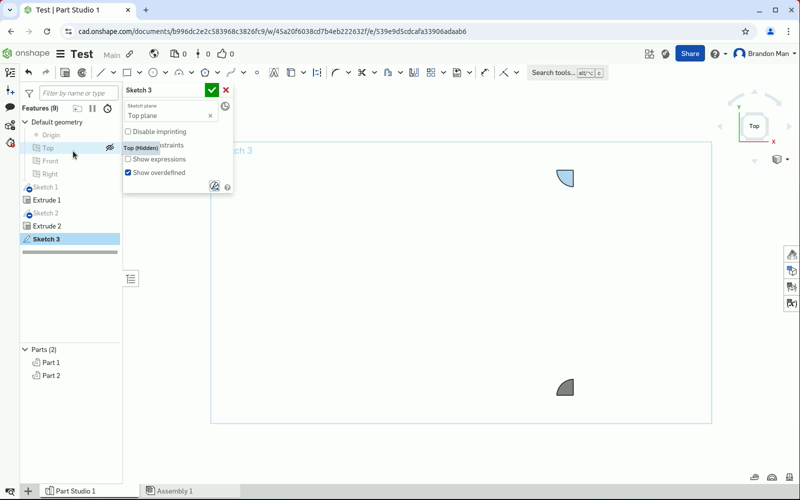
mouse_move(73, 352)
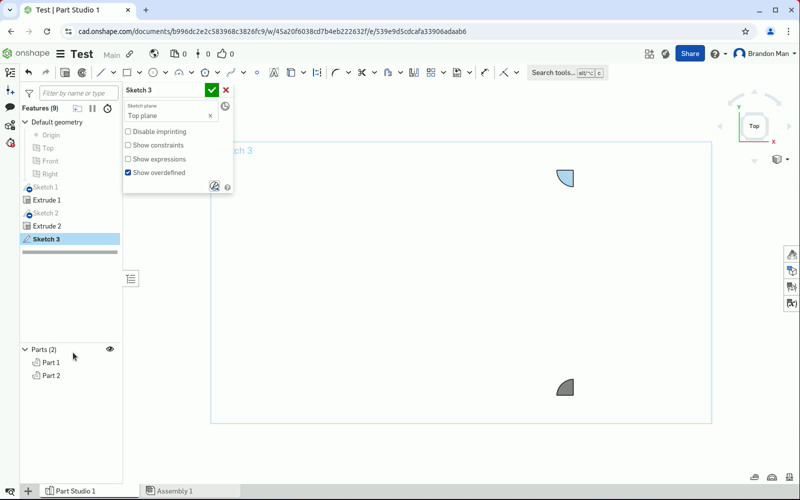
key(y)
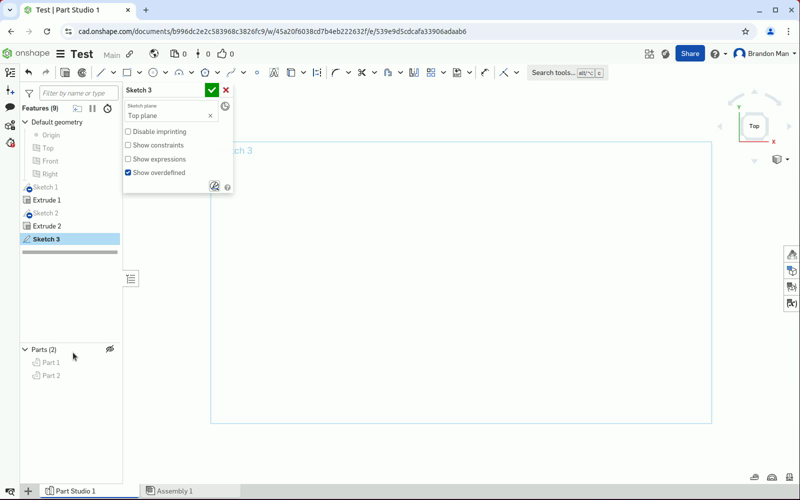
key(a)
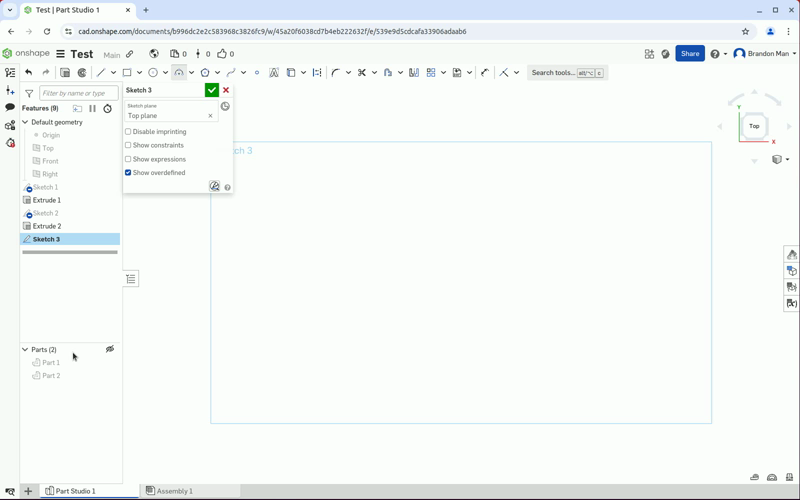
key_down(shift)
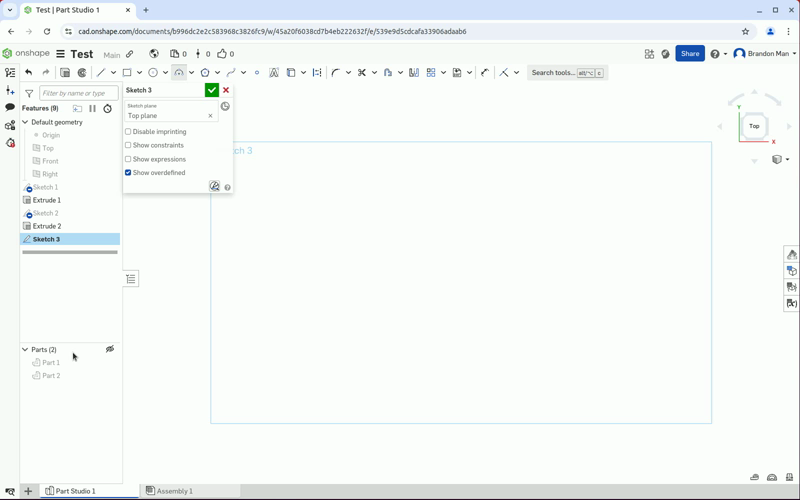
mouse_move(350, 185)
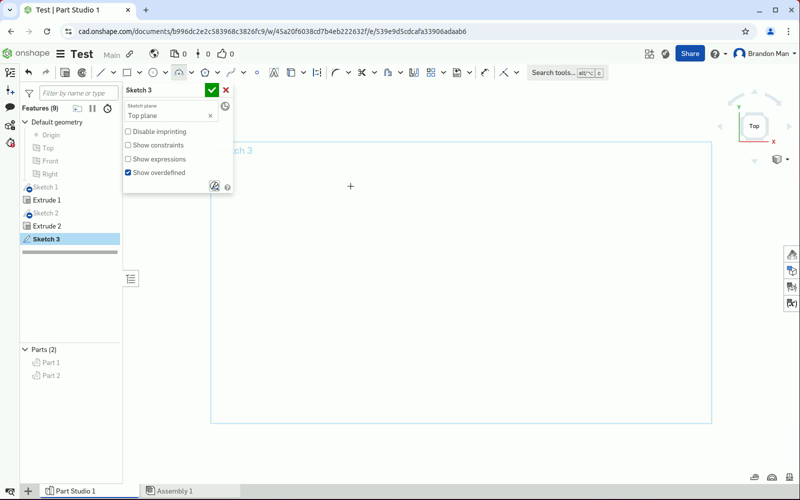
click(350, 185)
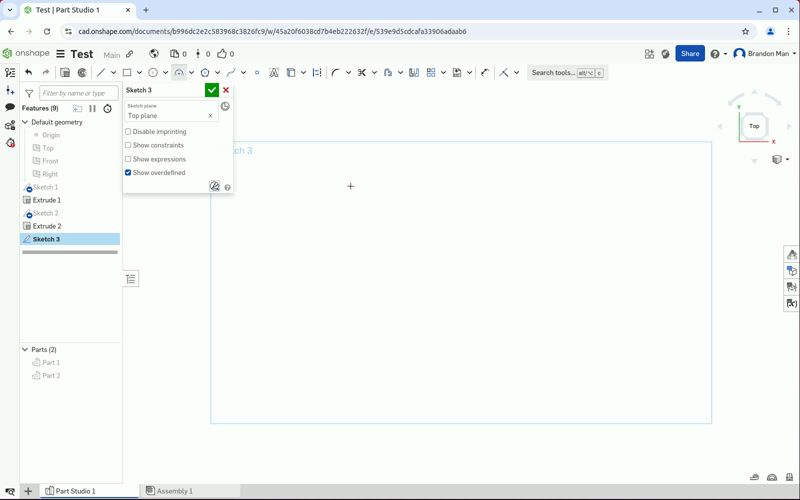
key_up(shift)
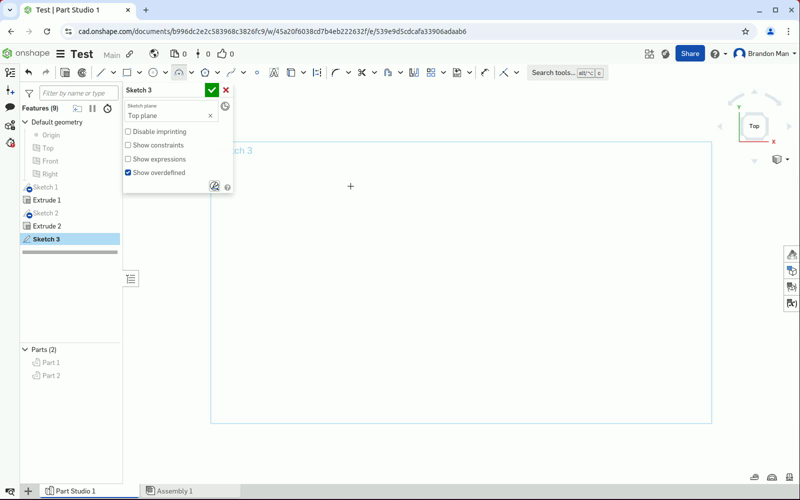
key_down(shift)
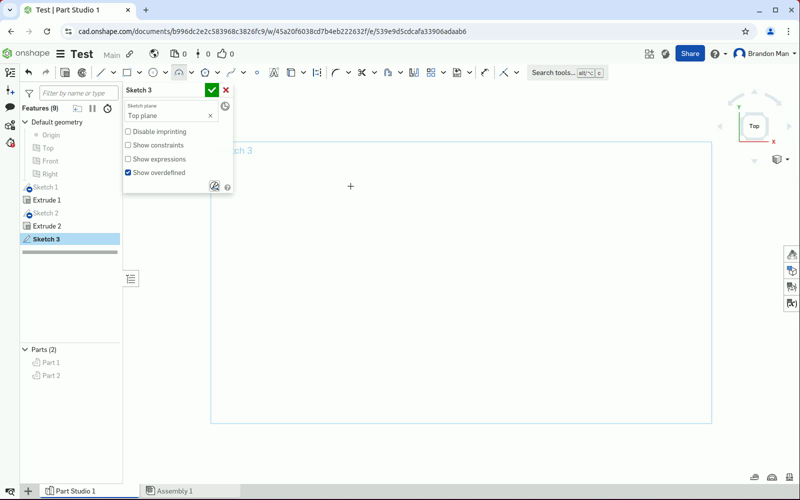
mouse_move(366, 169)
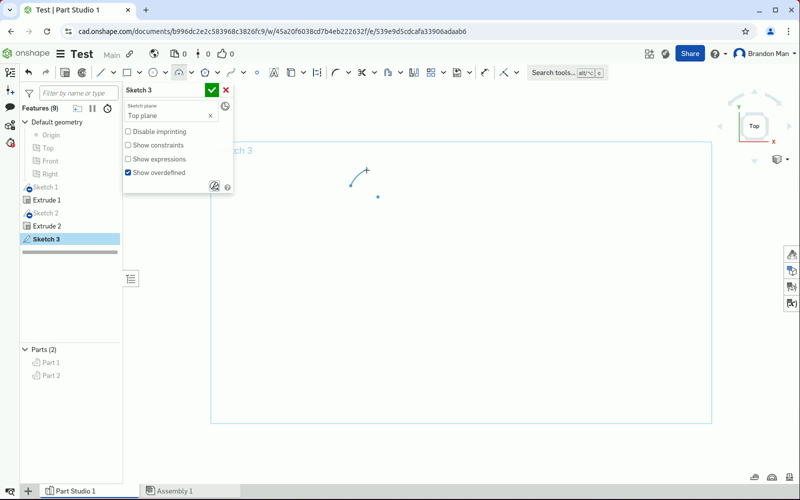
click(366, 169)
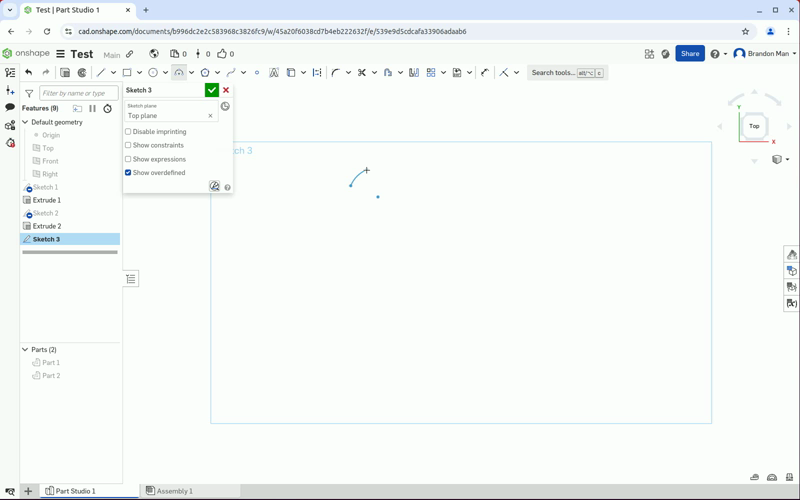
mouse_move(362, 180)
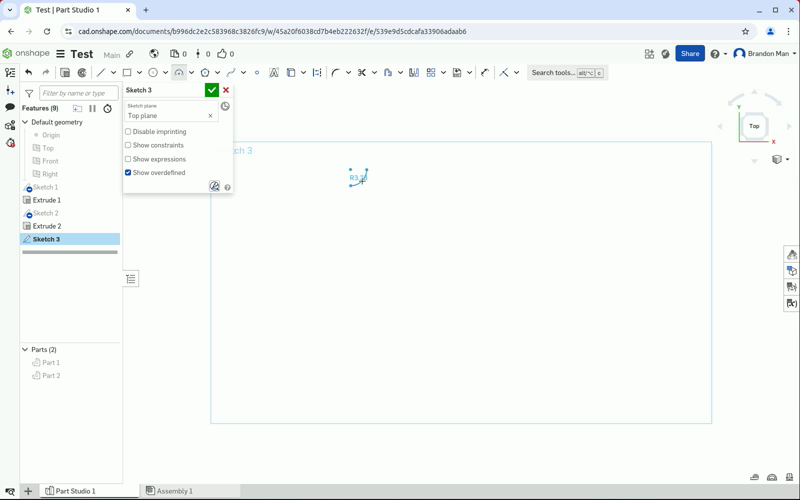
click(362, 180)
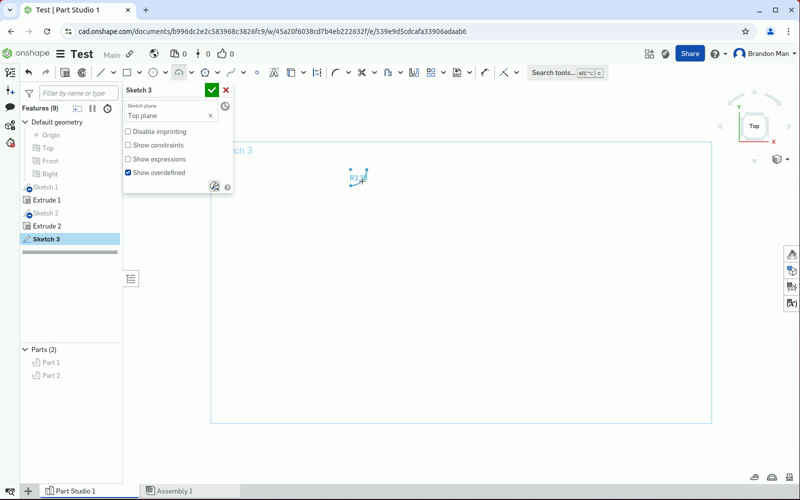
key_up(shift)
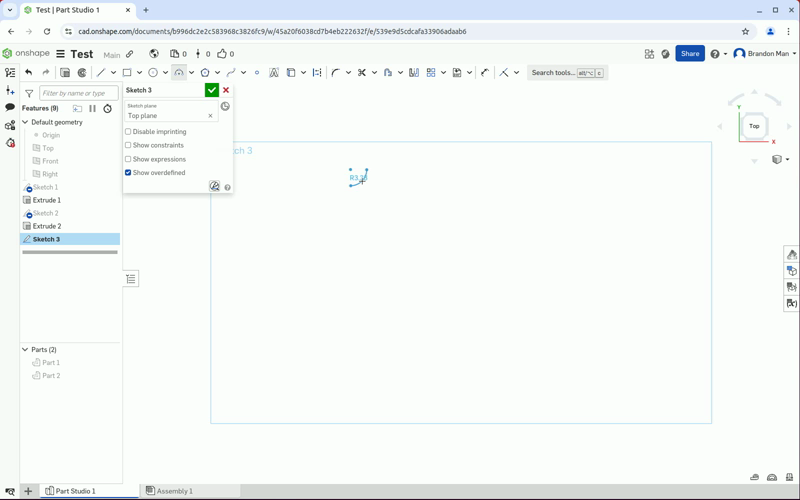
key(esc)
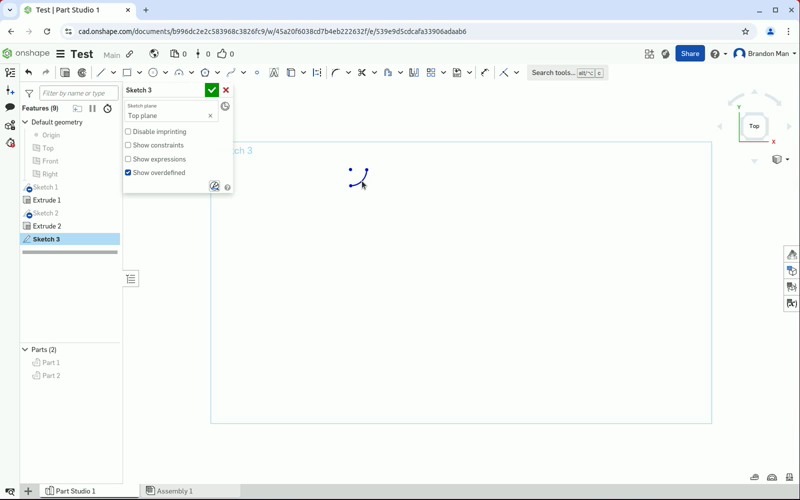
key(l)
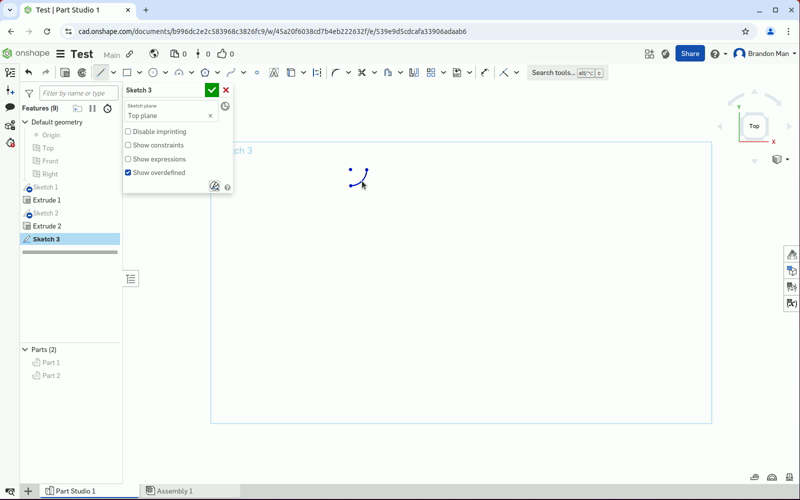
mouse_move(366, 169)
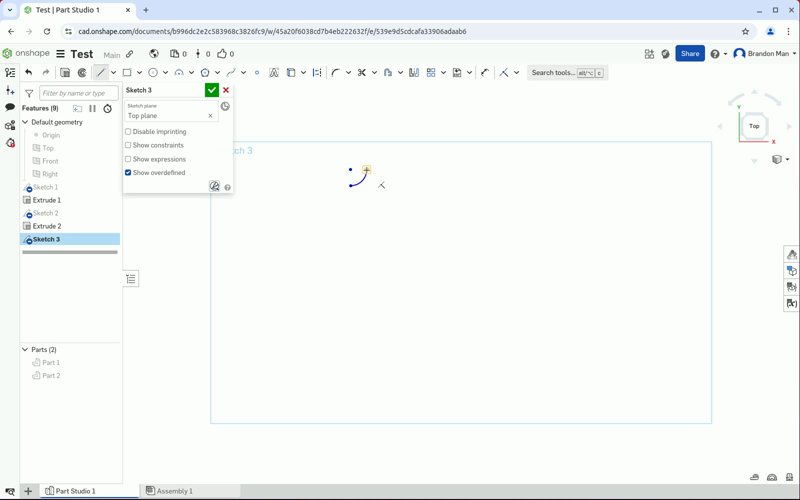
click(366, 169)
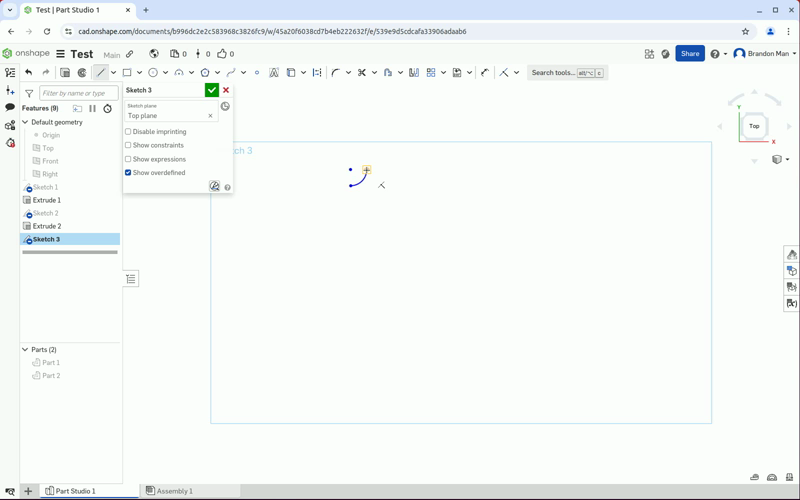
key_down(shift)
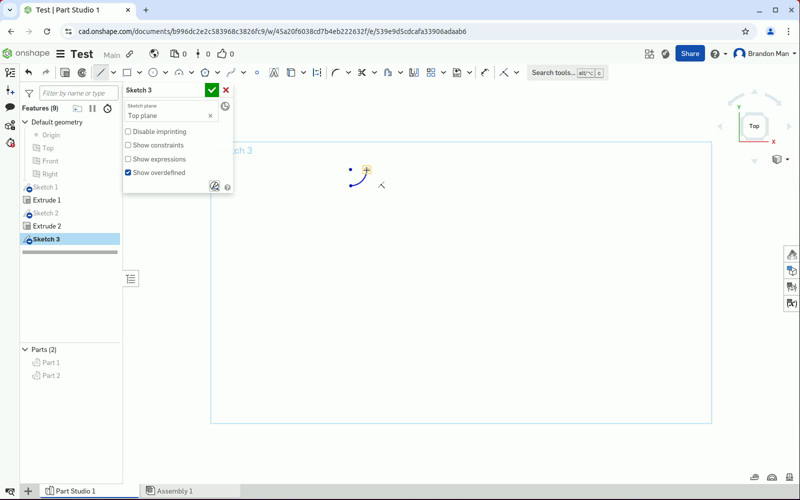
mouse_move(396, 169)
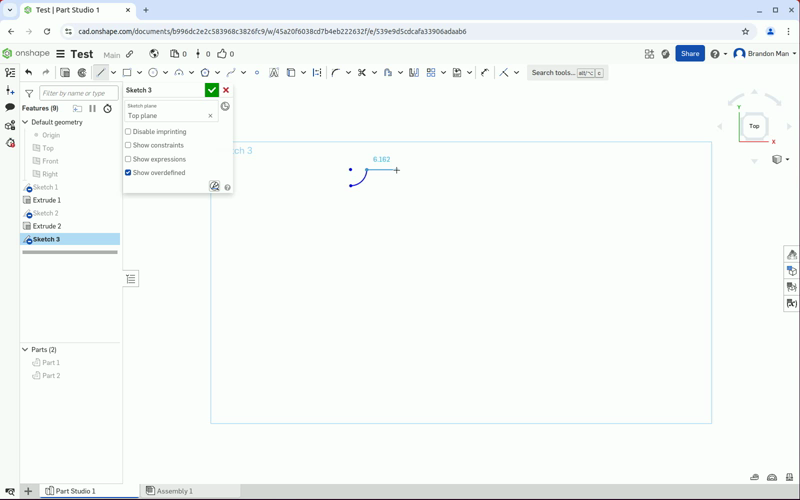
mouse_move(350, 169)
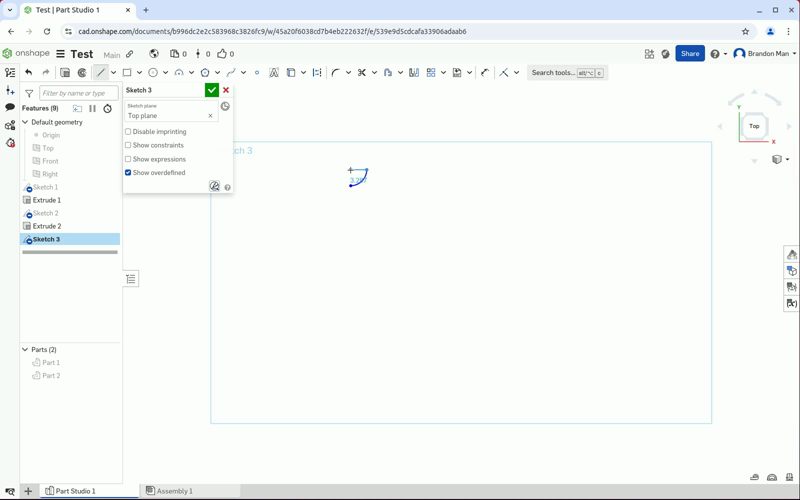
click(350, 169)
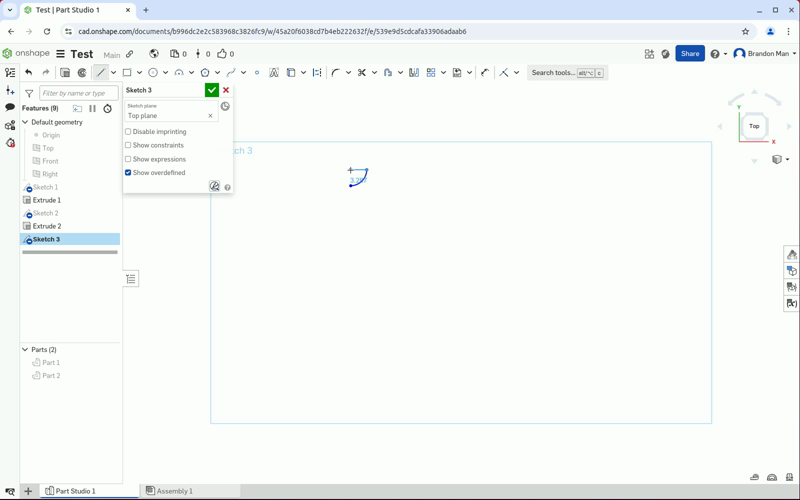
key_up(shift)
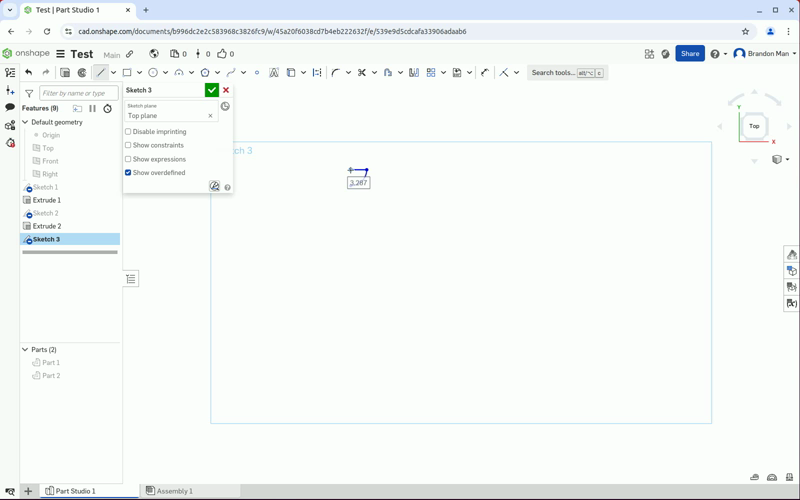
mouse_move(380, 169)
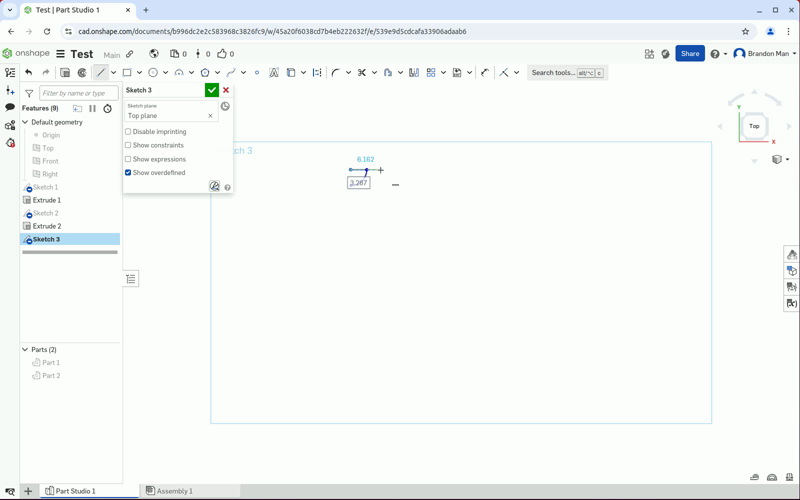
key_down(shift)
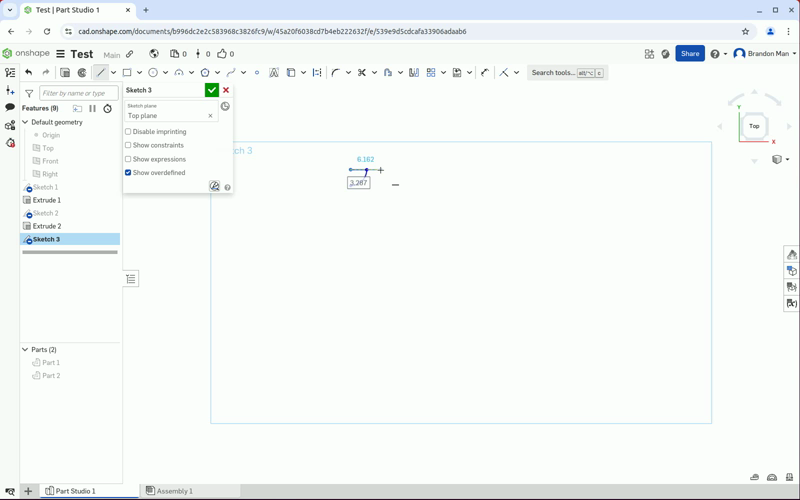
mouse_move(350, 185)
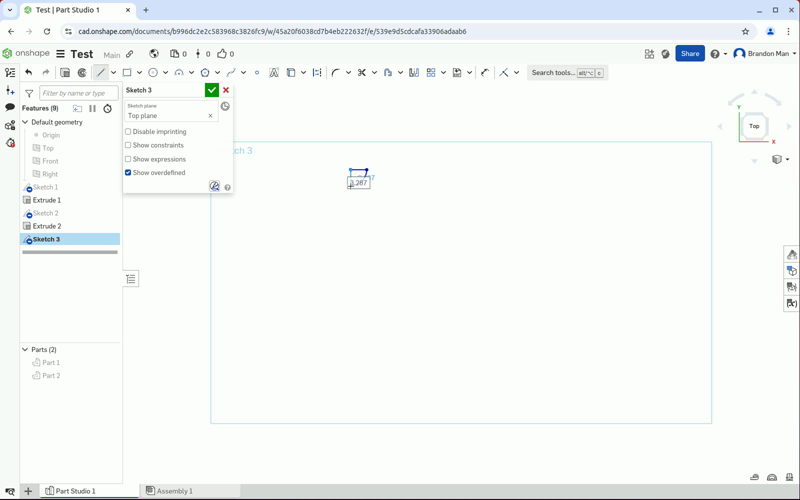
key_up(shift)
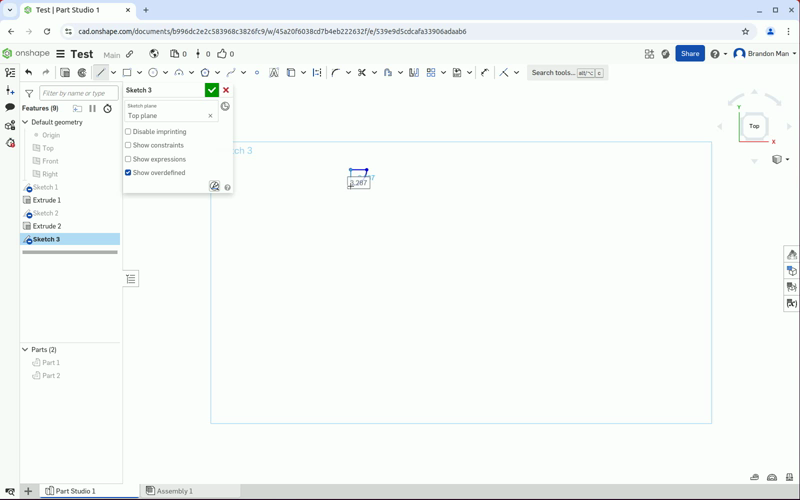
click(350, 185)
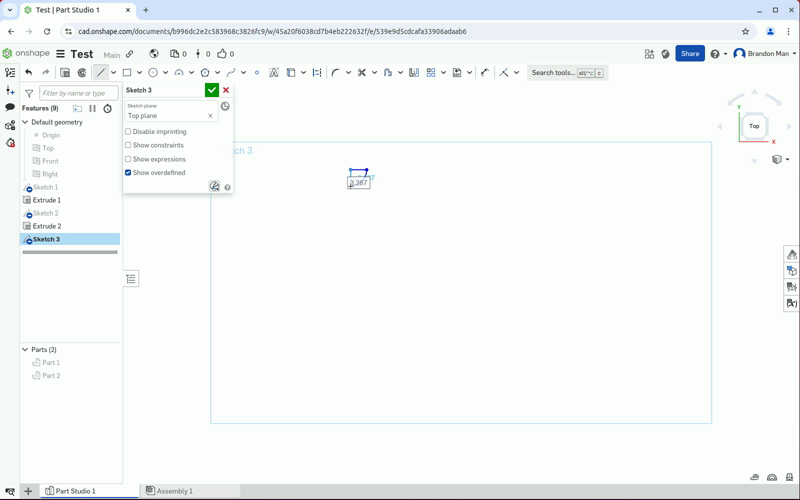
key(esc)
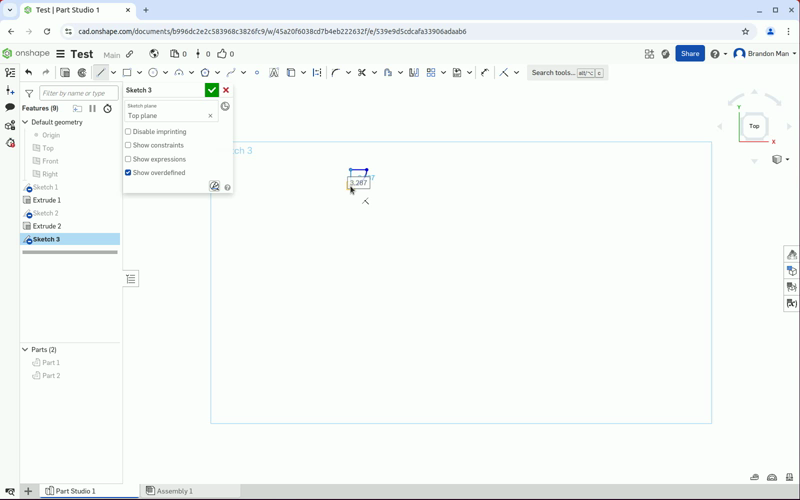
mouse_move(355, 170)
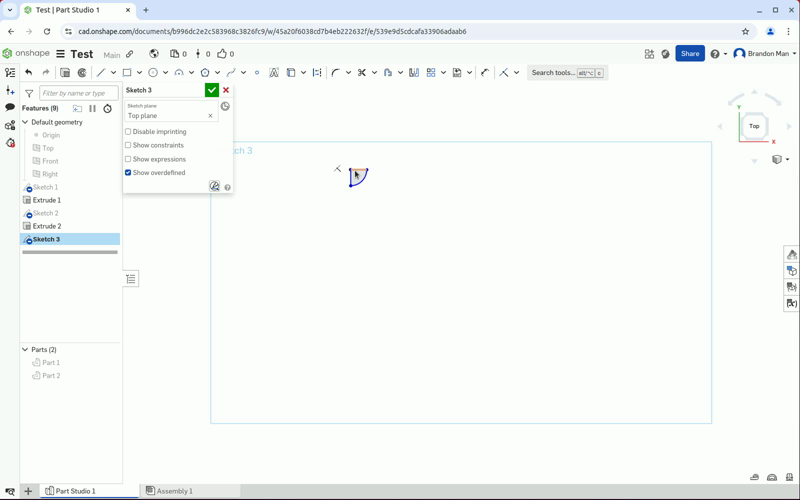
scroll(6)
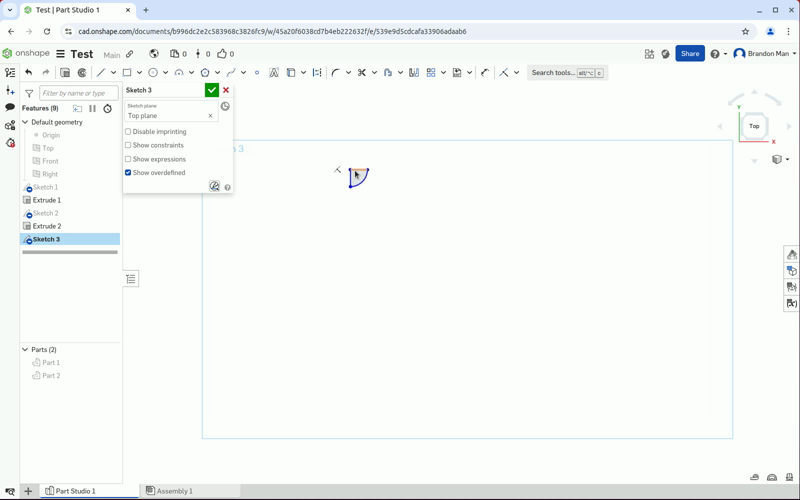
scroll(6)
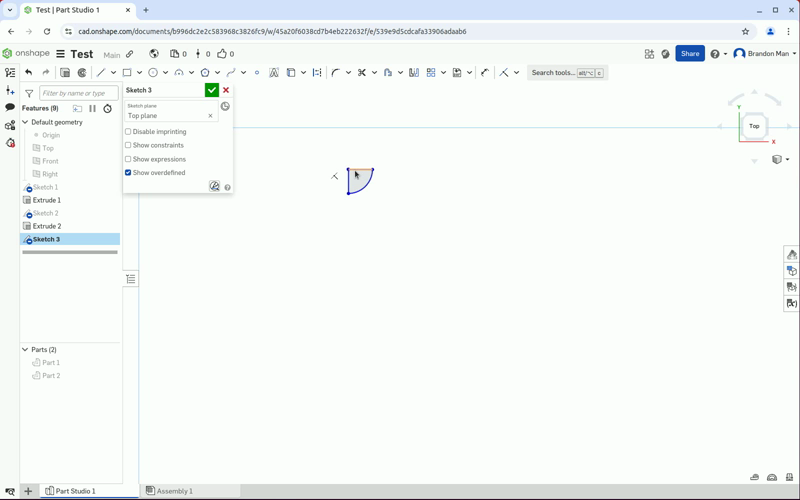
scroll(6)
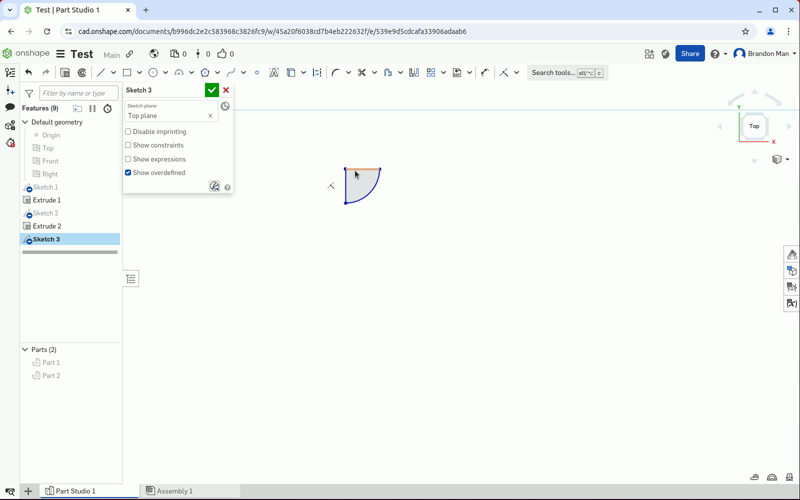
scroll(6)
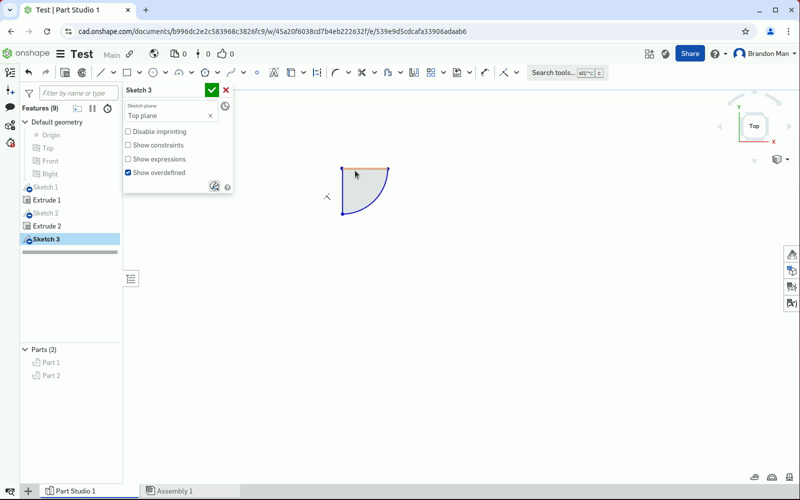
scroll(6)
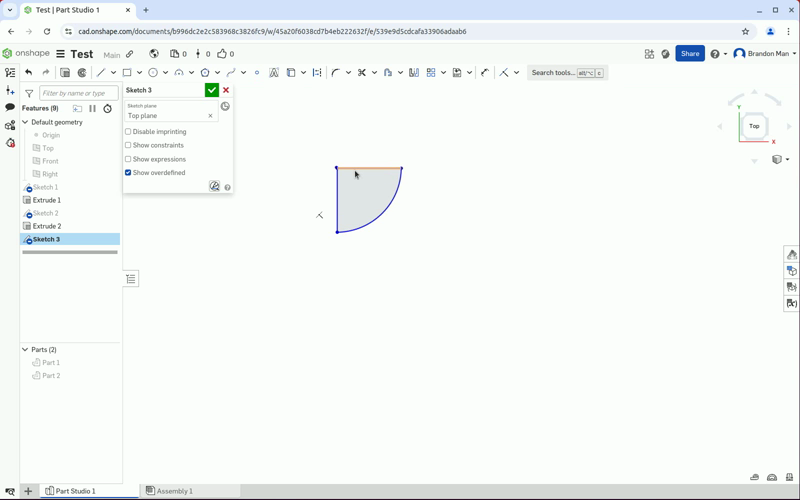
scroll(6)
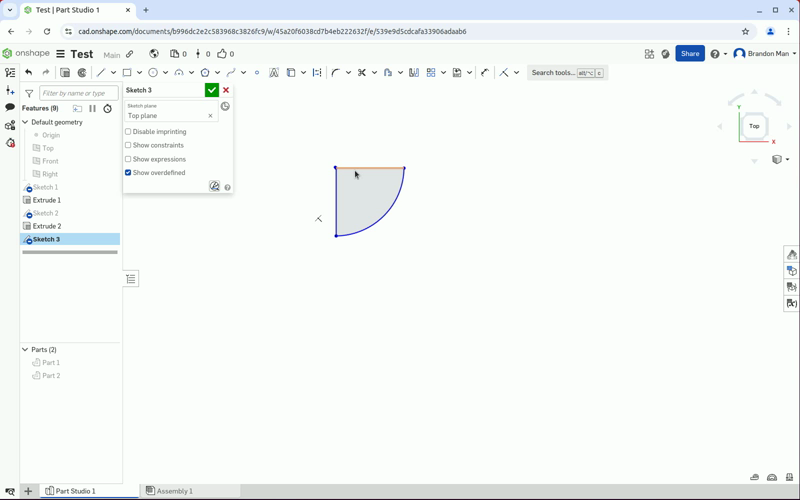
scroll(6)
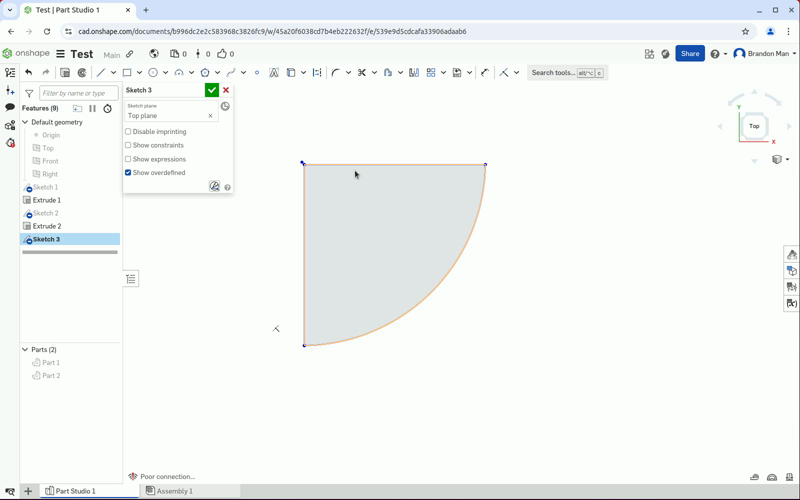
click(355, 170)
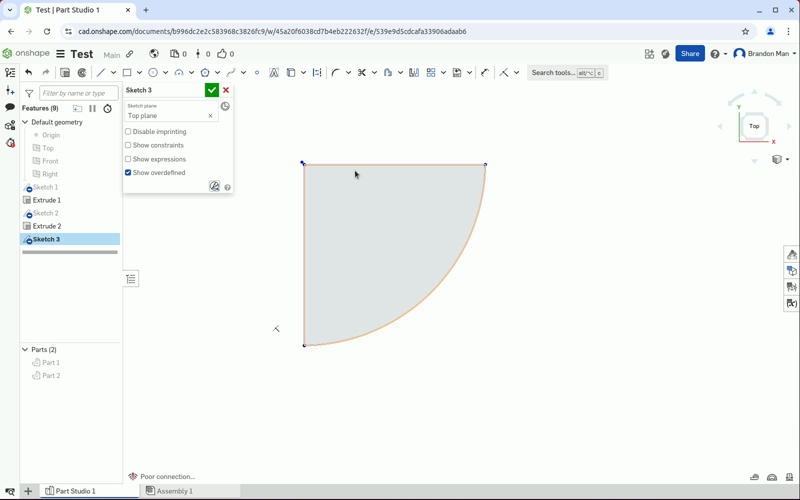
scroll(-6)
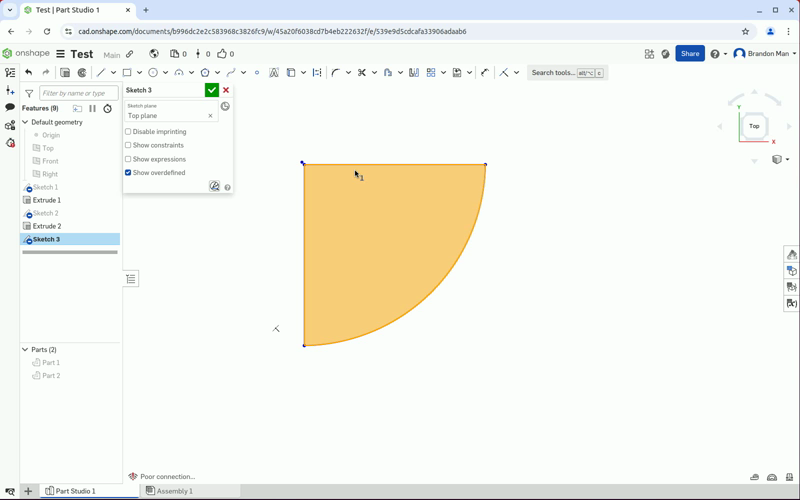
scroll(-6)
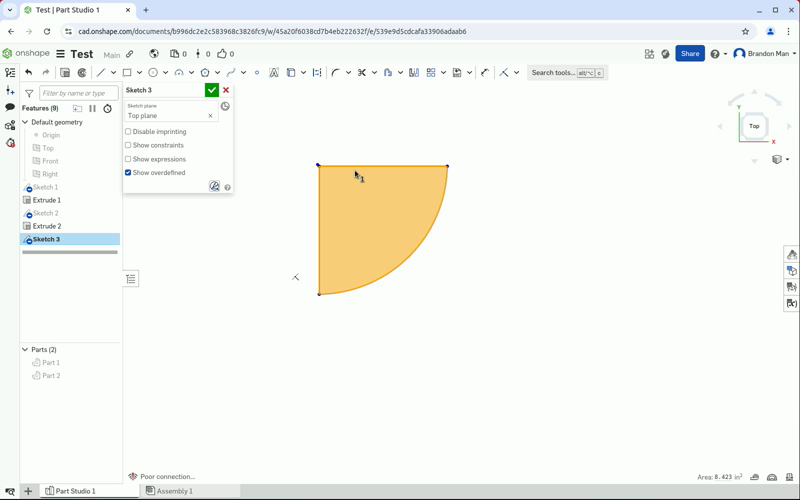
scroll(-6)
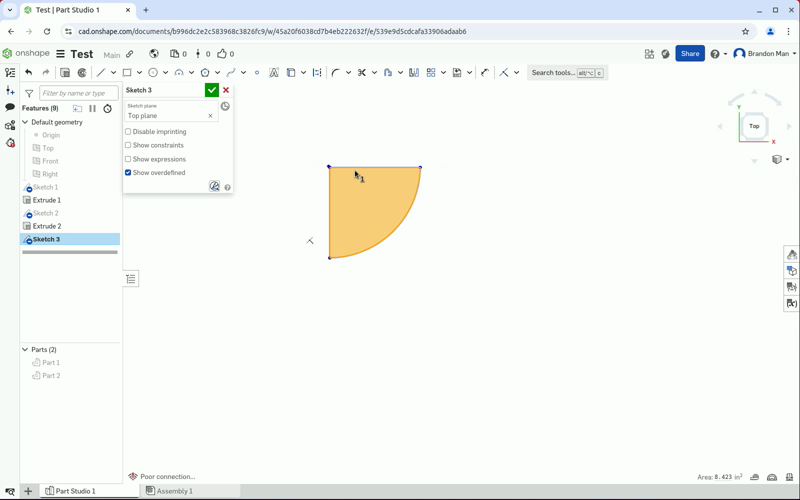
scroll(-6)
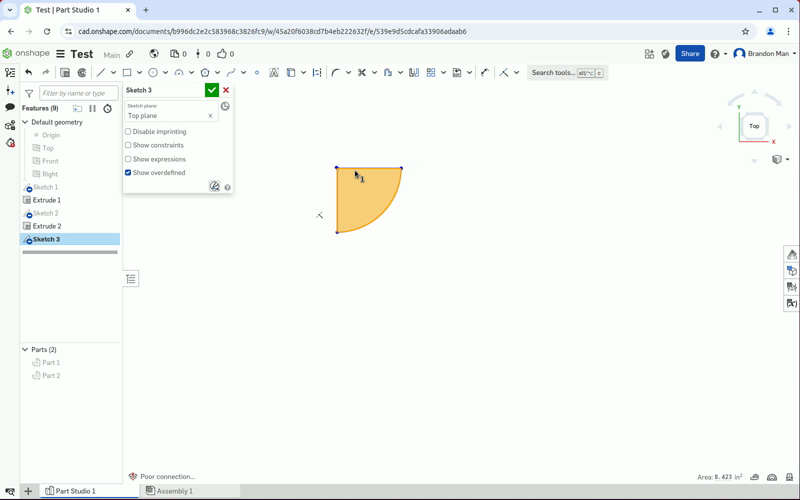
scroll(-6)
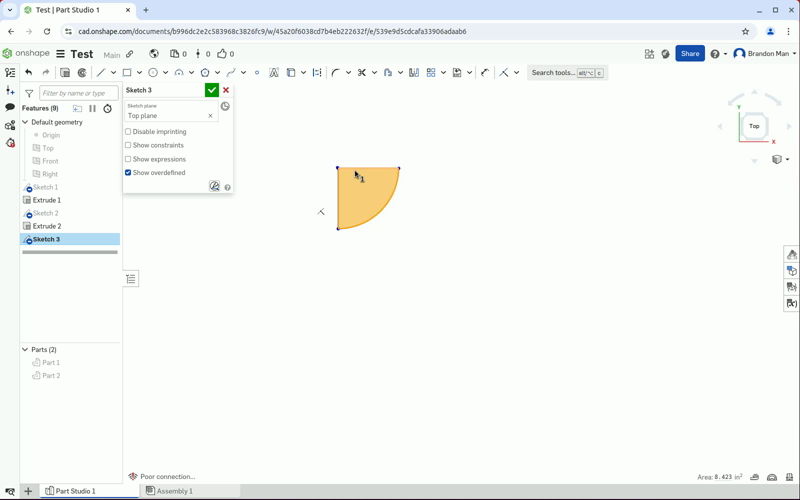
scroll(-6)
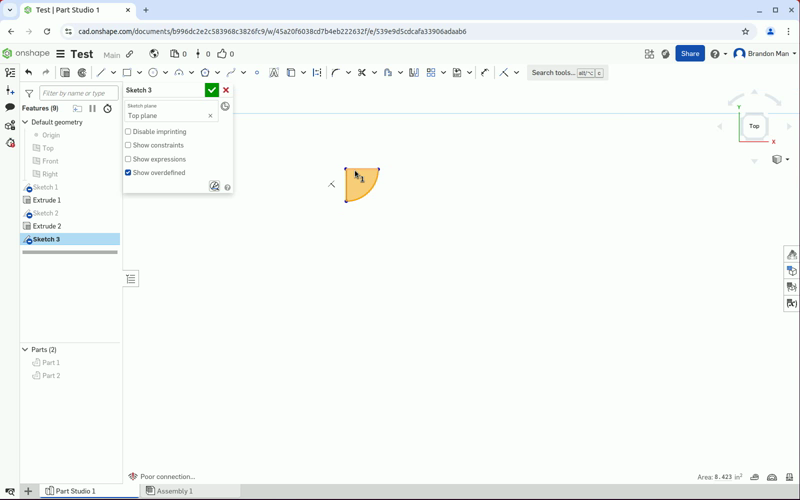
scroll(-6)
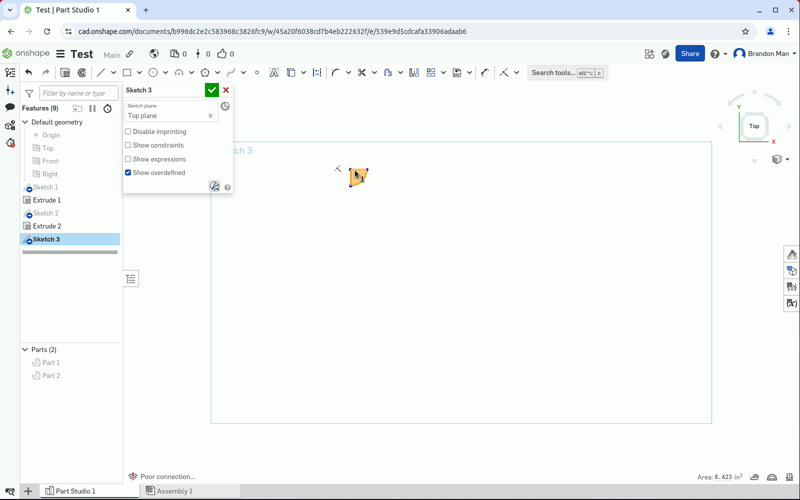
mouse_move(73, 352)
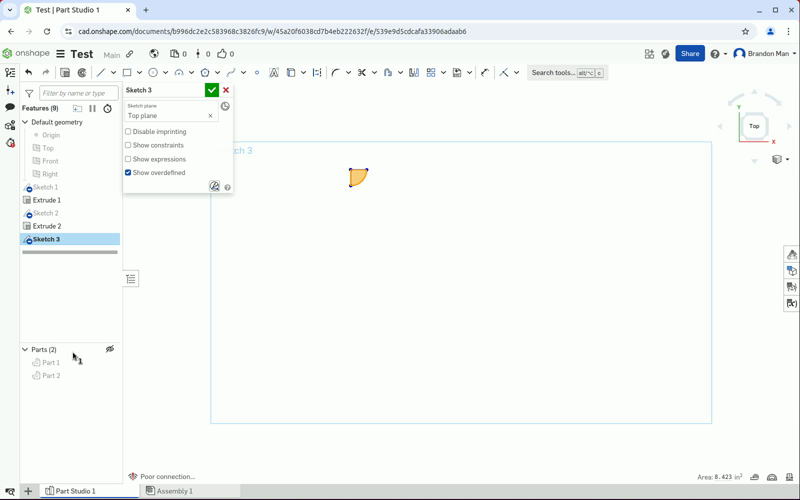
key(shift+y)
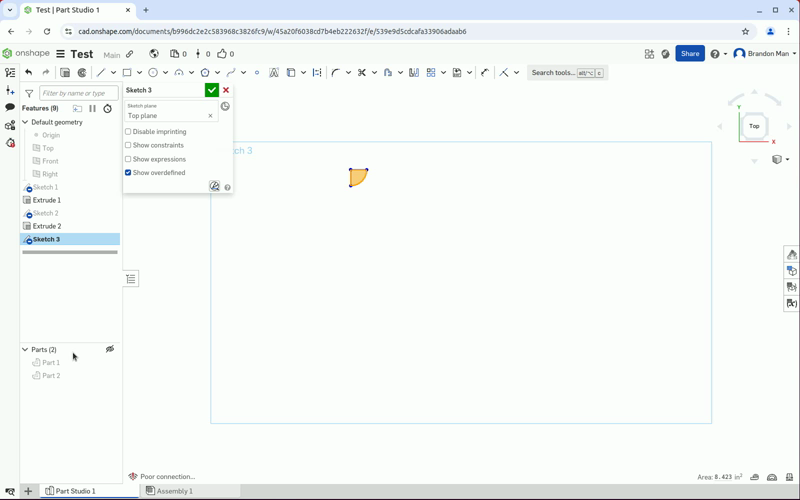
key(shift+e)
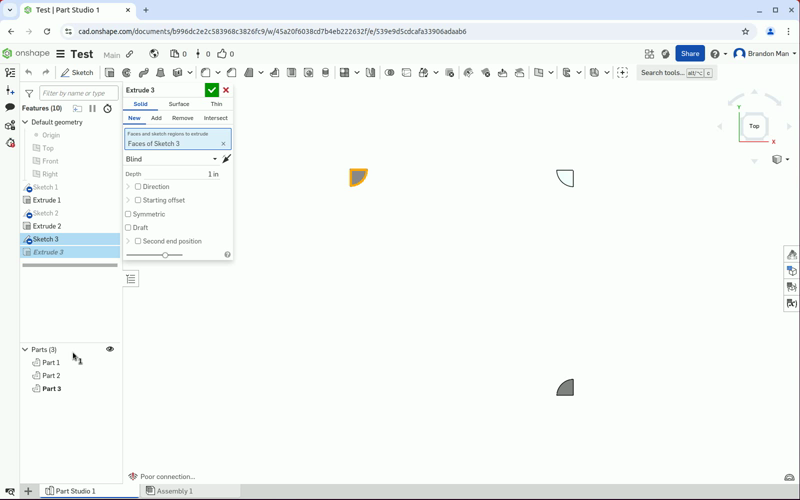
mouse_move(143, 106)
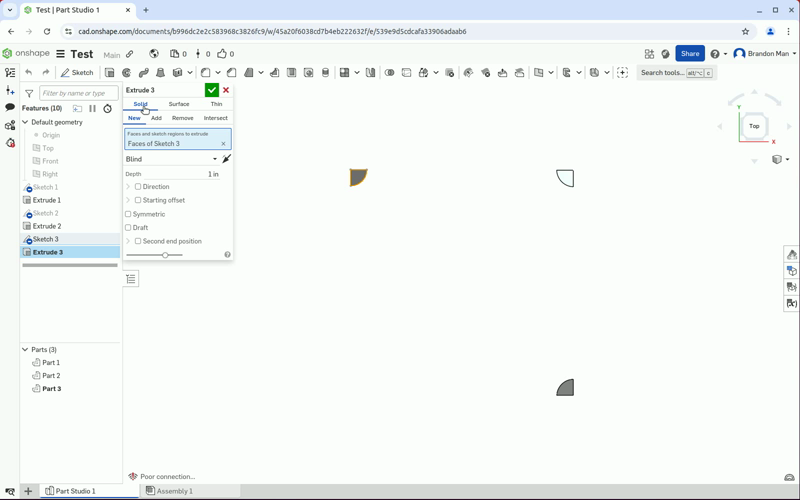
click(143, 106)
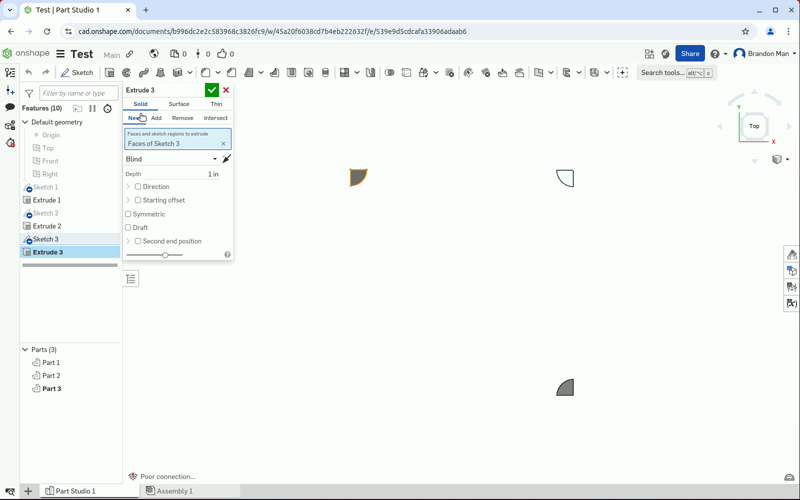
mouse_move(137, 120)
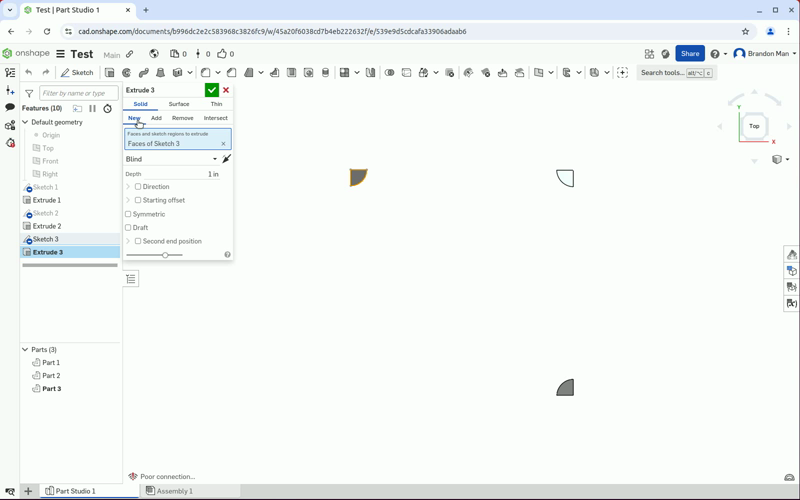
click(137, 120)
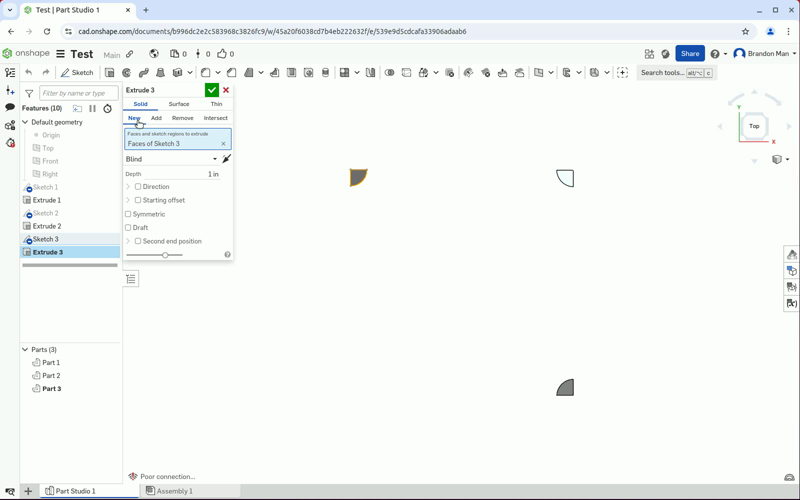
key(tab, 4)
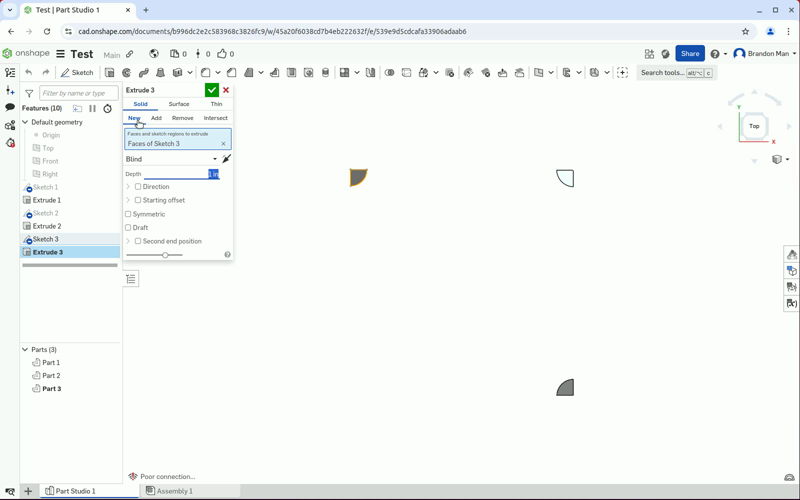
text(6.258)
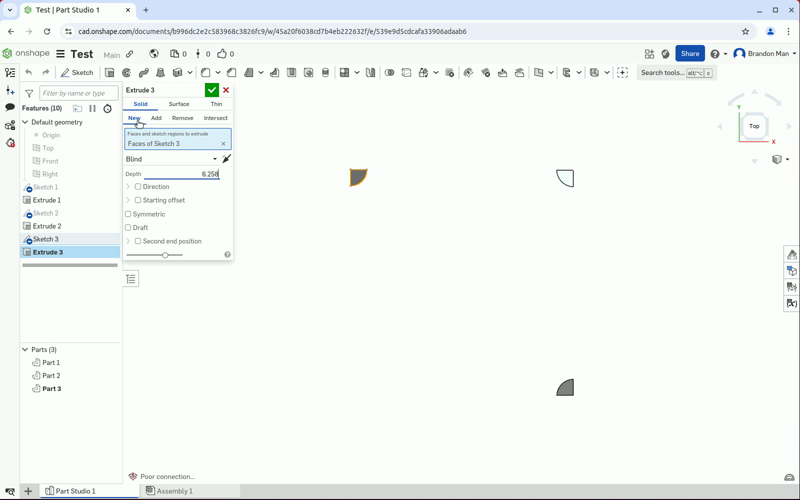
key(tab, 3)
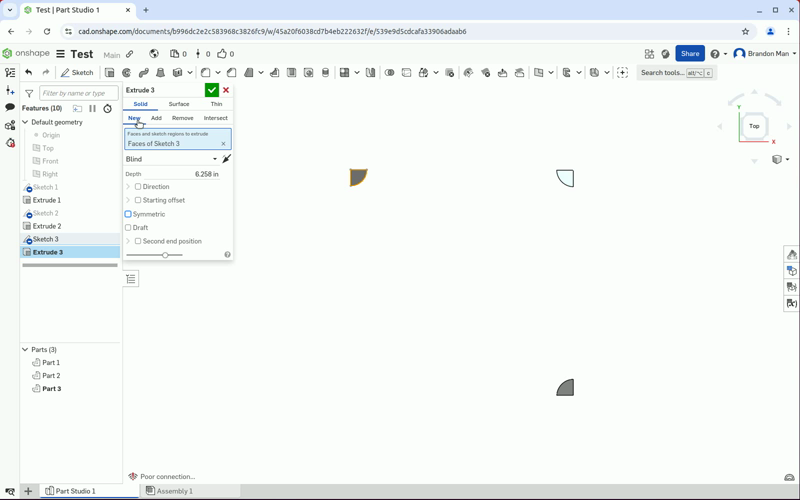
key(space)
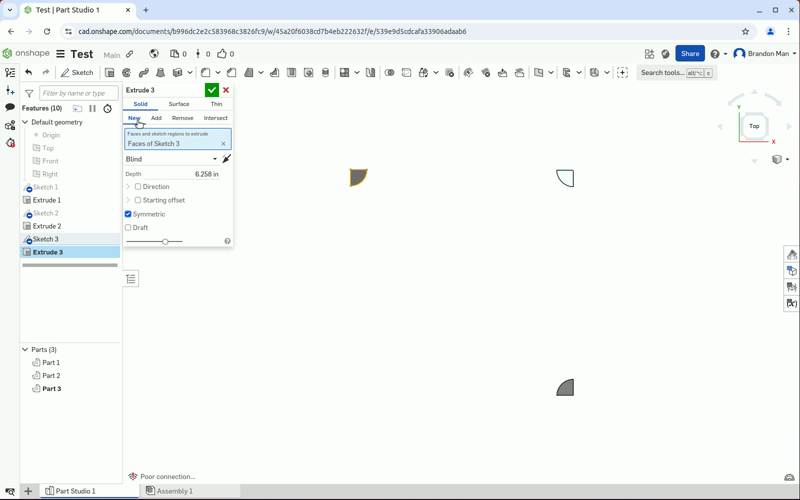
key(enter)
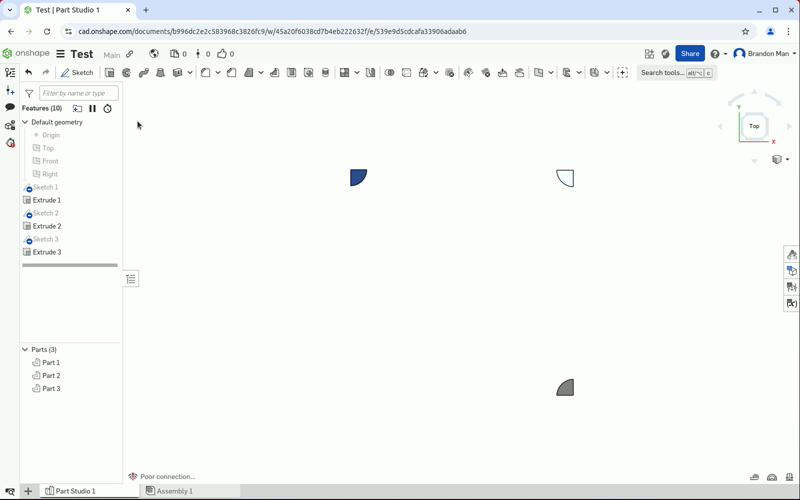
key(shift+h)
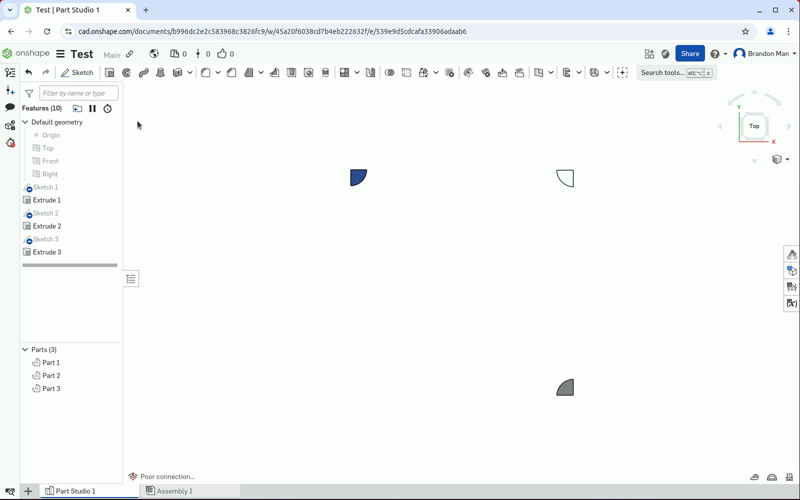
key(shift+h)
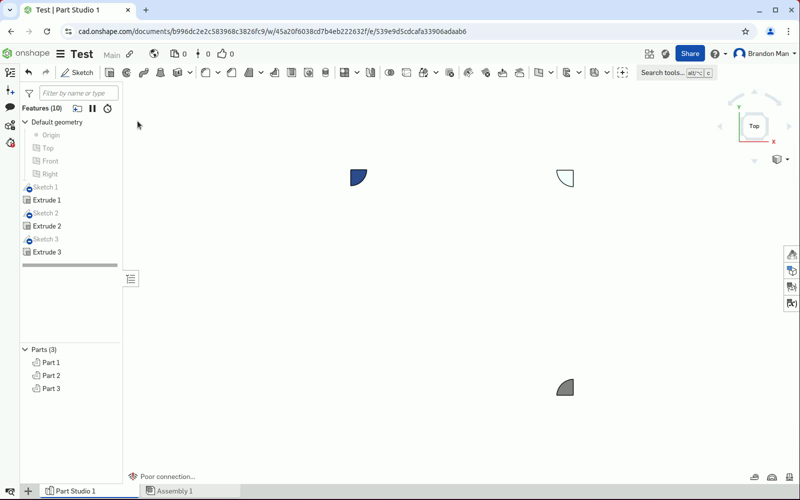
mouse_move(73, 189)
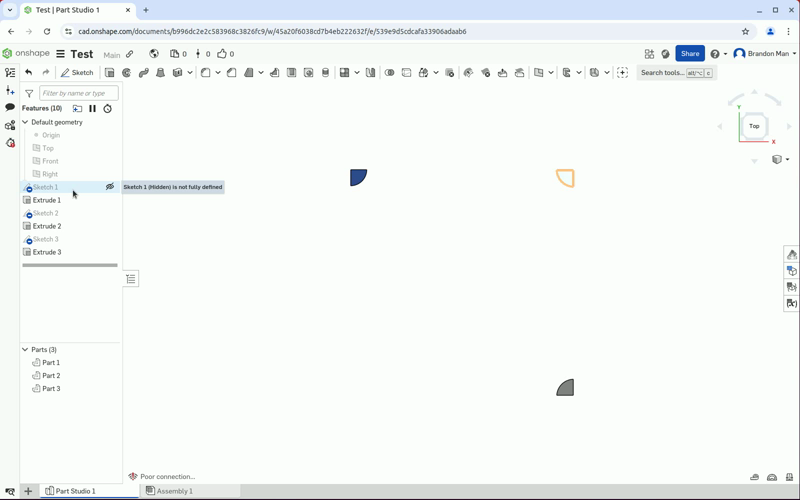
click(73, 189)
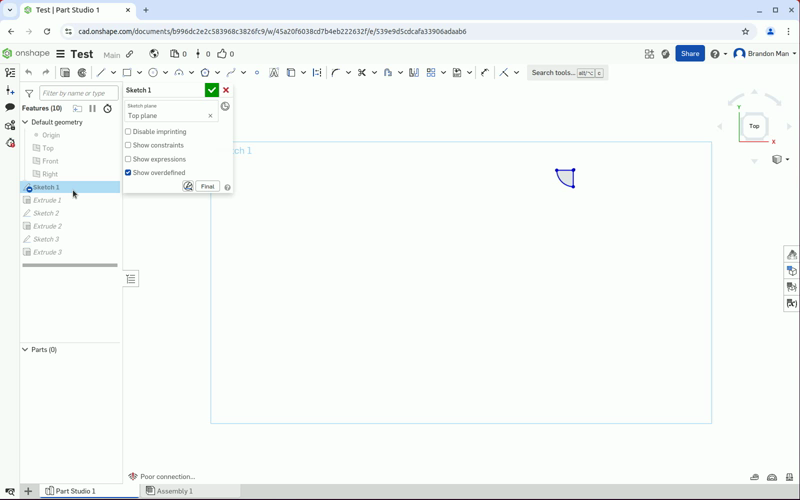
mouse_move(229, 92)
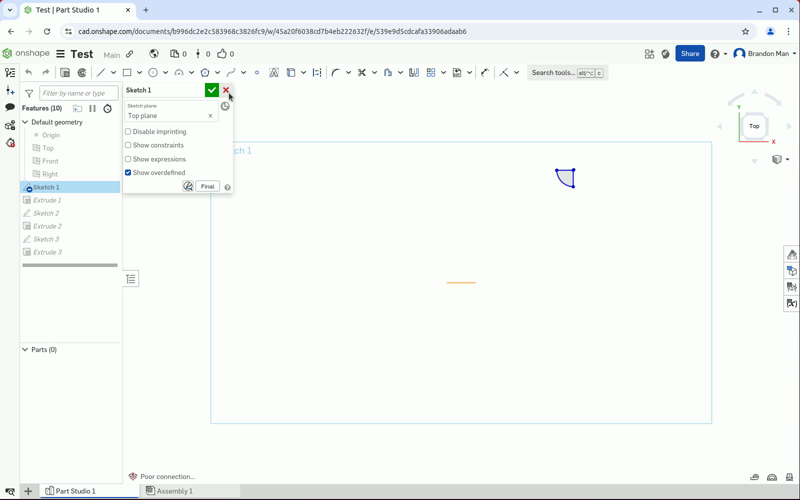
click(229, 92)
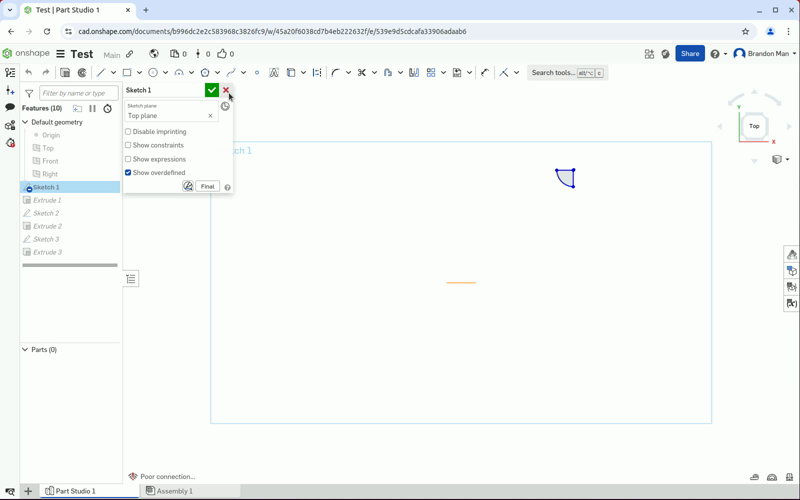
key(shift+s)
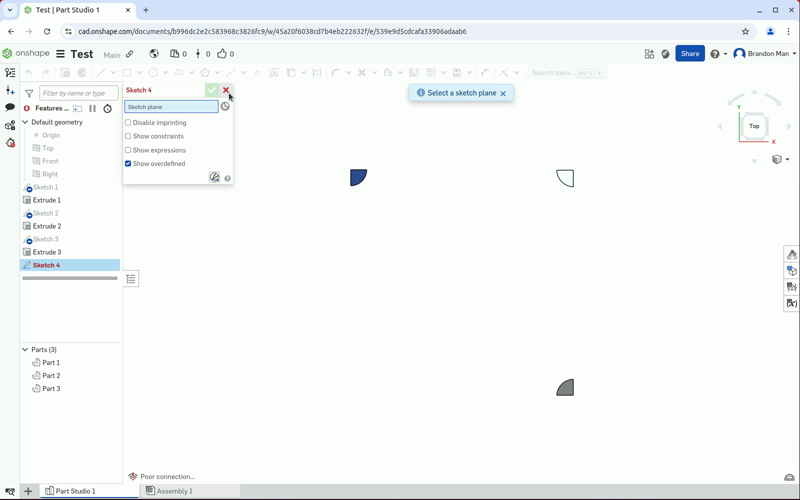
mouse_move(73, 150)
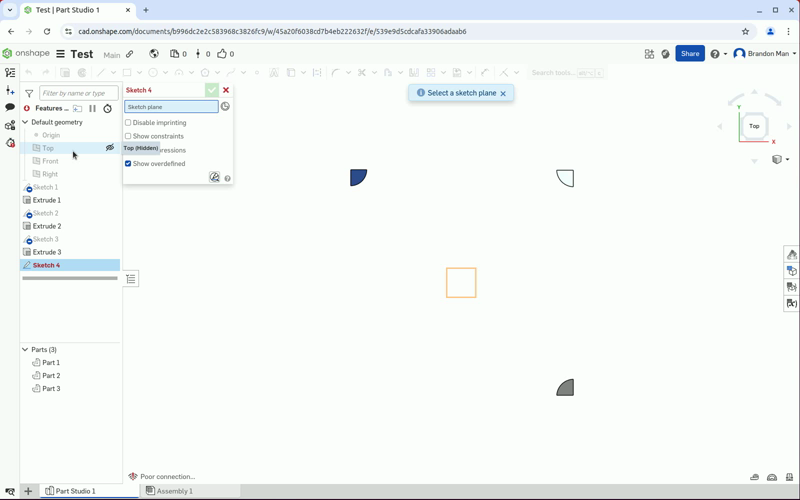
click(73, 150)
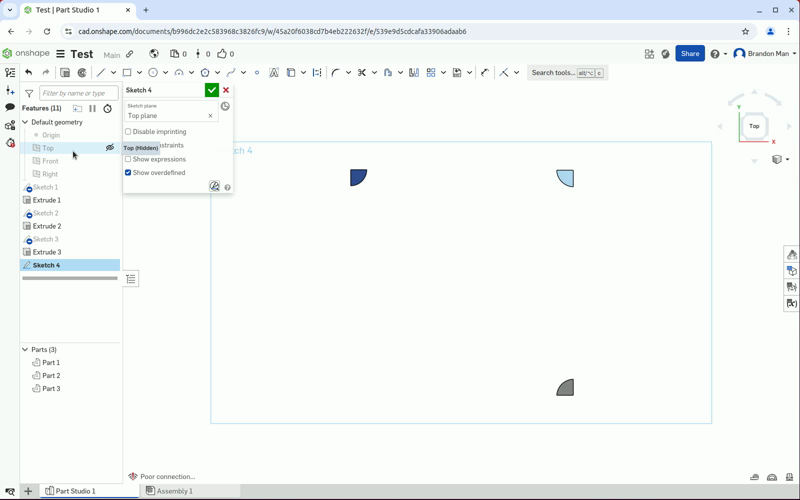
mouse_move(73, 352)
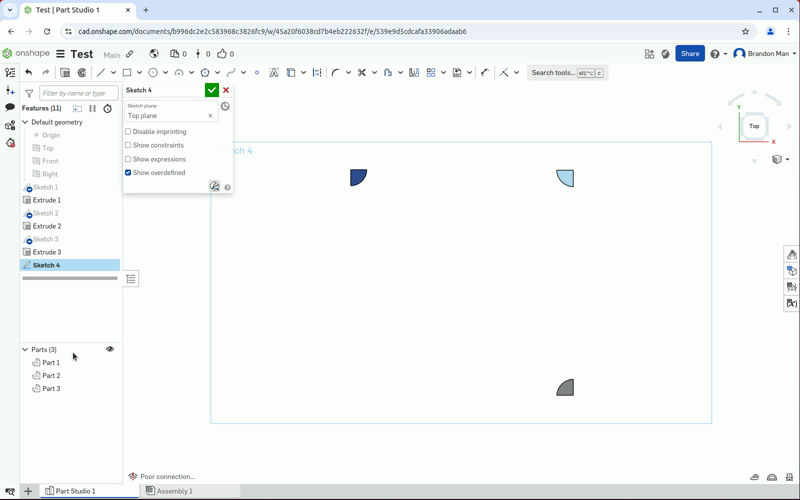
key(y)
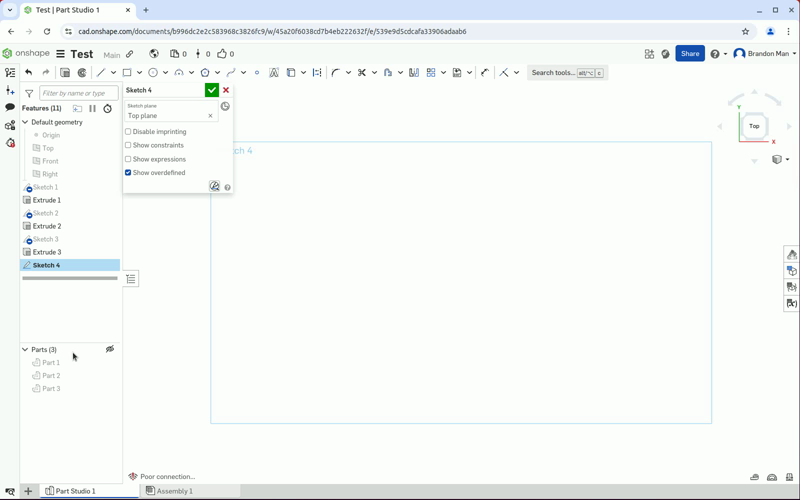
key(l)
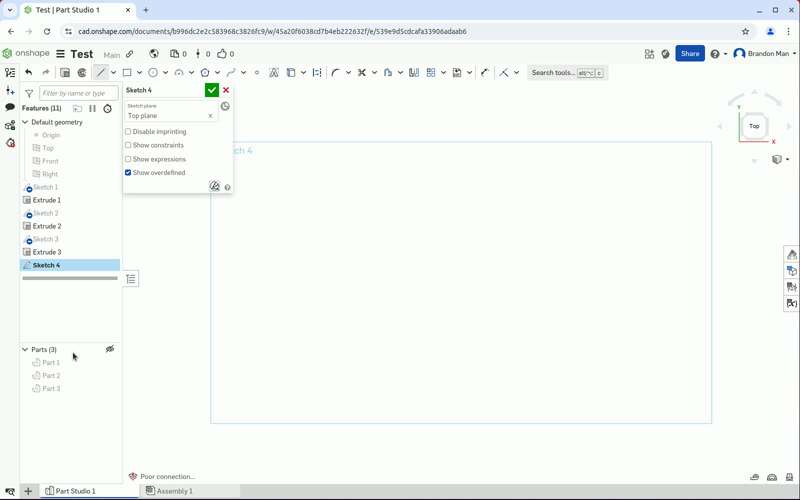
key_down(shift)
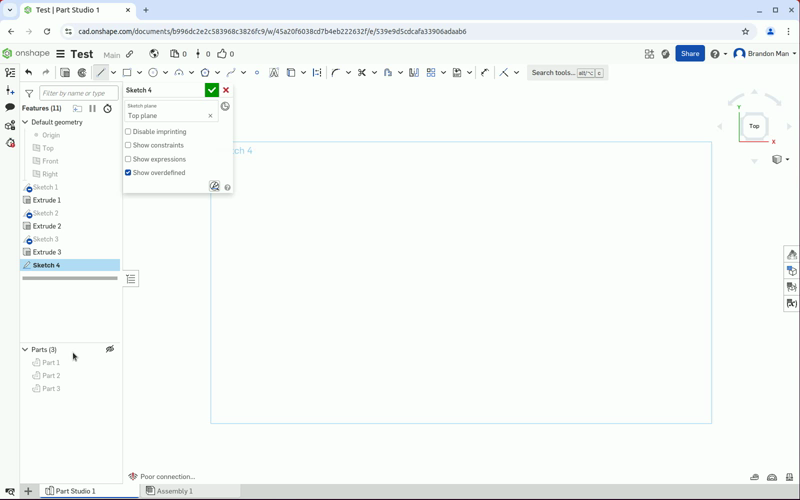
mouse_move(350, 395)
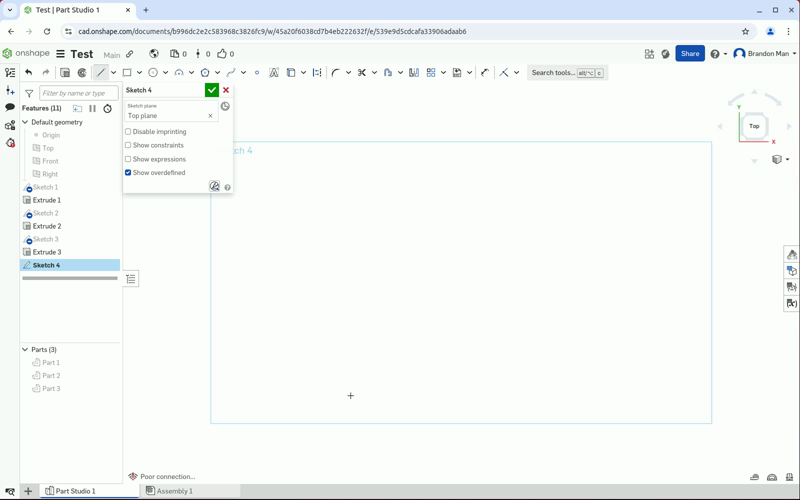
click(350, 395)
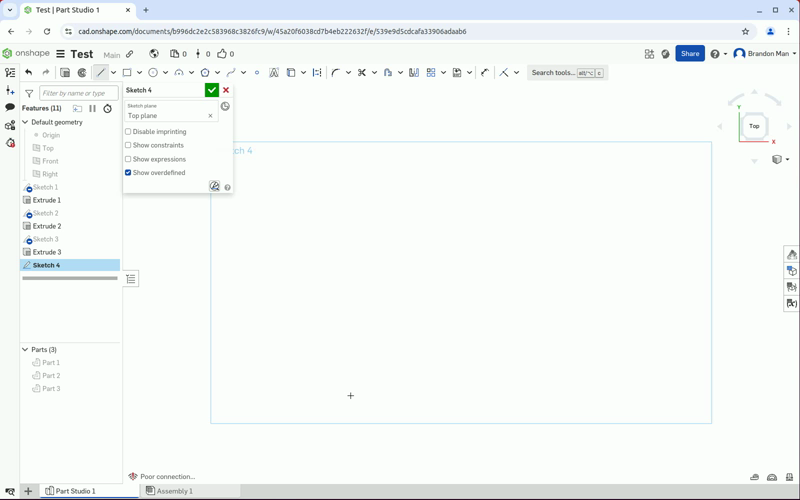
key_up(shift)
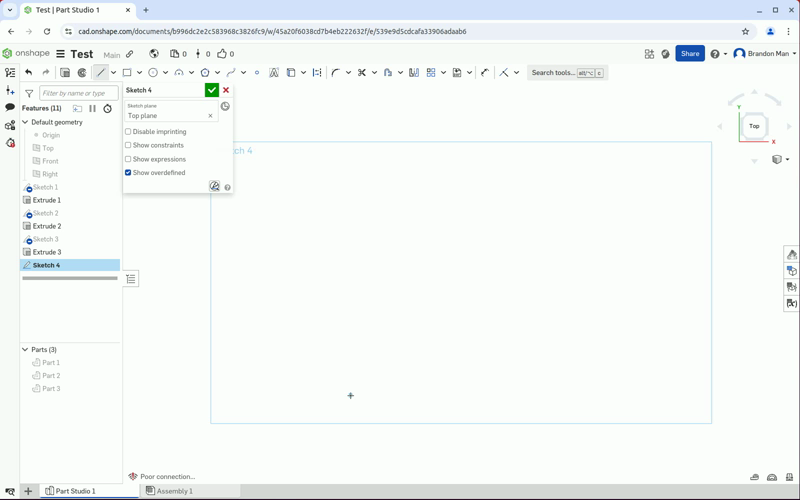
key_down(shift)
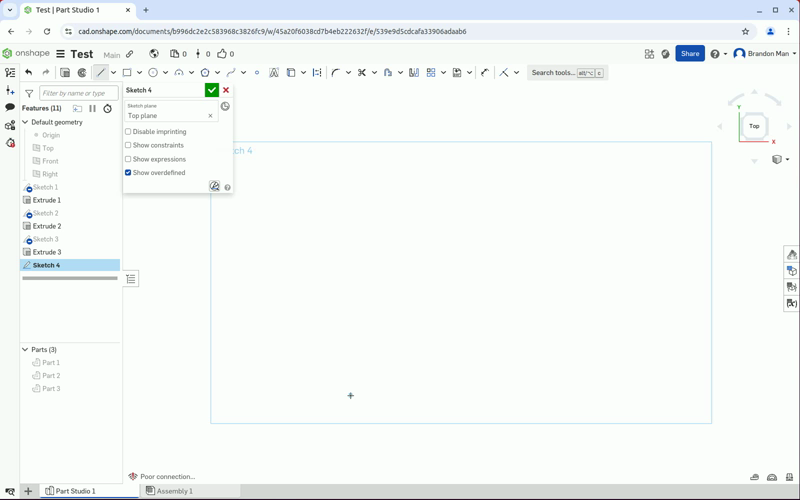
mouse_move(380, 395)
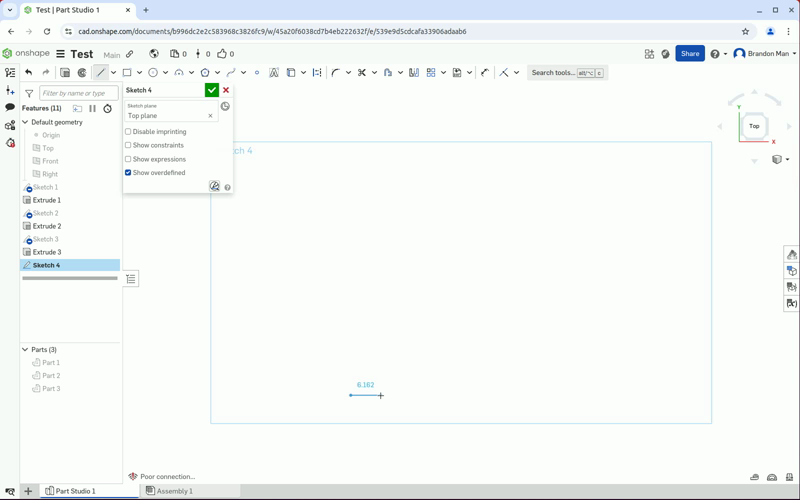
mouse_move(366, 395)
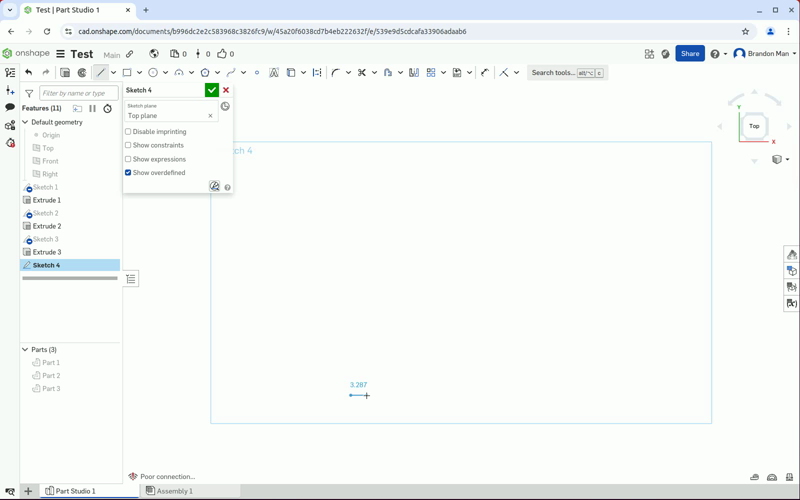
click(366, 395)
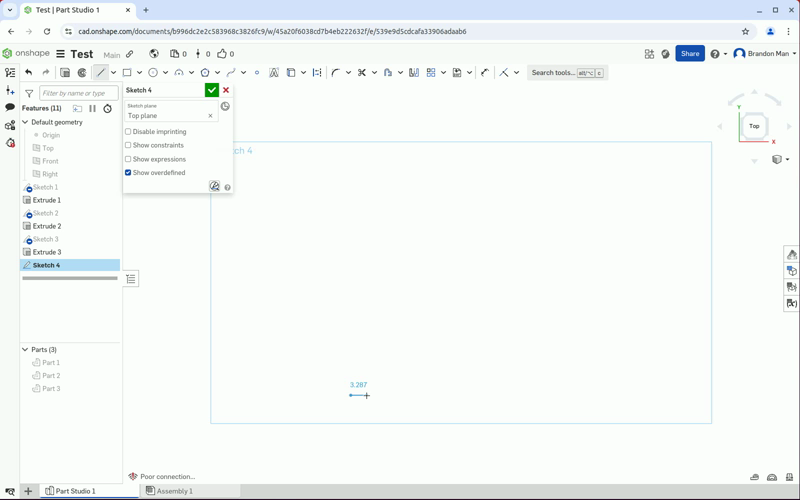
key_up(shift)
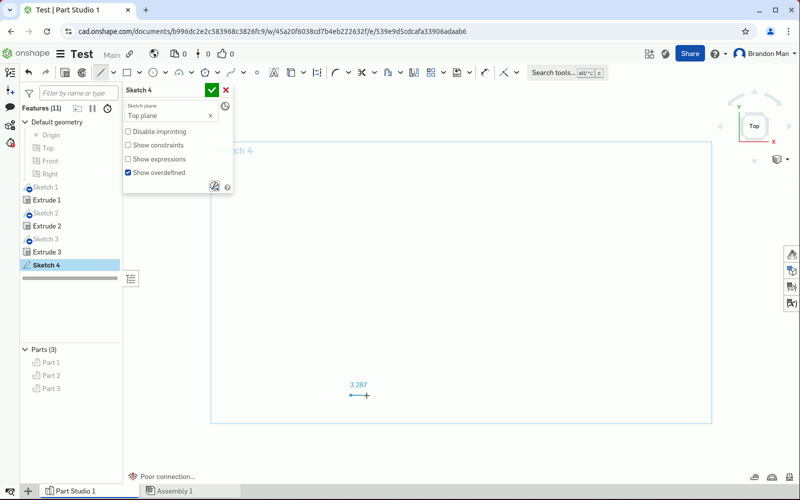
key(esc)
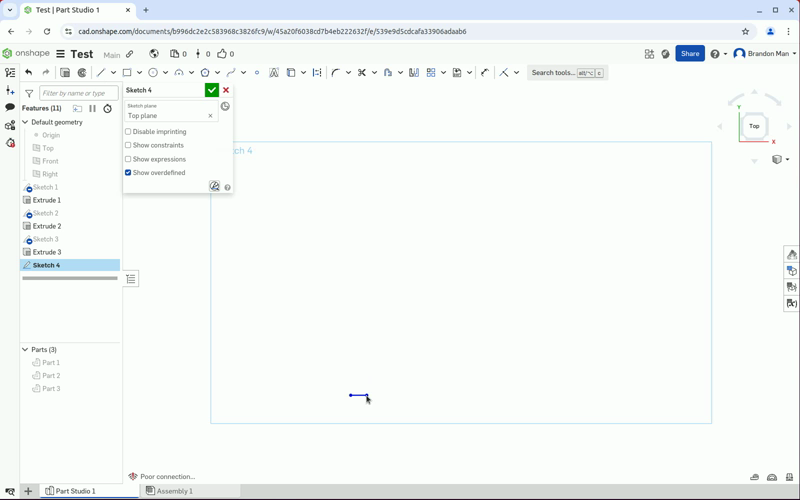
key(a)
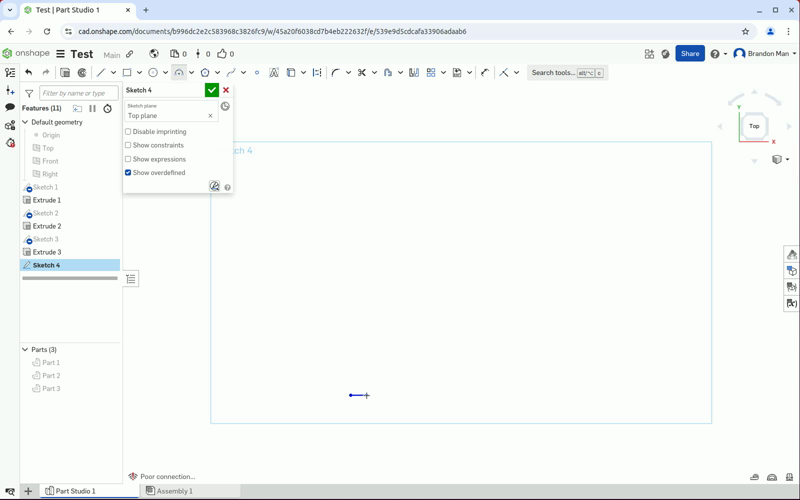
mouse_move(366, 395)
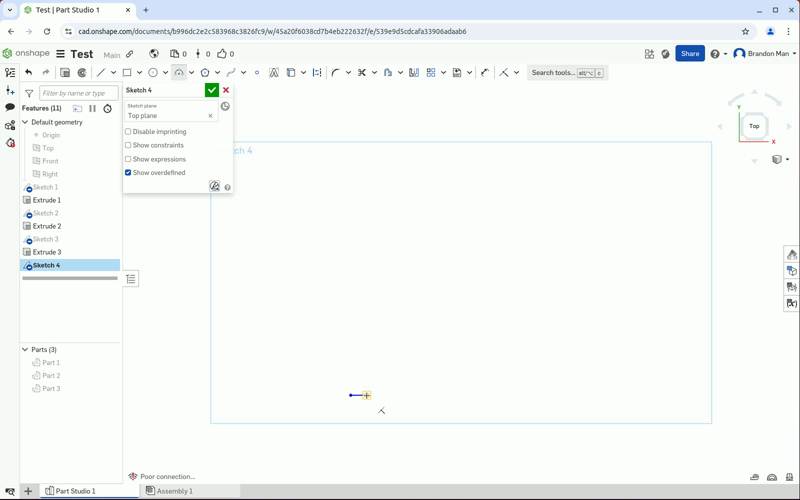
click(366, 395)
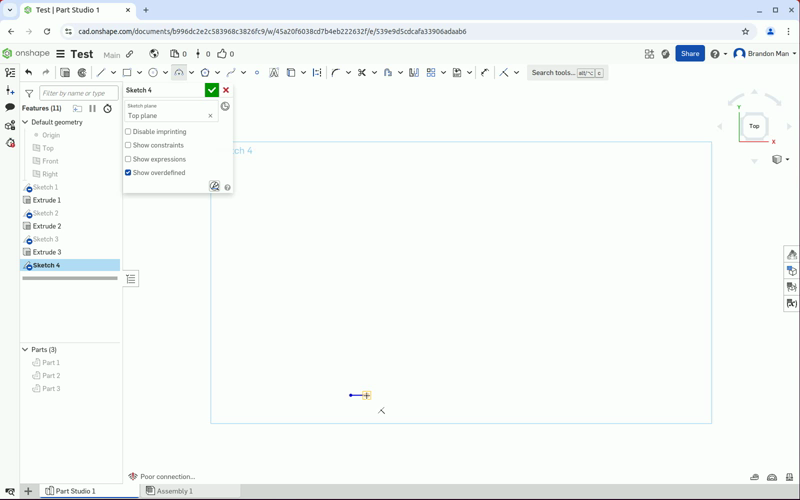
key_down(shift)
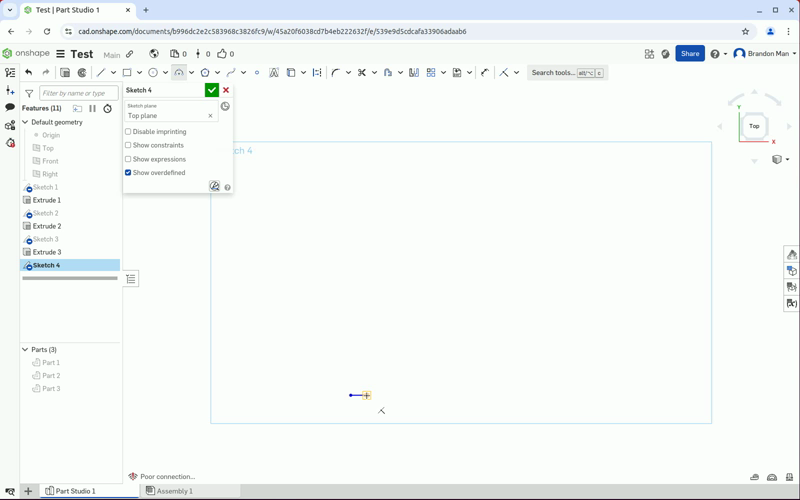
mouse_move(350, 379)
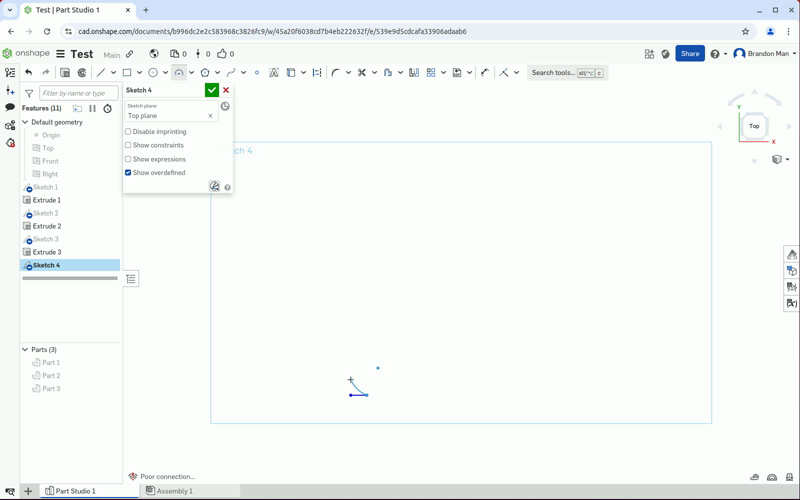
click(350, 379)
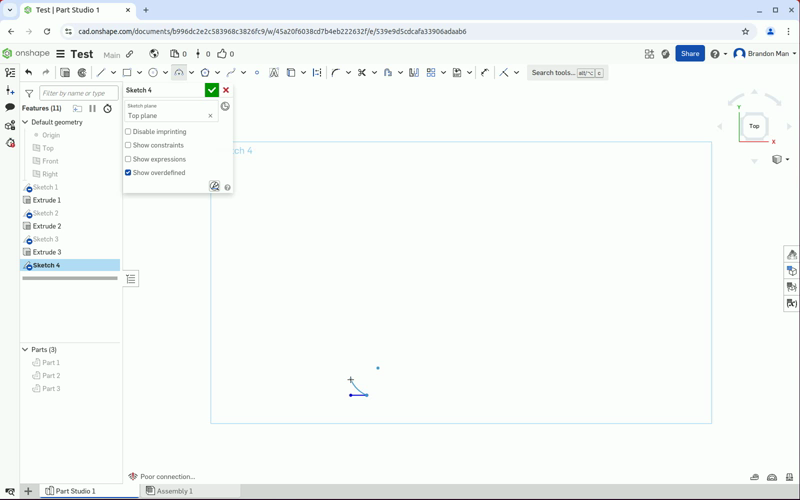
mouse_move(362, 384)
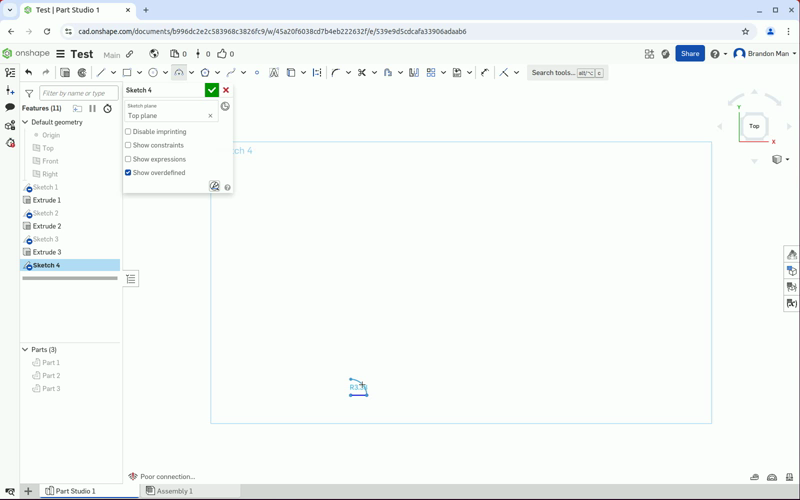
click(362, 384)
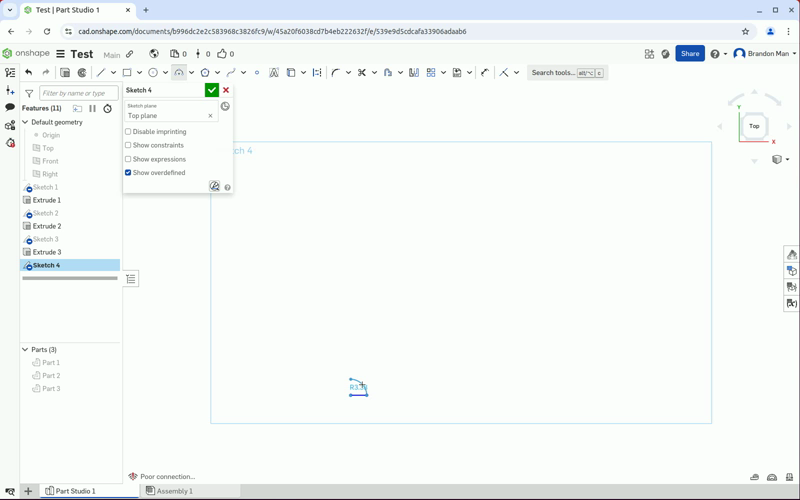
key_up(shift)
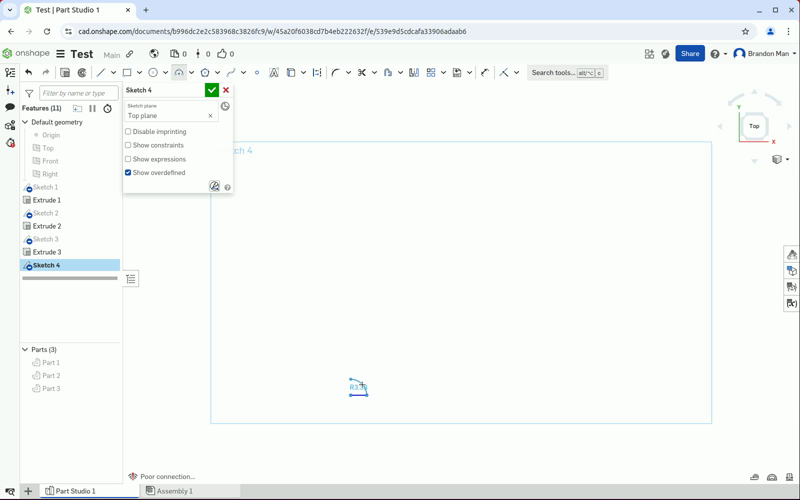
key(esc)
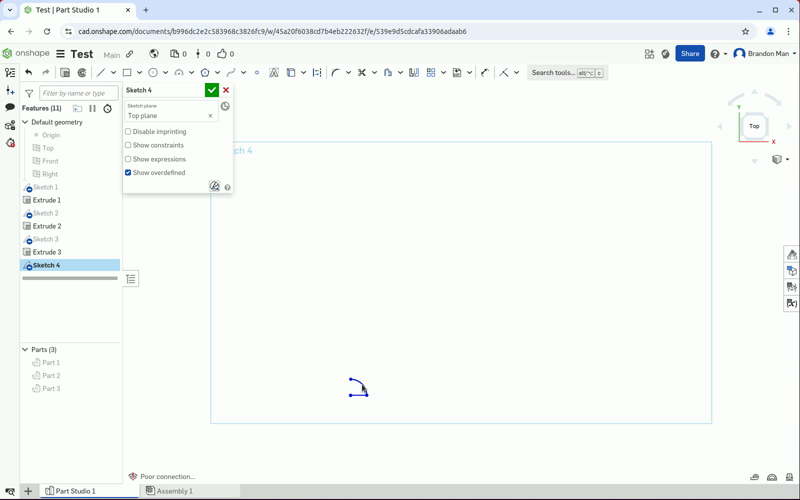
key(l)
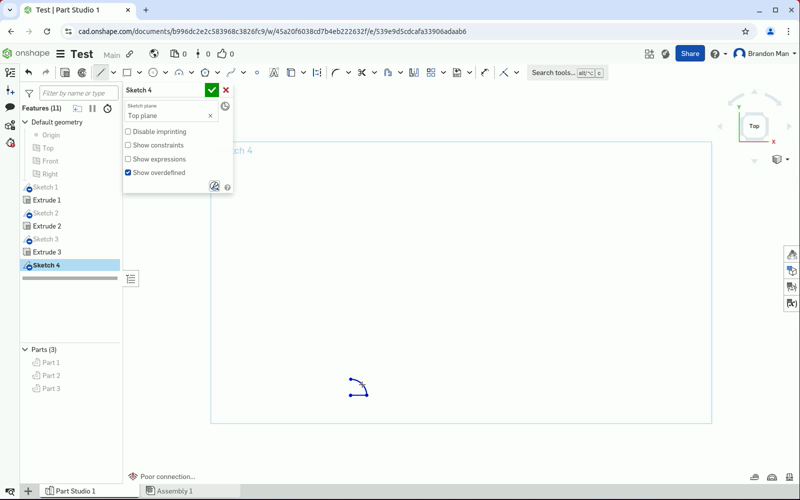
mouse_move(350, 379)
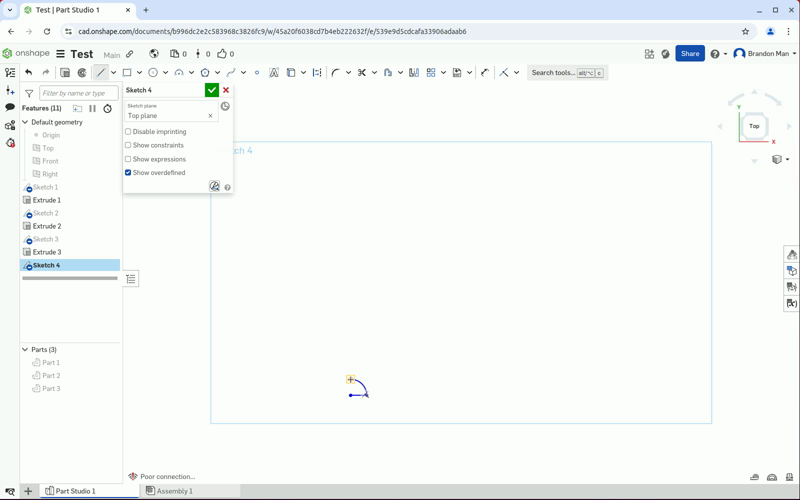
click(350, 379)
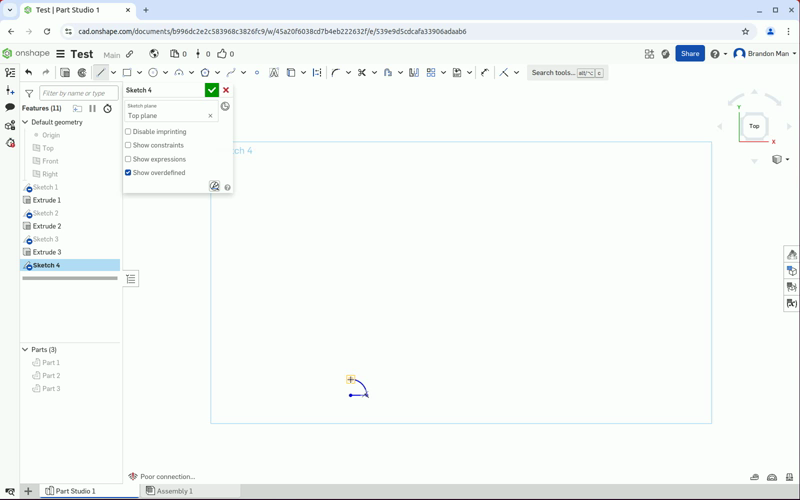
mouse_move(380, 379)
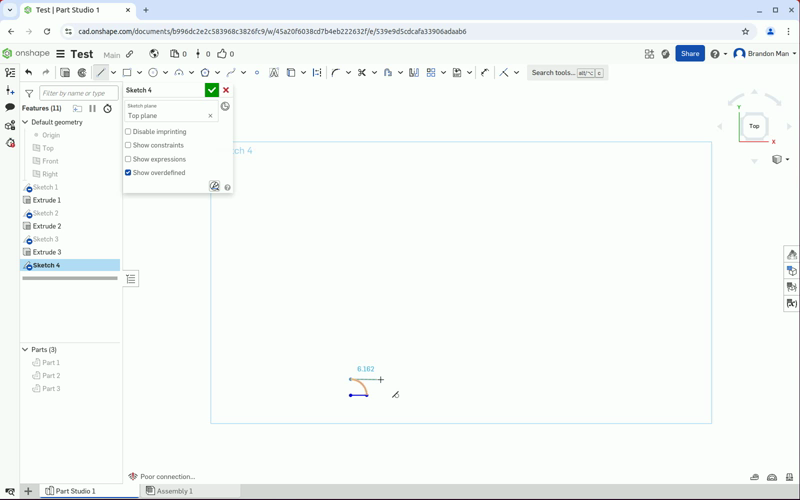
key_down(shift)
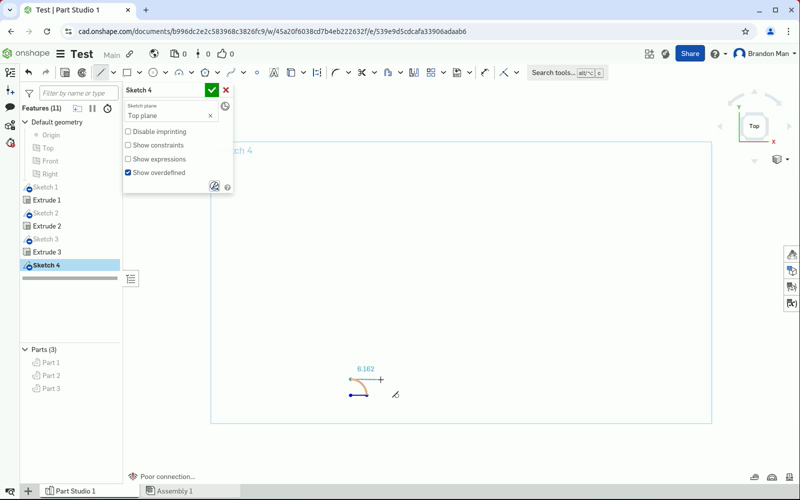
mouse_move(350, 395)
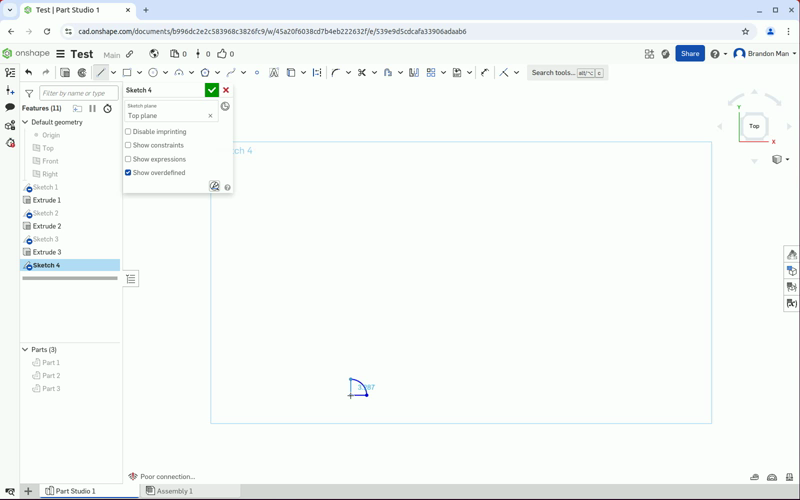
key_up(shift)
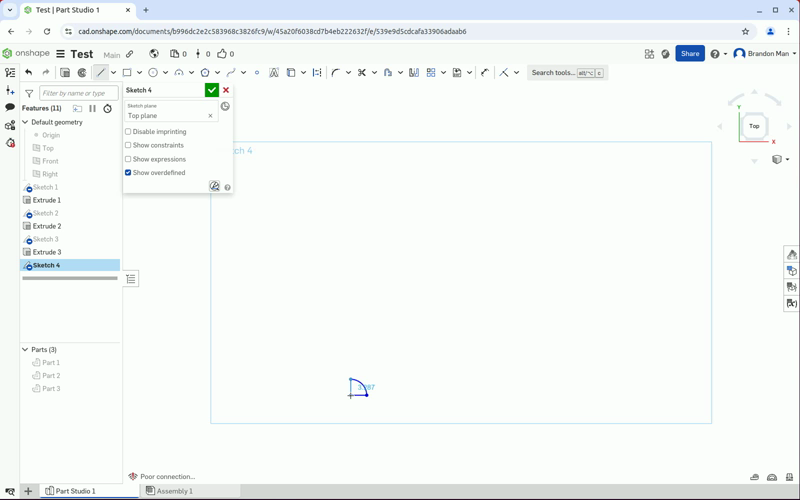
click(350, 395)
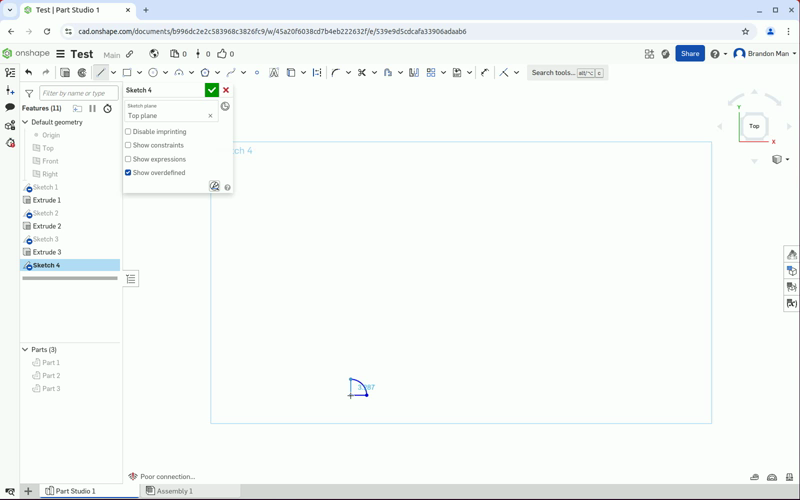
key(esc)
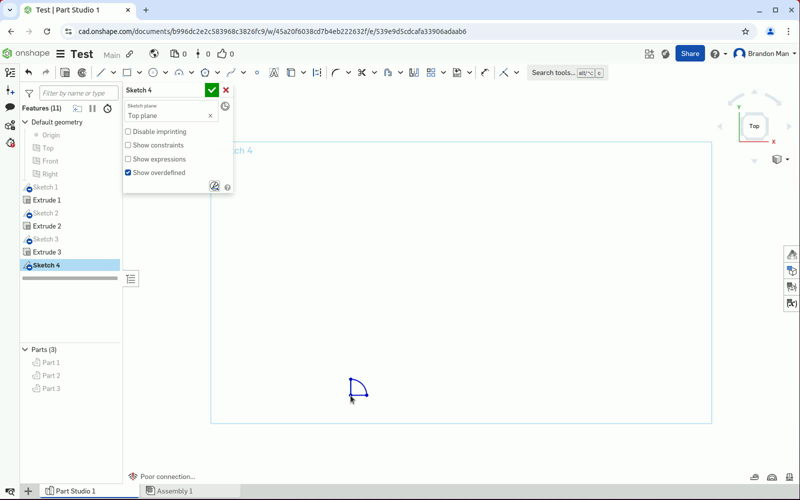
mouse_move(355, 380)
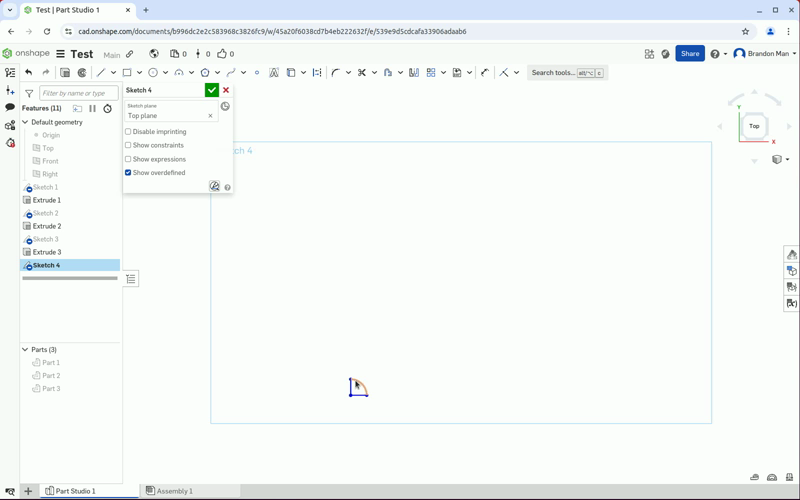
scroll(6)
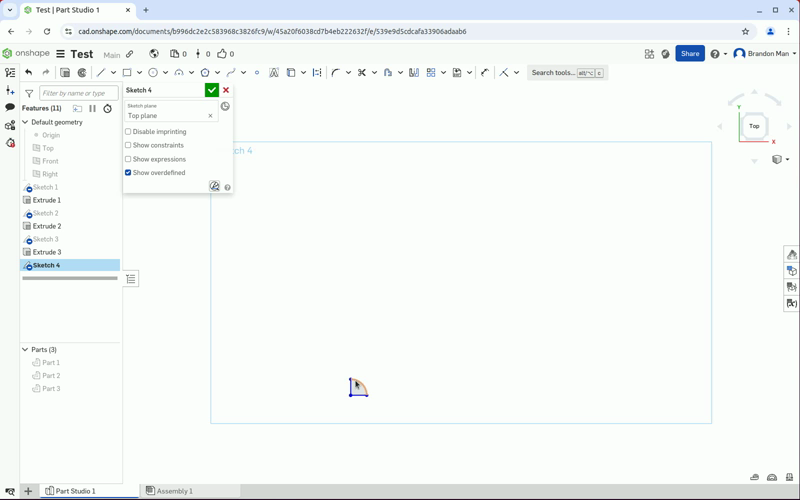
scroll(6)
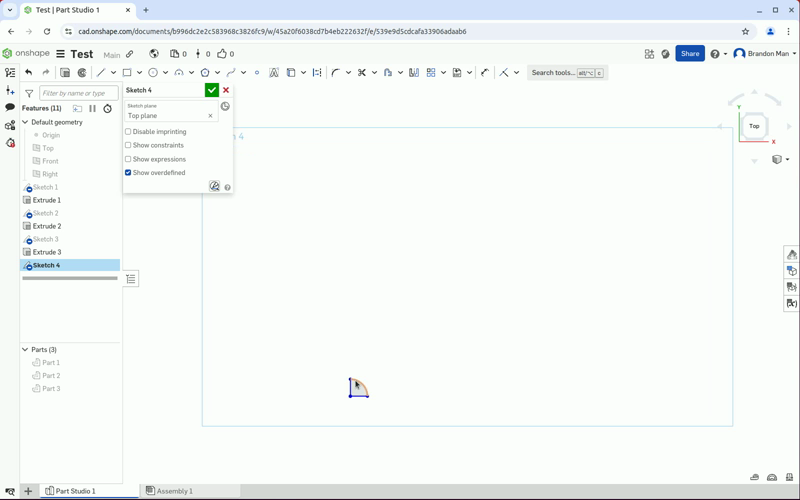
scroll(6)
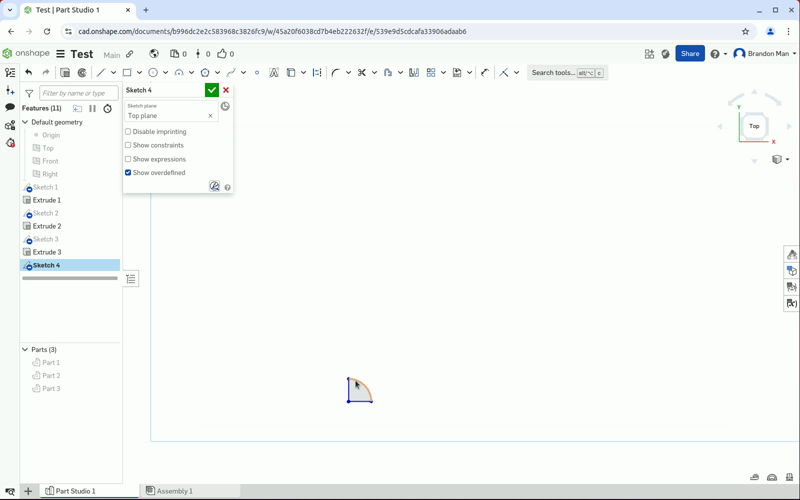
scroll(6)
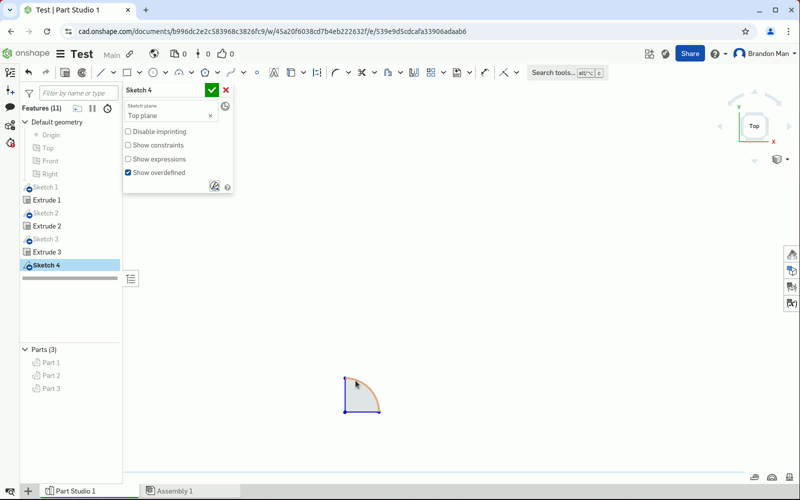
scroll(6)
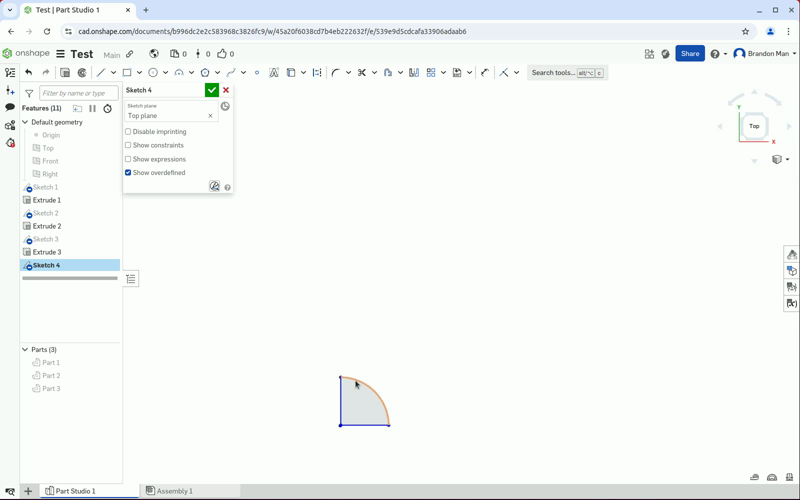
scroll(6)
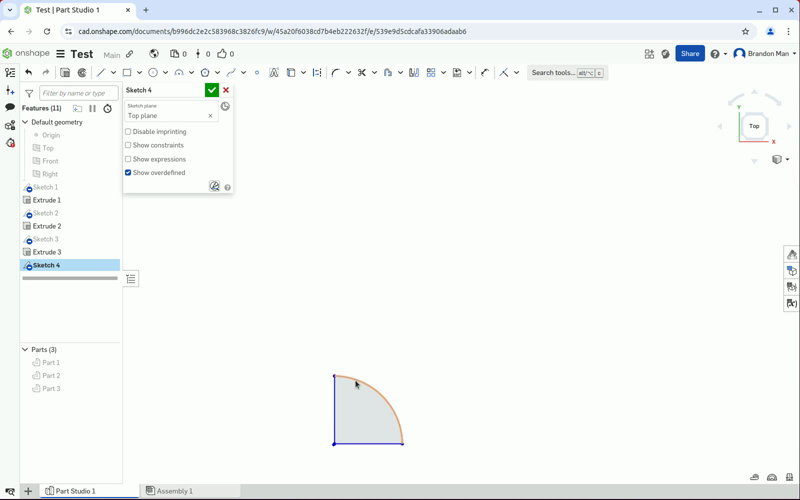
scroll(6)
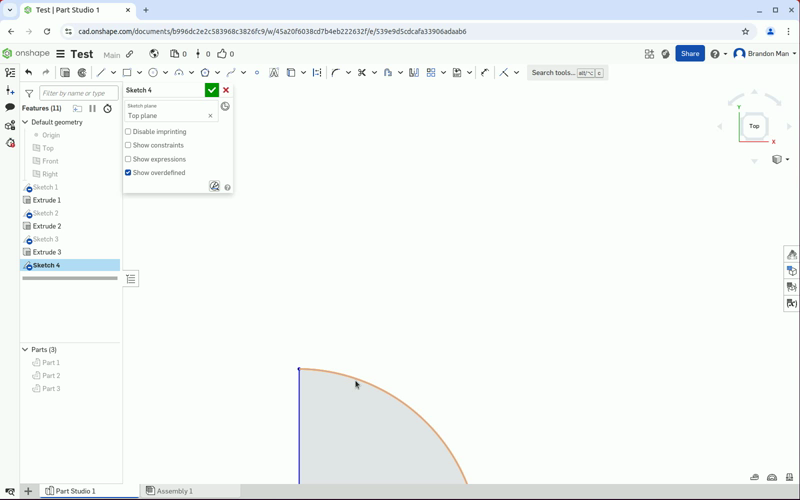
click(355, 380)
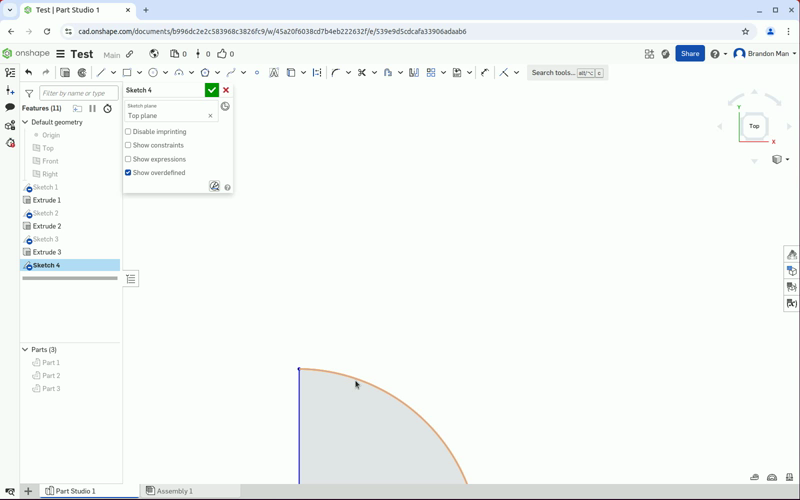
scroll(-6)
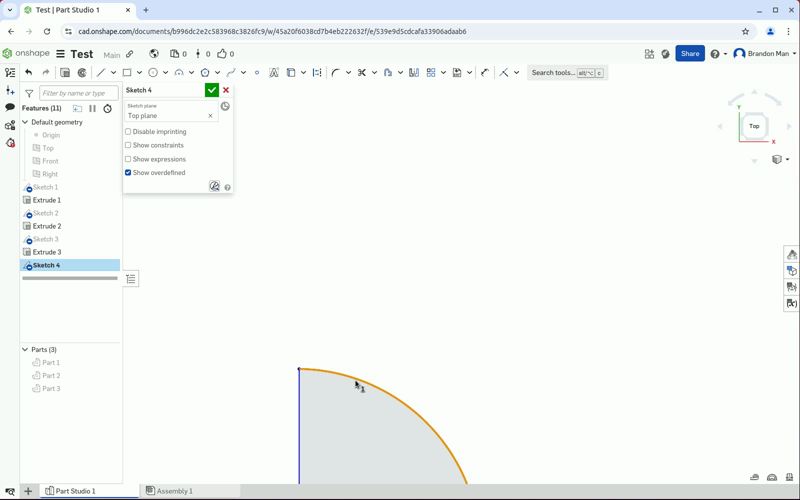
scroll(-6)
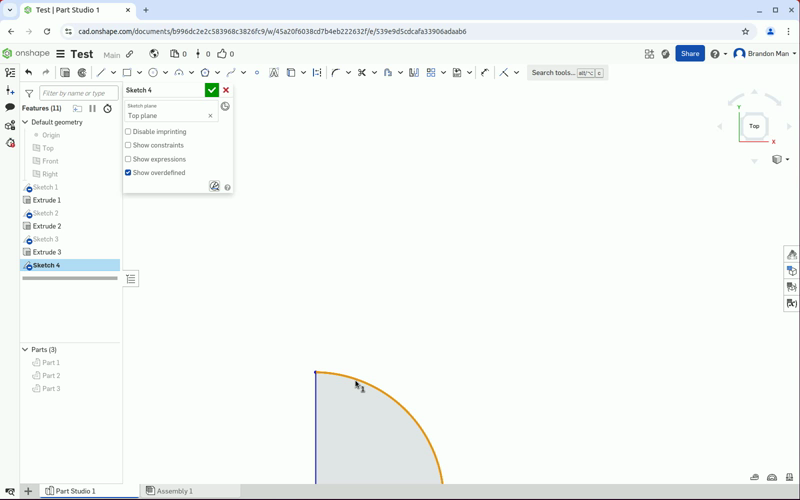
scroll(-6)
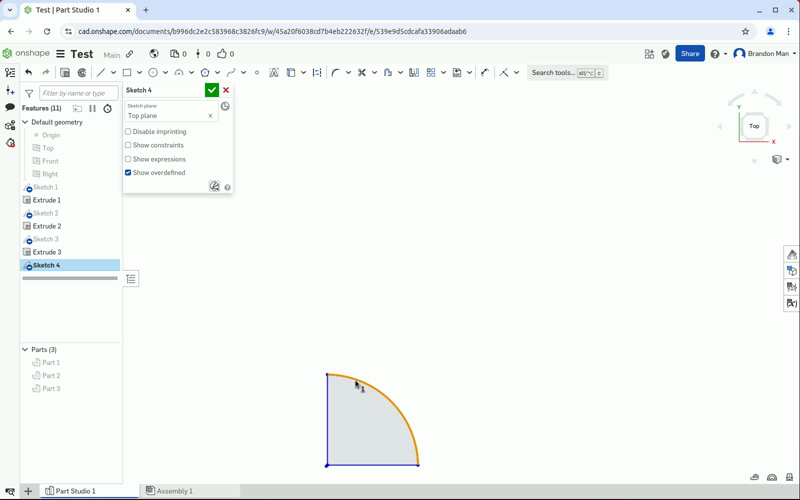
scroll(-6)
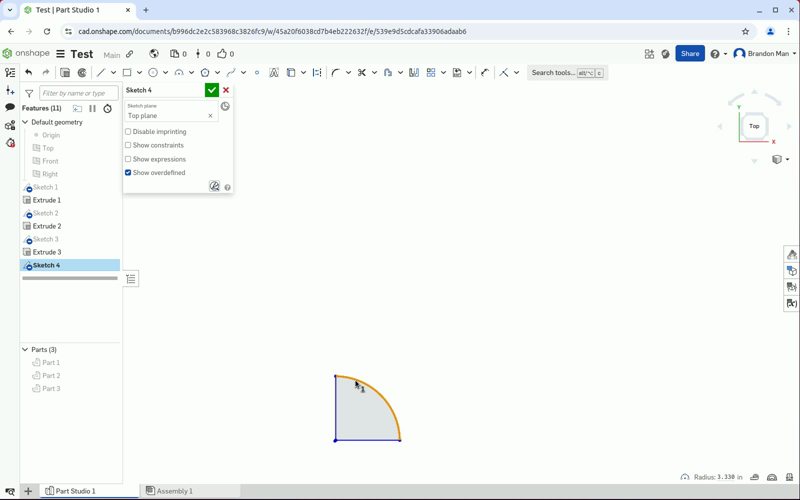
scroll(-6)
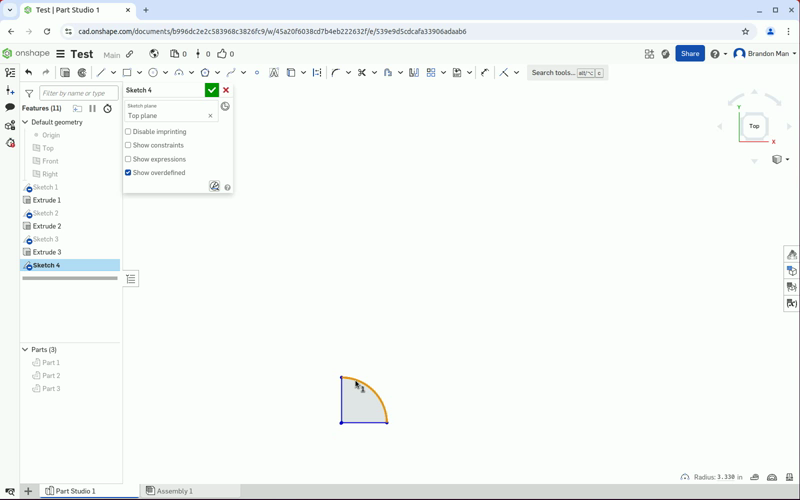
scroll(-6)
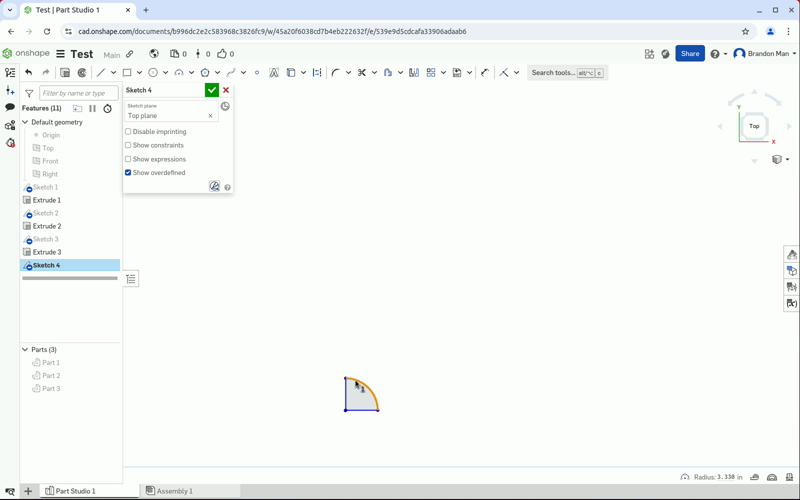
scroll(-6)
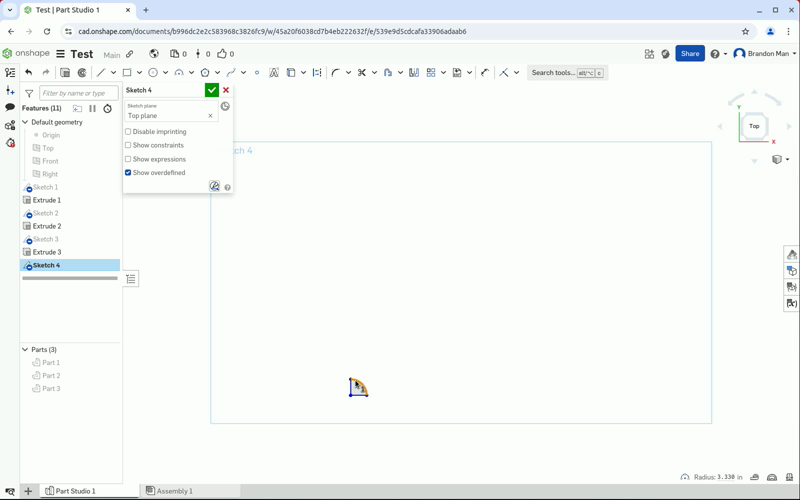
mouse_move(73, 352)
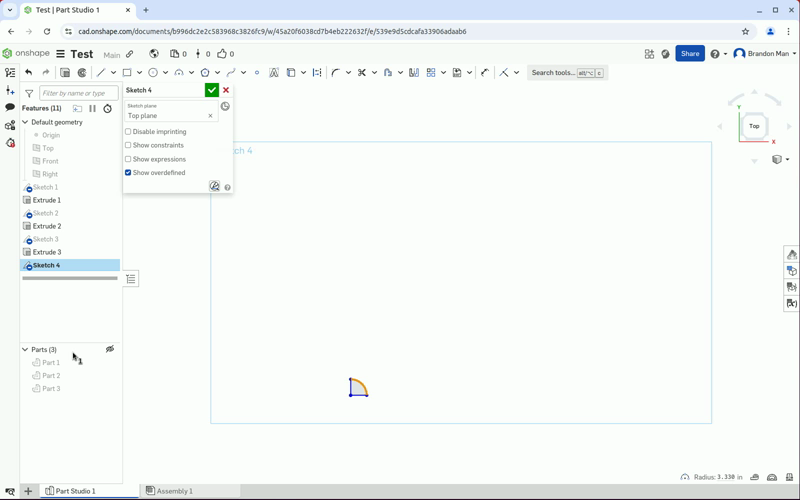
key(shift+y)
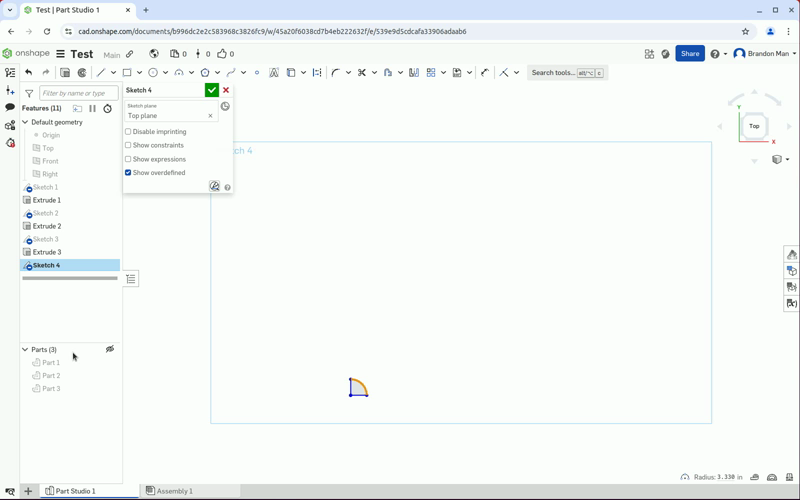
key(shift+e)
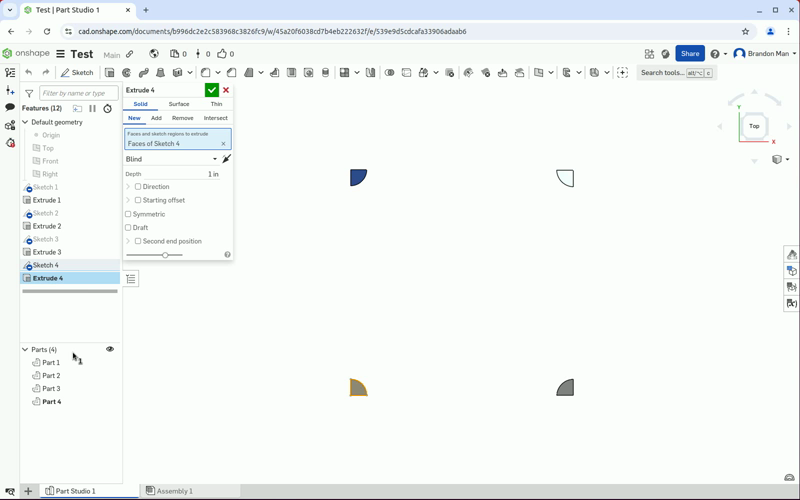
mouse_move(143, 106)
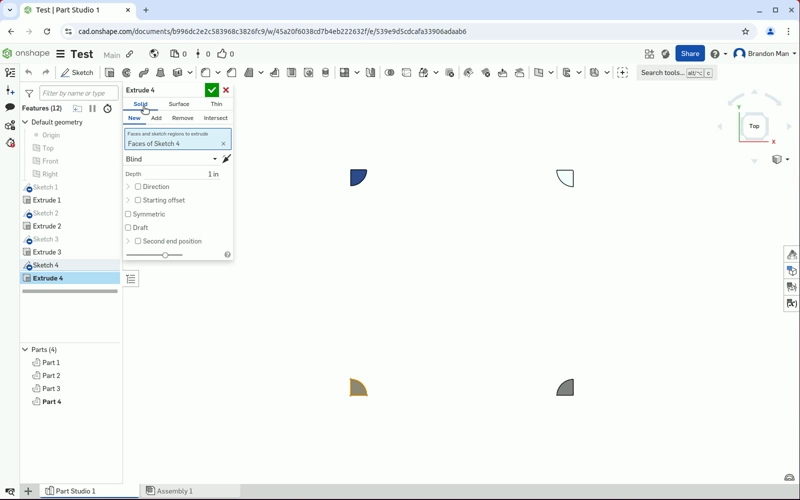
click(143, 106)
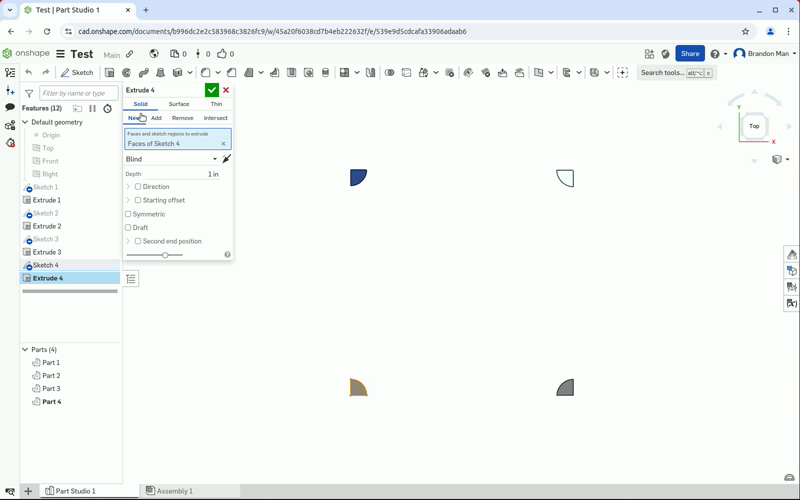
mouse_move(137, 120)
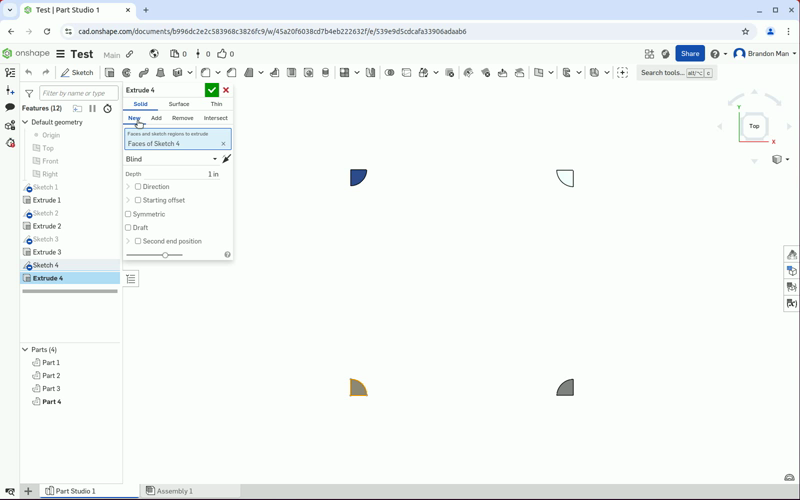
click(137, 120)
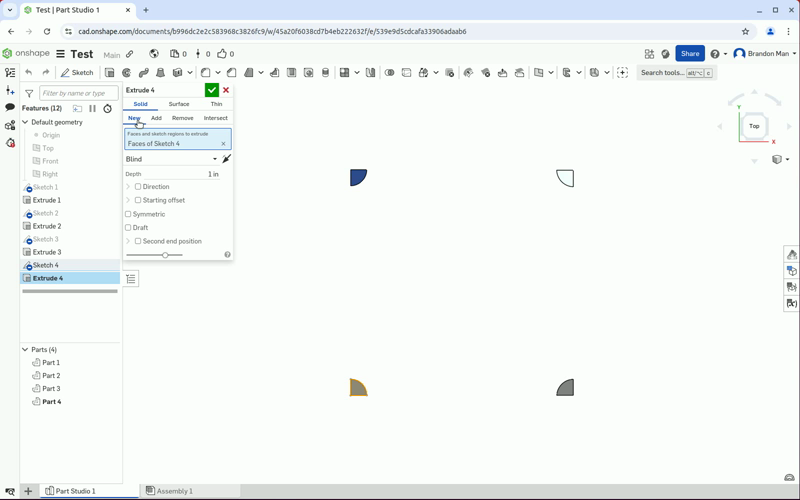
key(tab, 4)
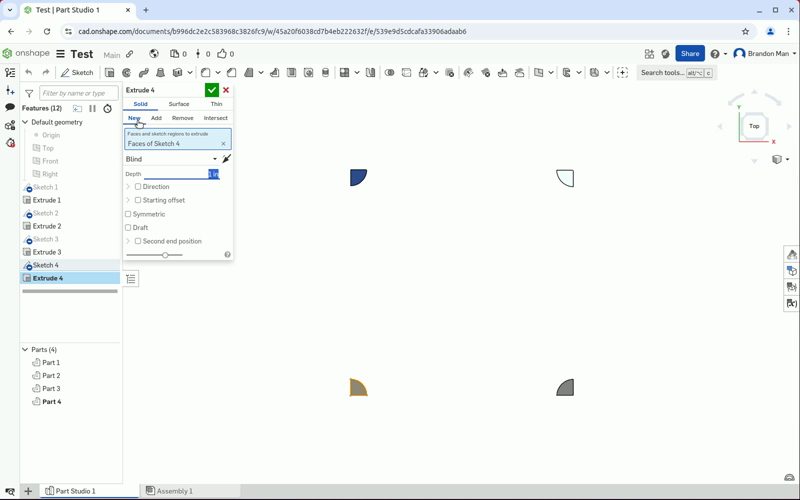
text(6.258)
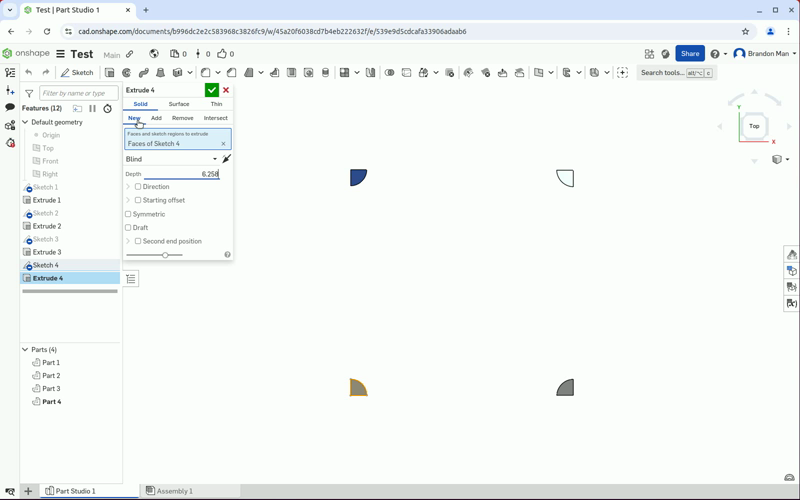
key(tab, 3)
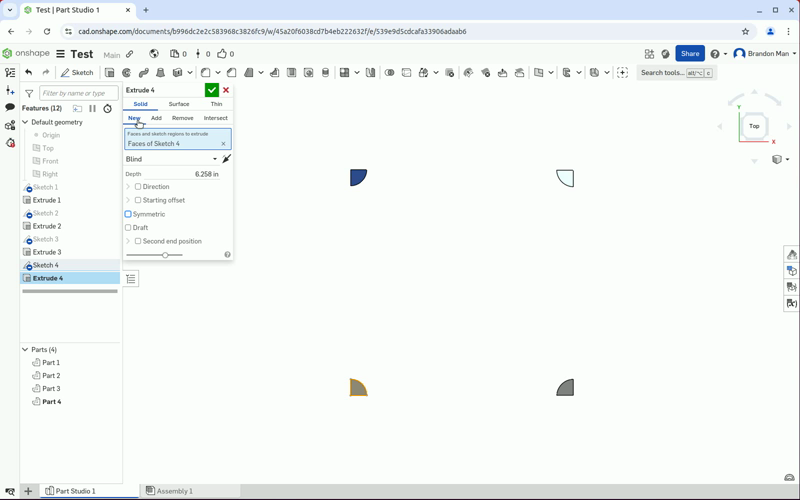
key(space)
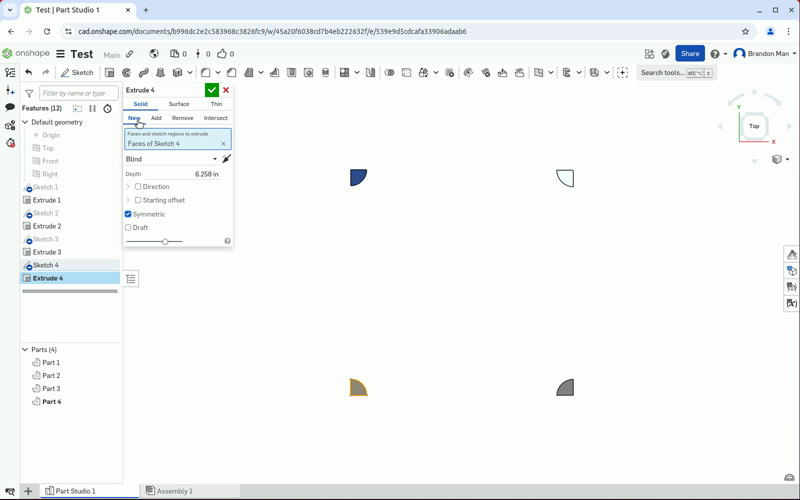
key(enter)
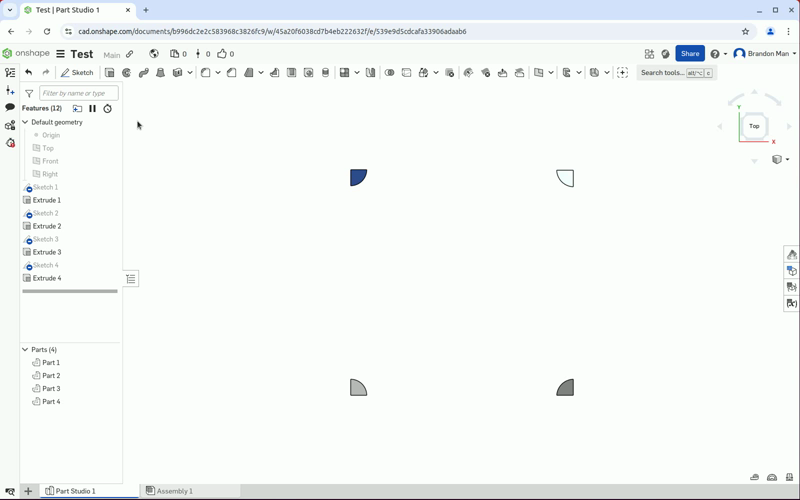
key(shift+h)
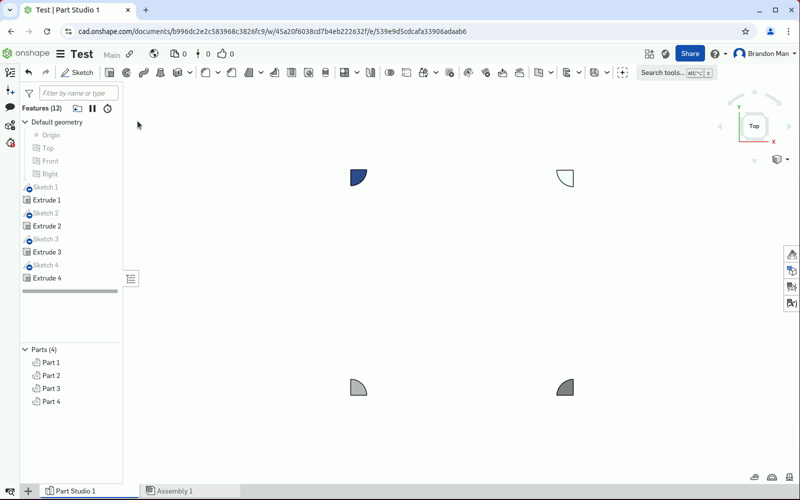
key(shift+h)
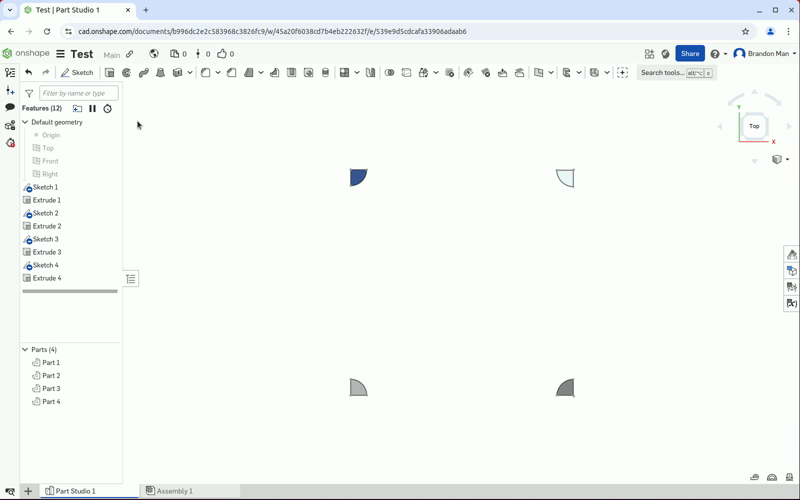
key(shift+7)
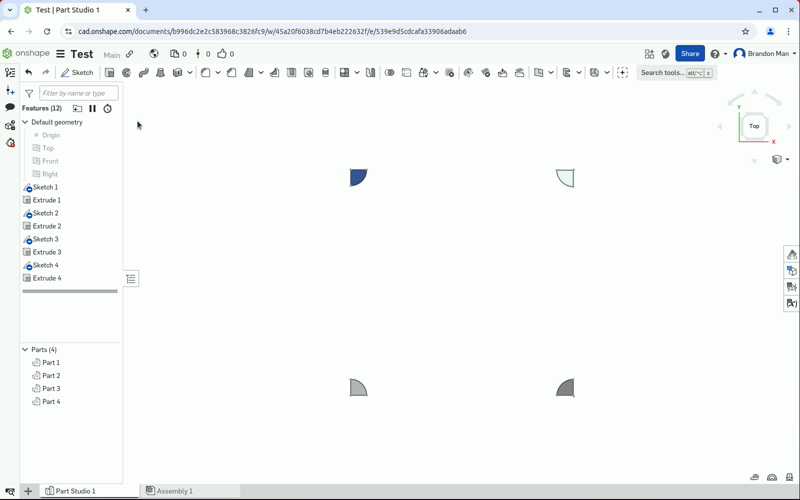
key(up, 3)
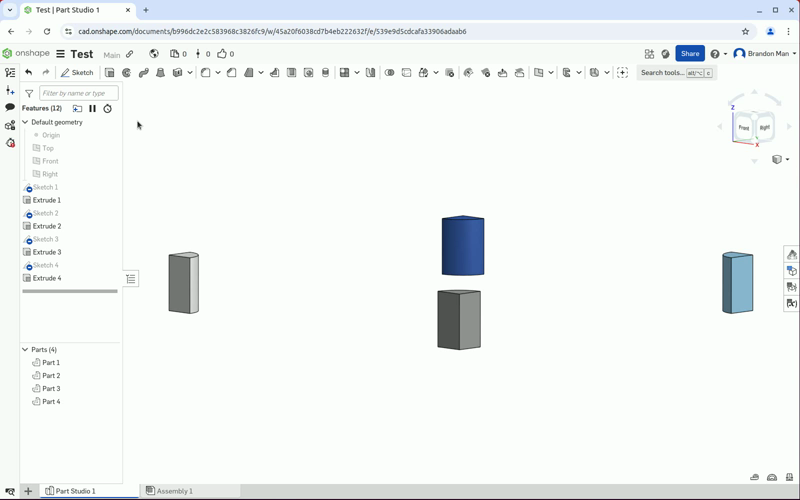
key(left, 3)
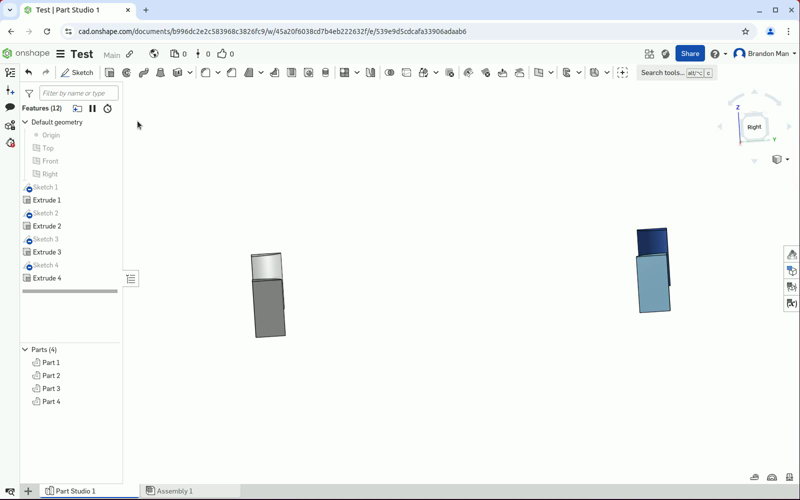
key(right, 3)
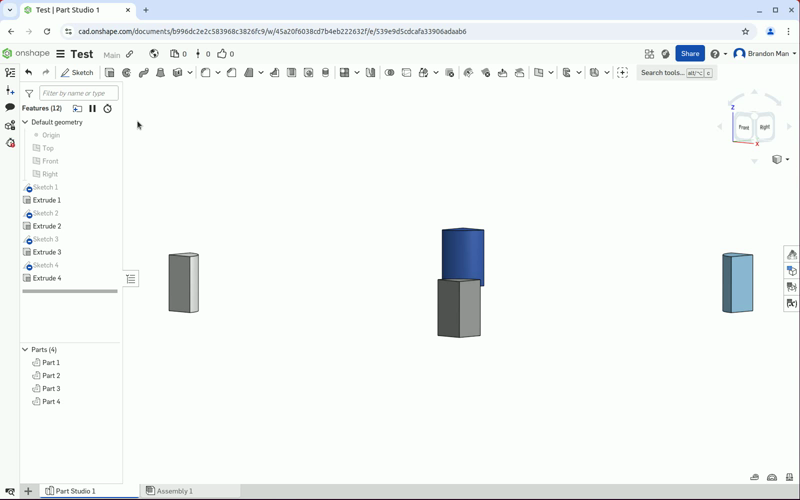
key(down, 3)
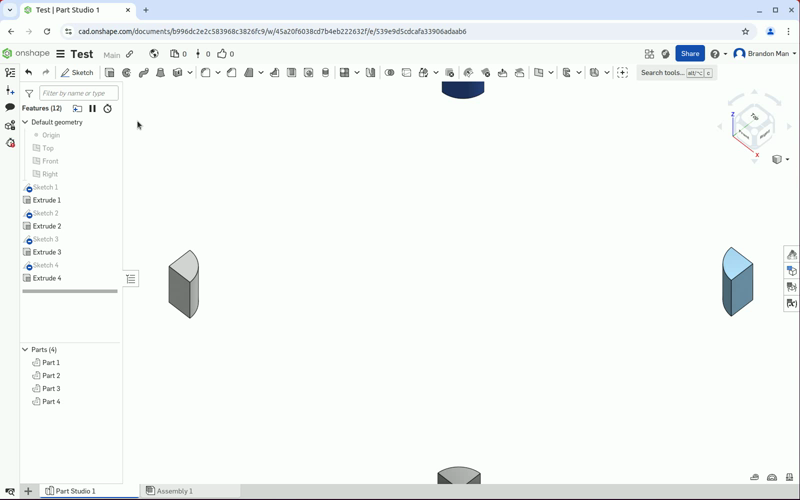
mouse_move(73, 189)
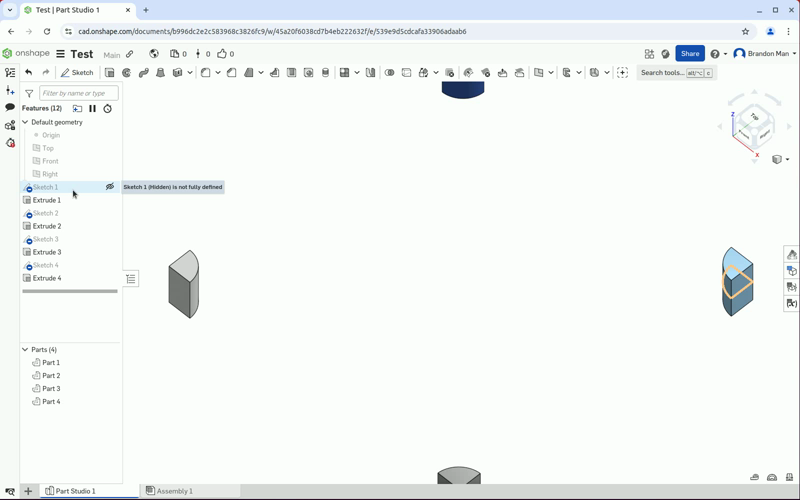
click(73, 189)